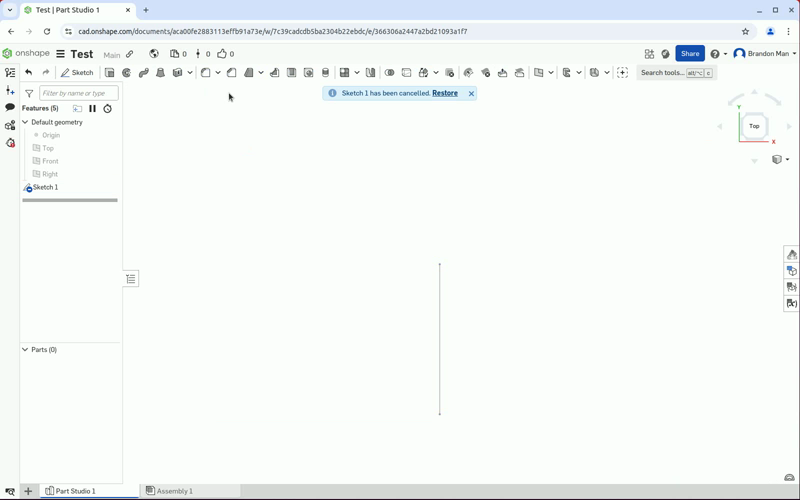
key(shift+h)
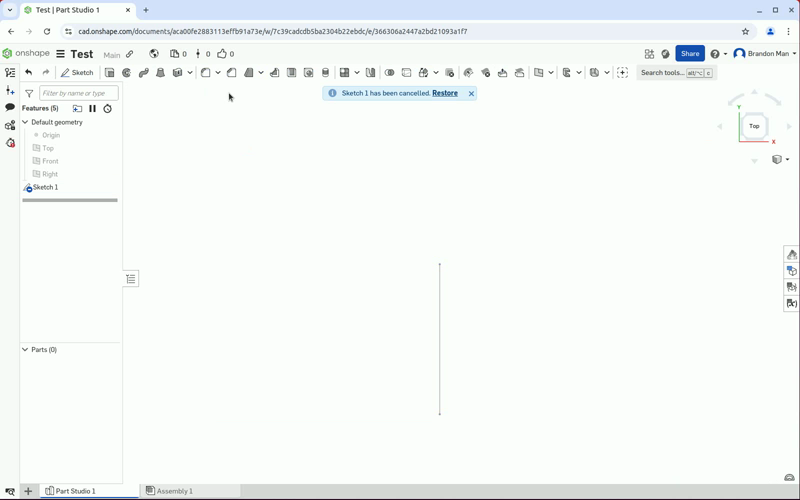
key(shift+s)
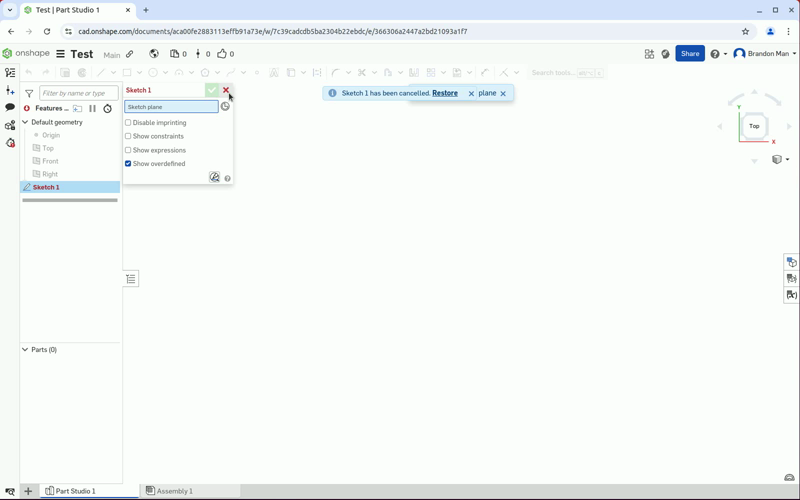
mouse_move(73, 150)
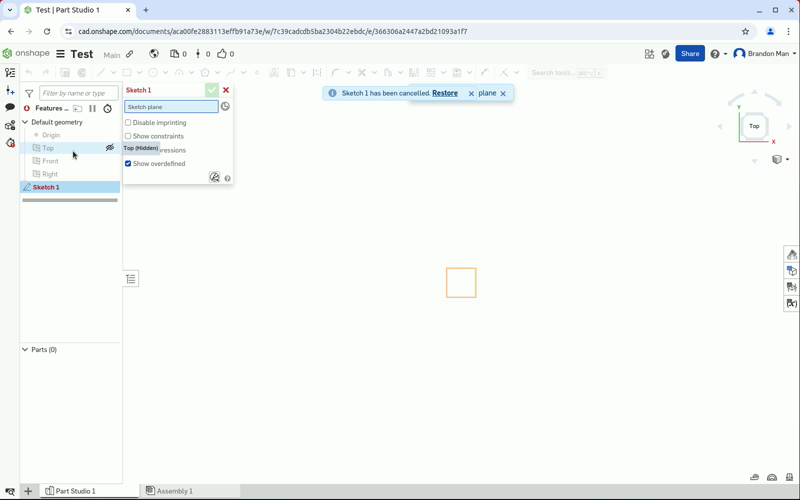
click(73, 150)
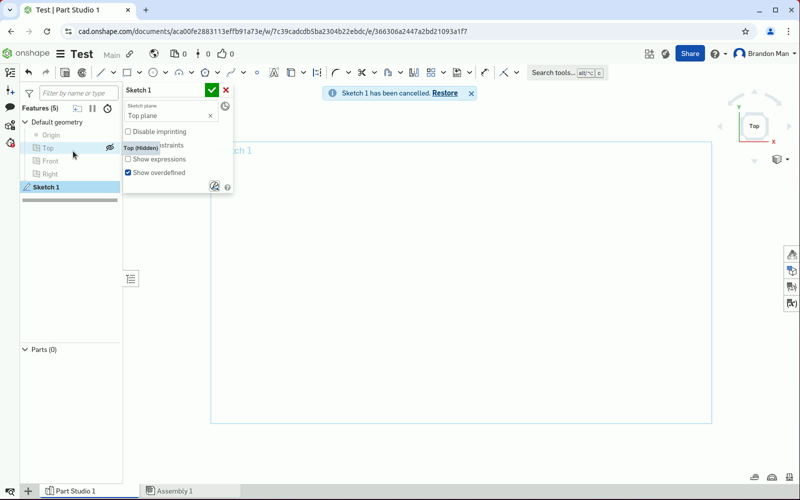
mouse_move(73, 352)
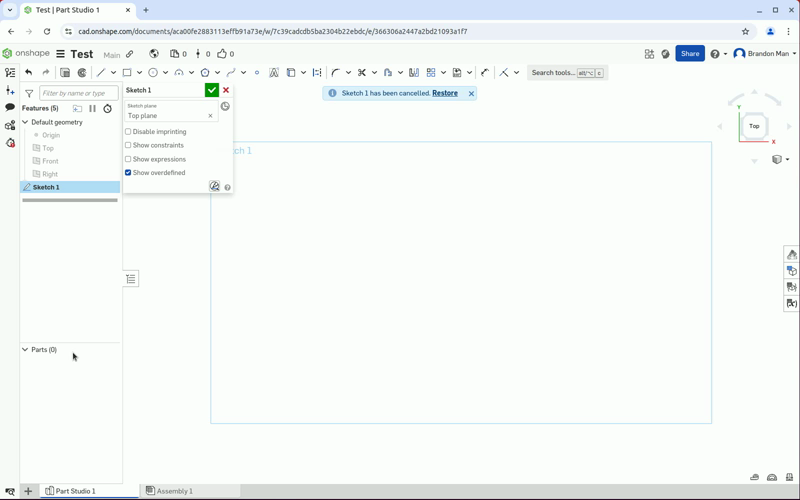
key(y)
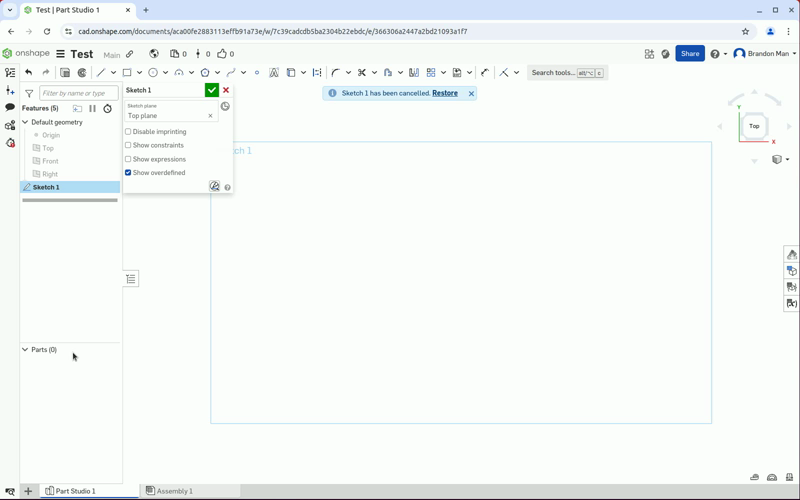
key(l)
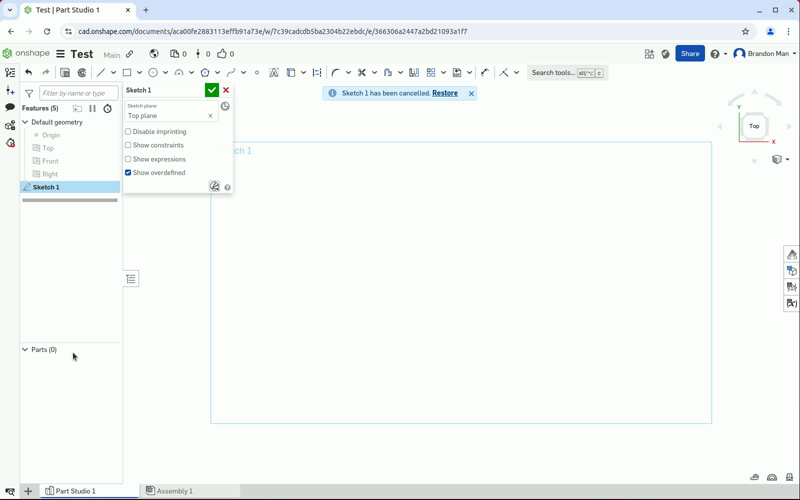
key_down(shift)
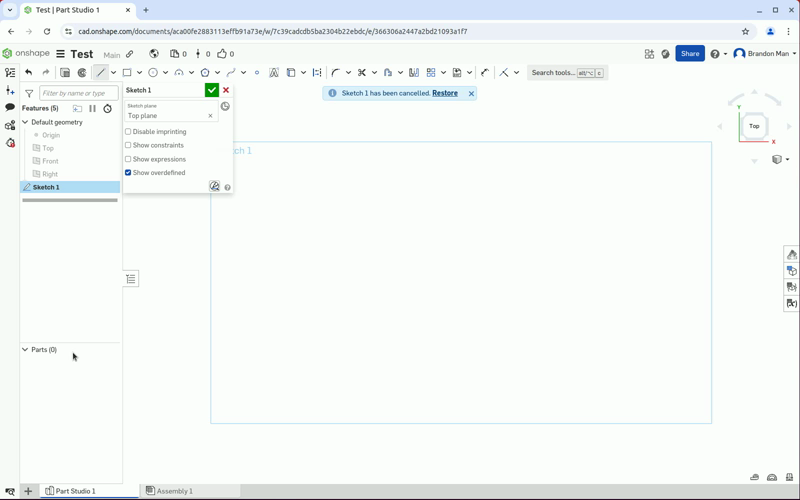
mouse_move(374, 282)
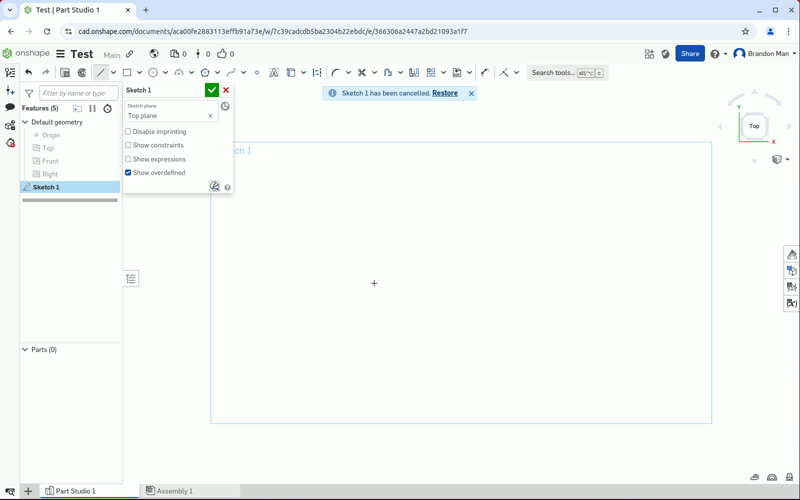
click(374, 282)
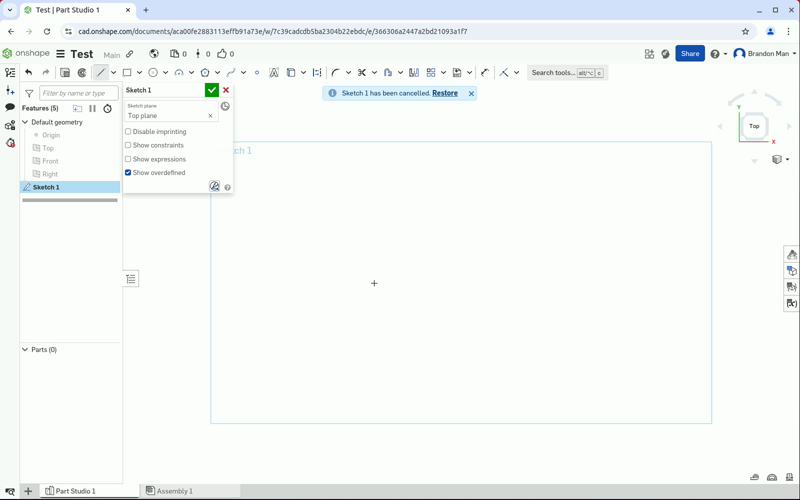
key_up(shift)
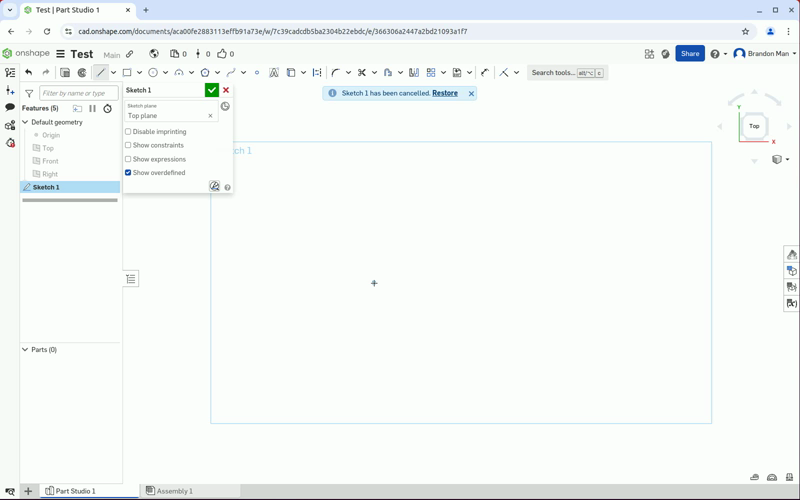
key_down(shift)
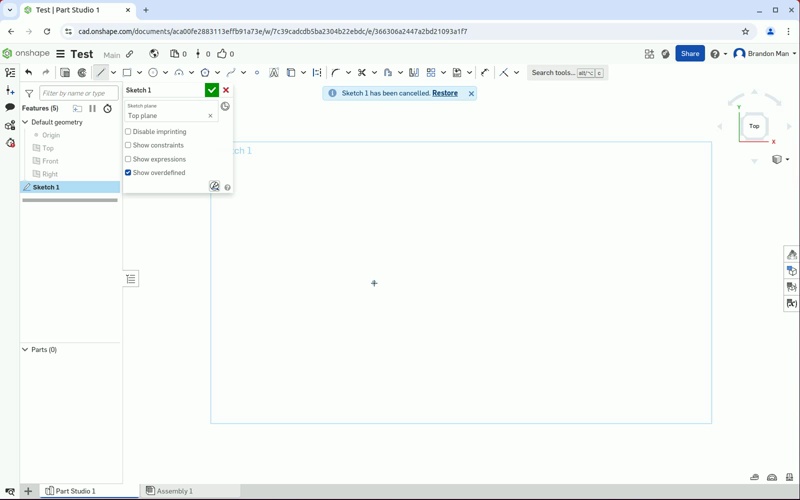
mouse_move(461, 282)
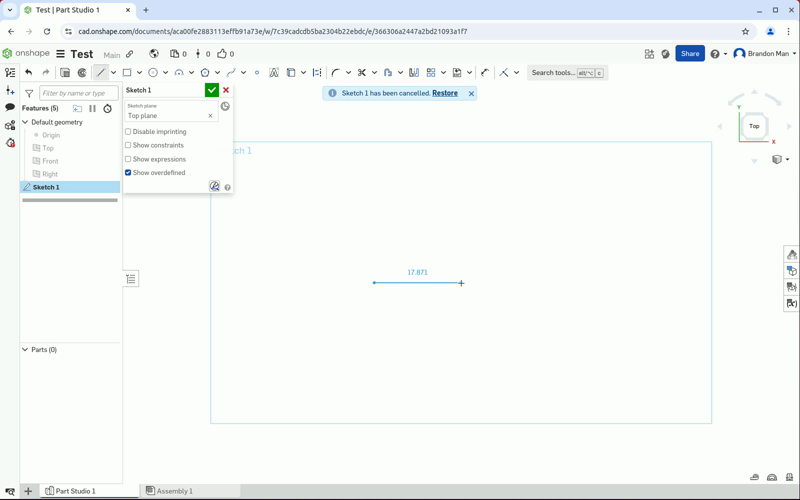
click(461, 282)
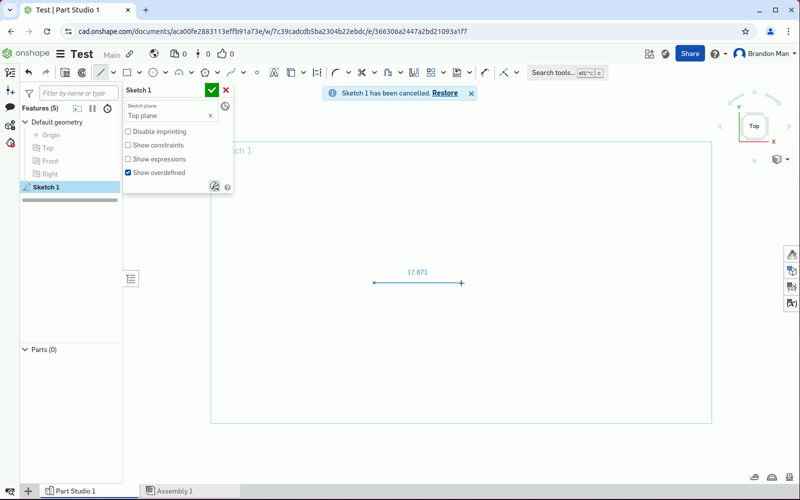
key_up(shift)
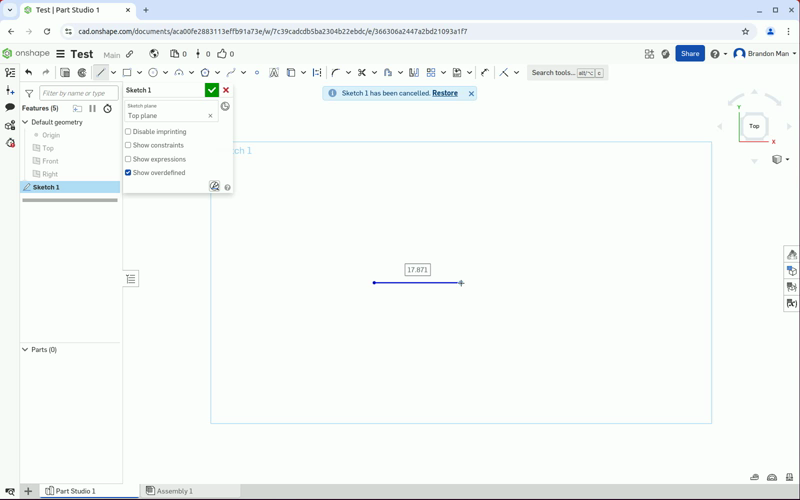
key_down(shift)
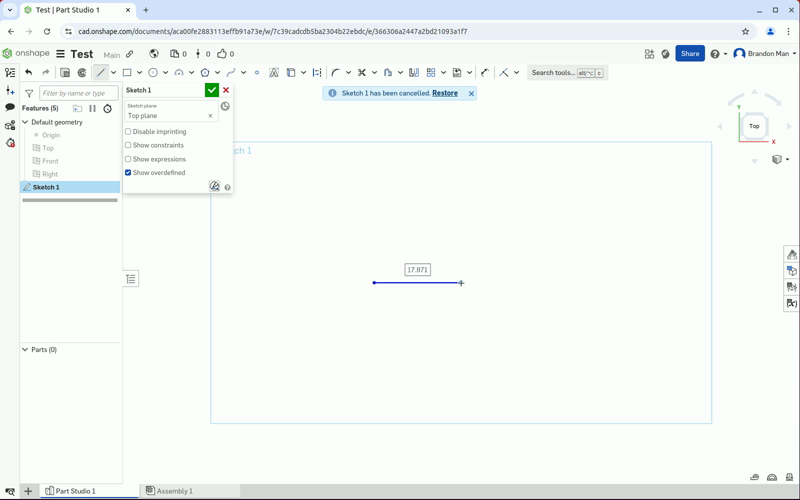
mouse_move(461, 195)
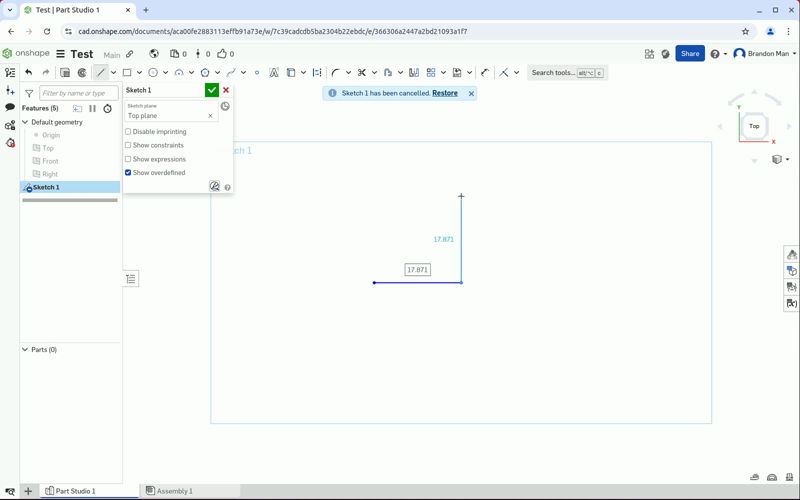
click(461, 195)
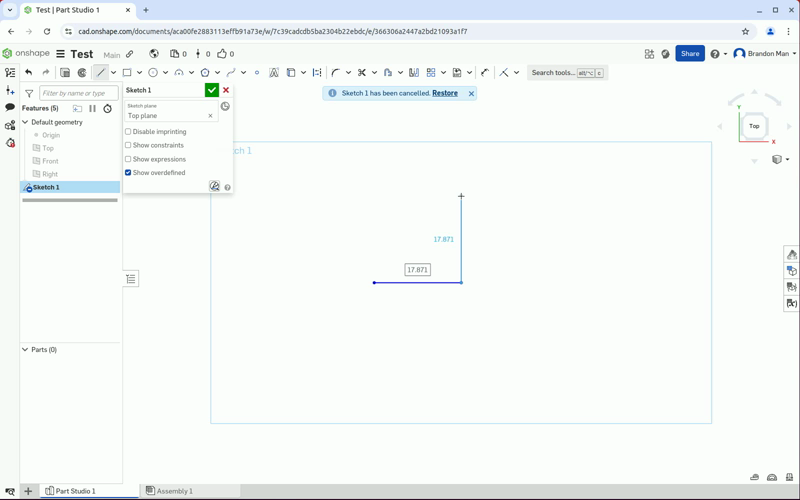
key_up(shift)
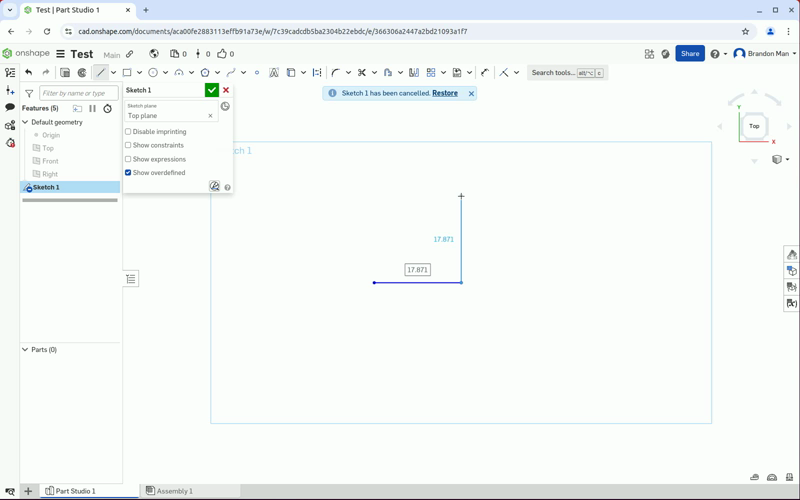
key_down(shift)
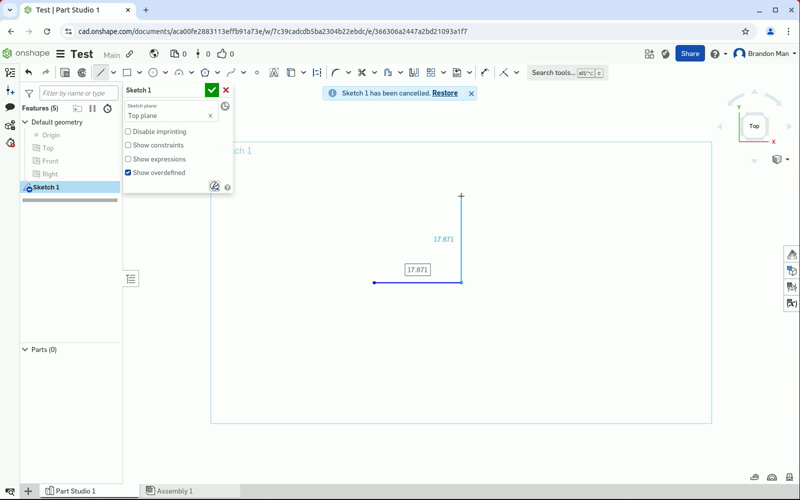
mouse_move(374, 195)
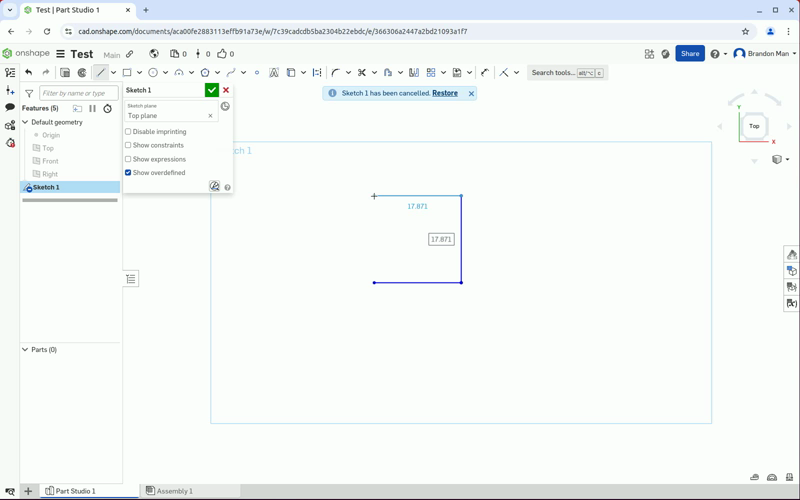
click(374, 195)
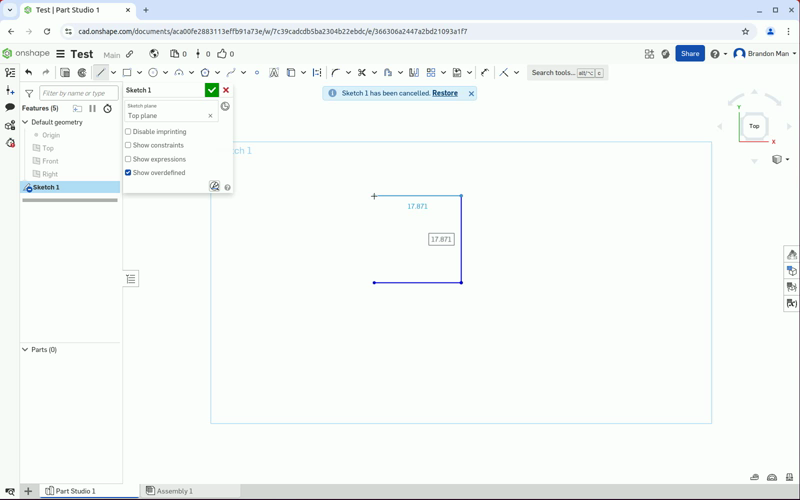
key_up(shift)
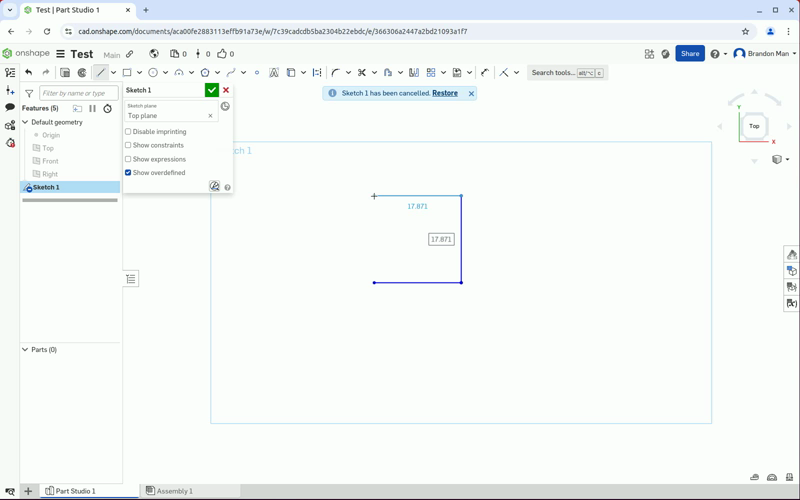
key_down(shift)
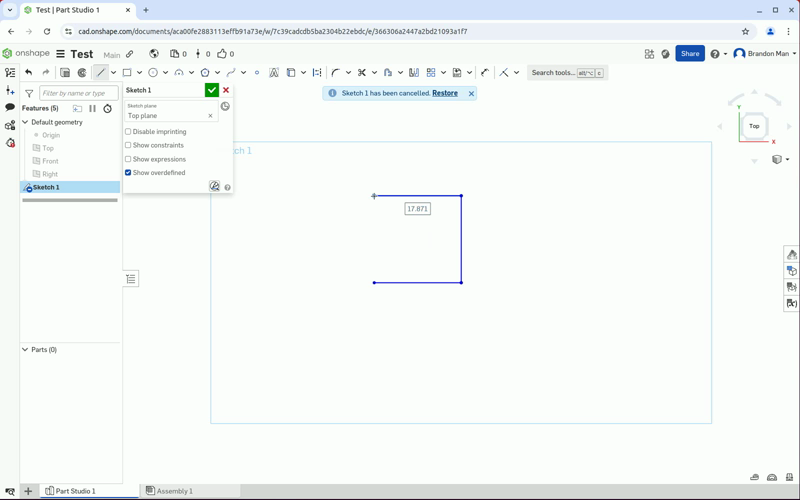
mouse_move(374, 282)
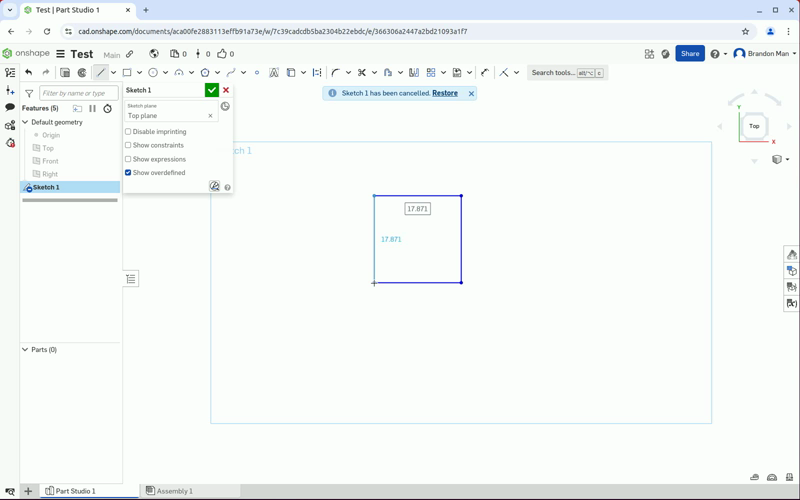
key_up(shift)
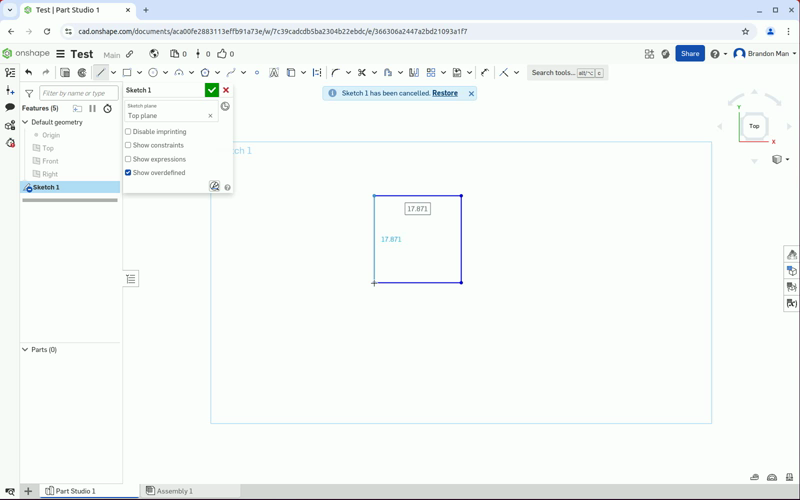
click(374, 282)
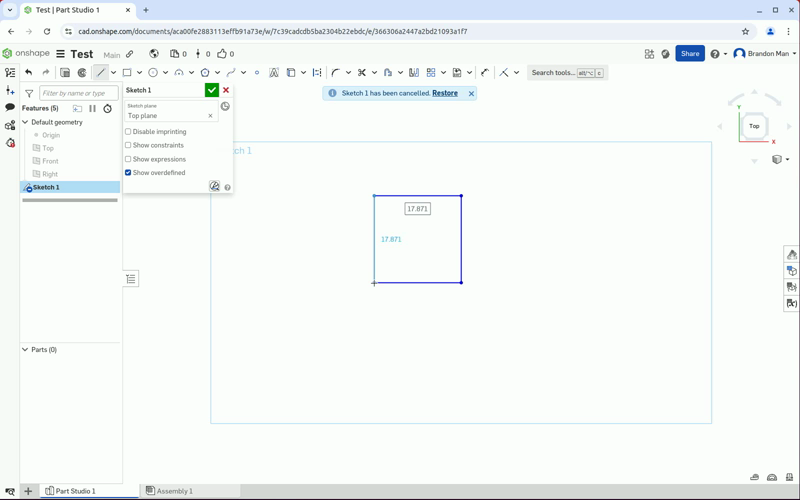
key(esc)
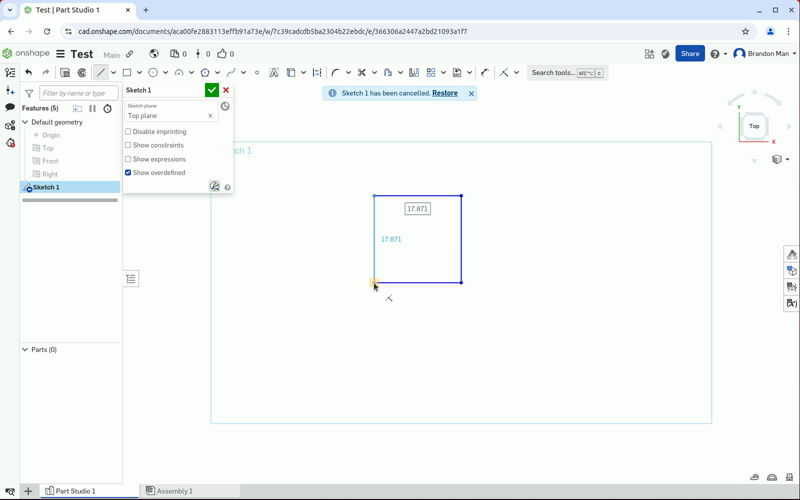
mouse_move(388, 267)
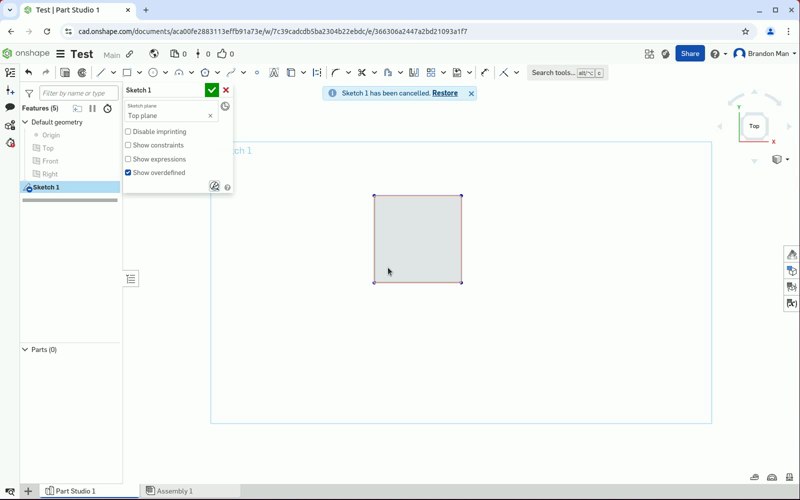
click(388, 267)
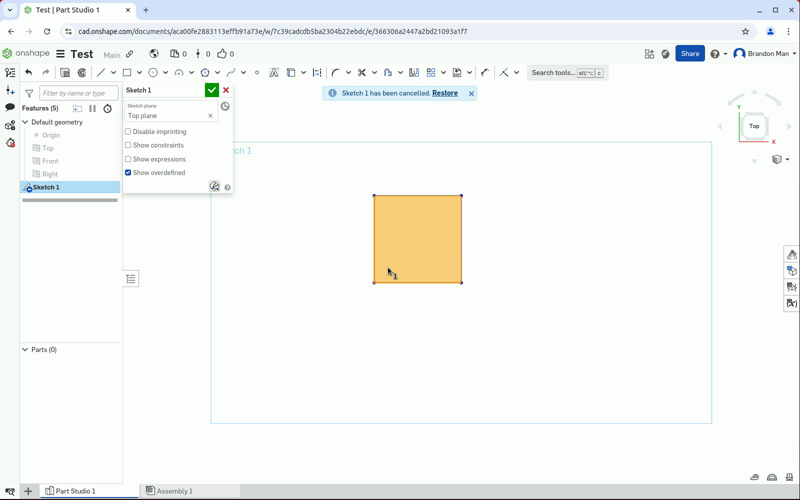
mouse_move(73, 352)
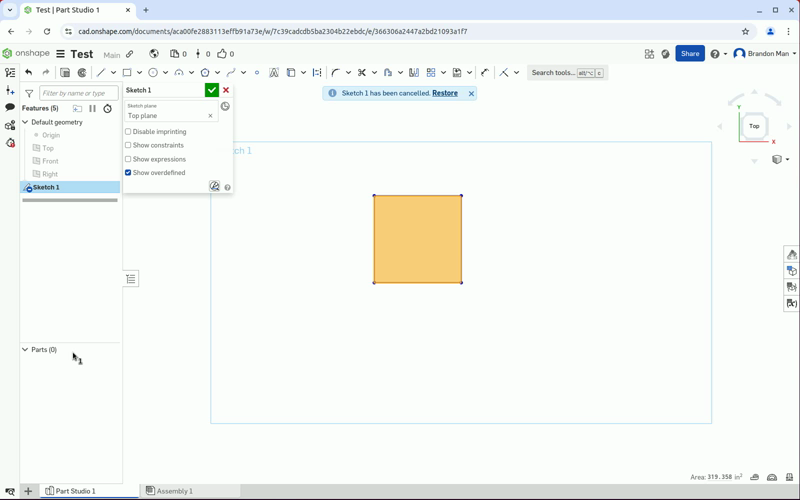
key(shift+y)
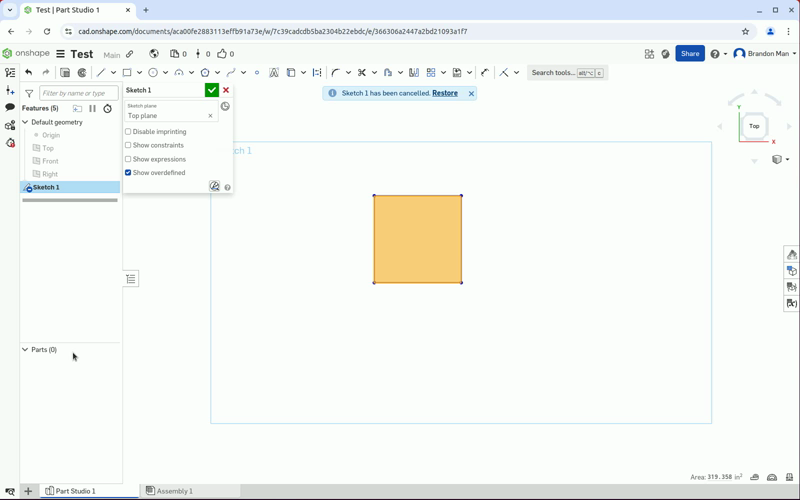
key(shift+e)
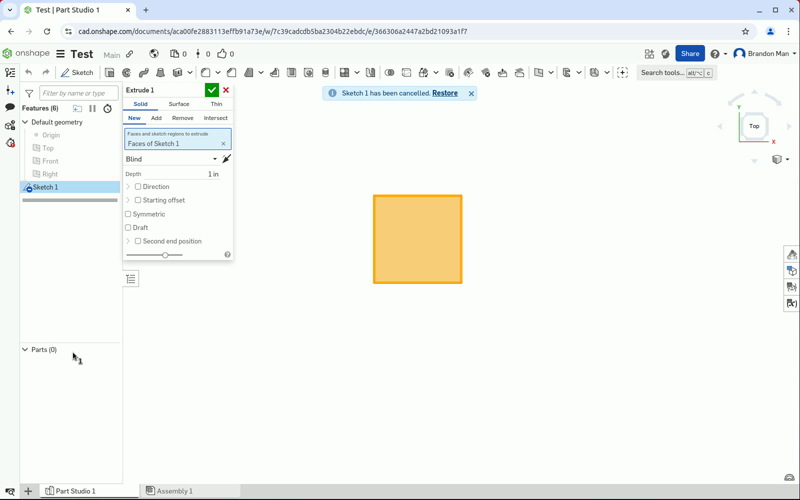
mouse_move(143, 106)
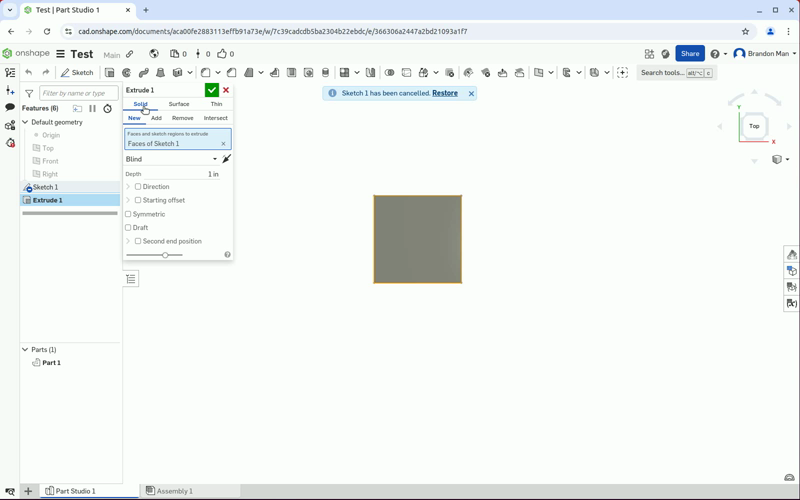
click(143, 106)
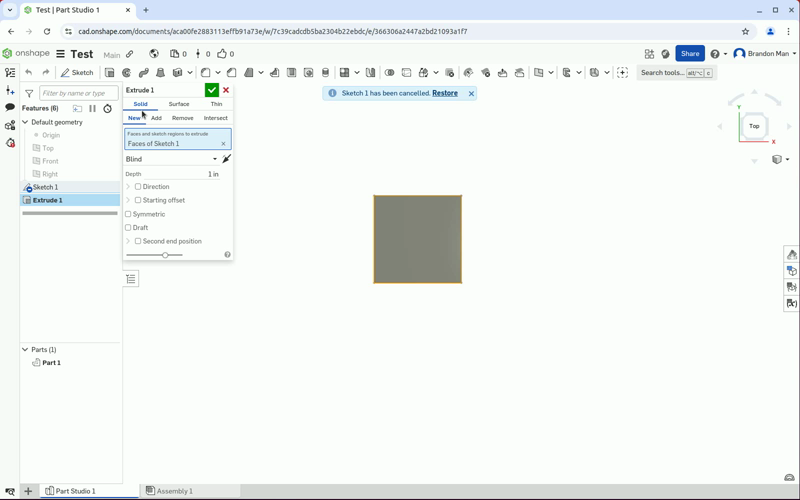
mouse_move(137, 120)
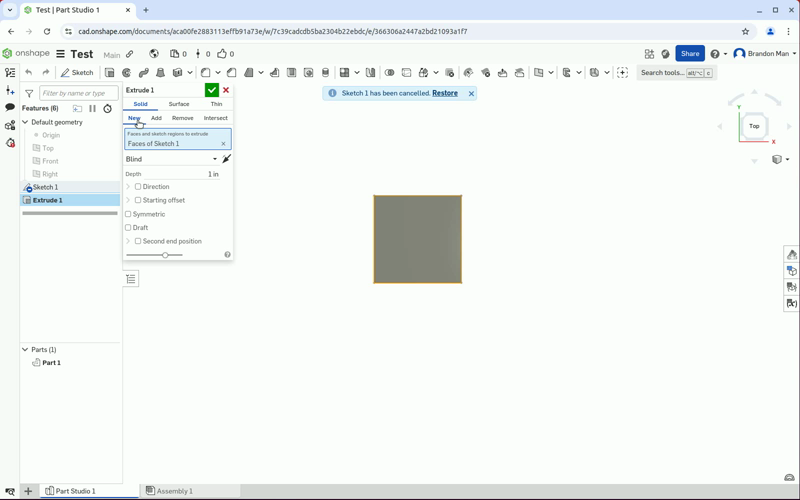
click(137, 120)
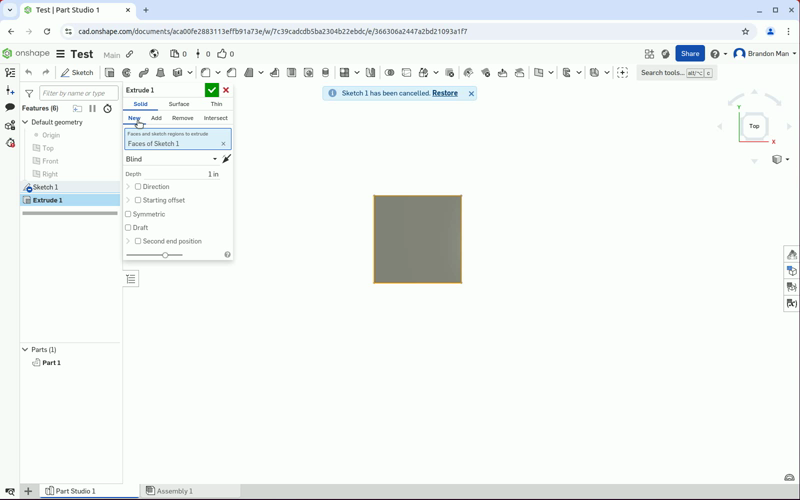
key(tab, 4)
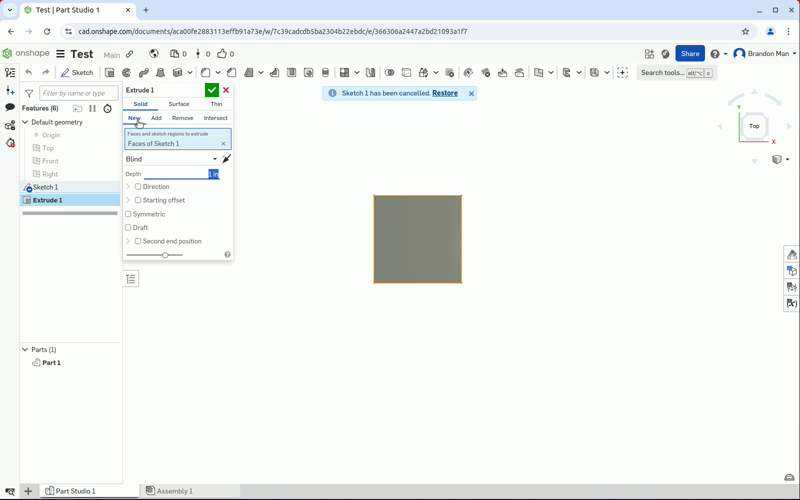
text(17.813)
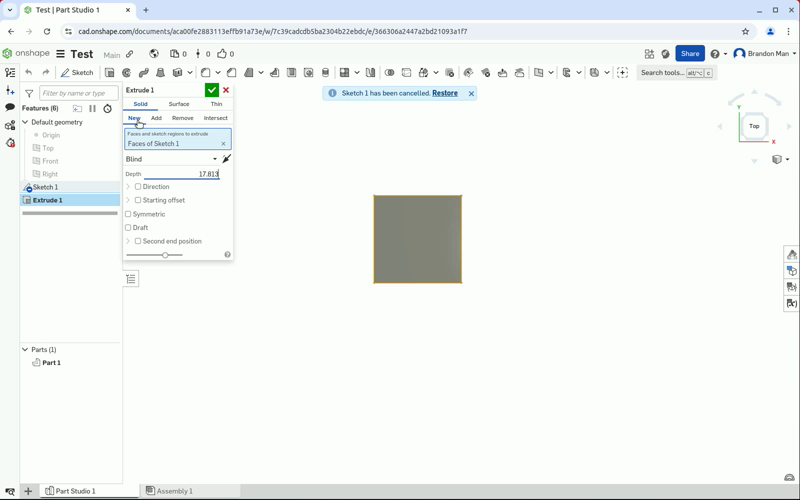
key(enter)
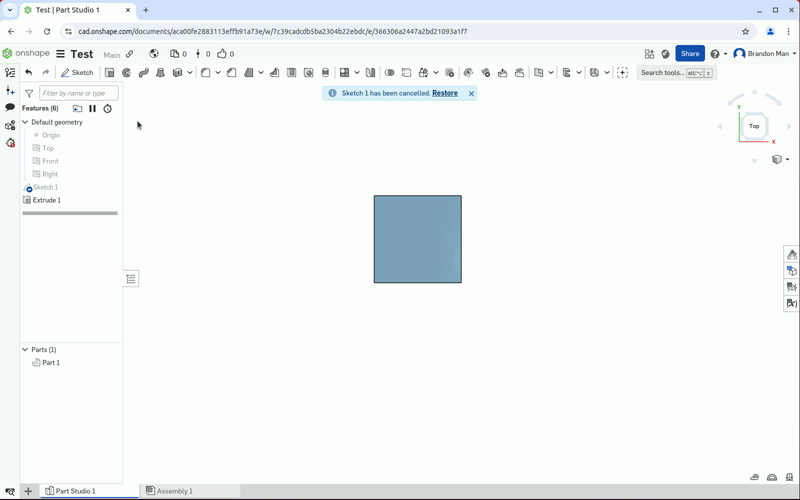
key(shift+h)
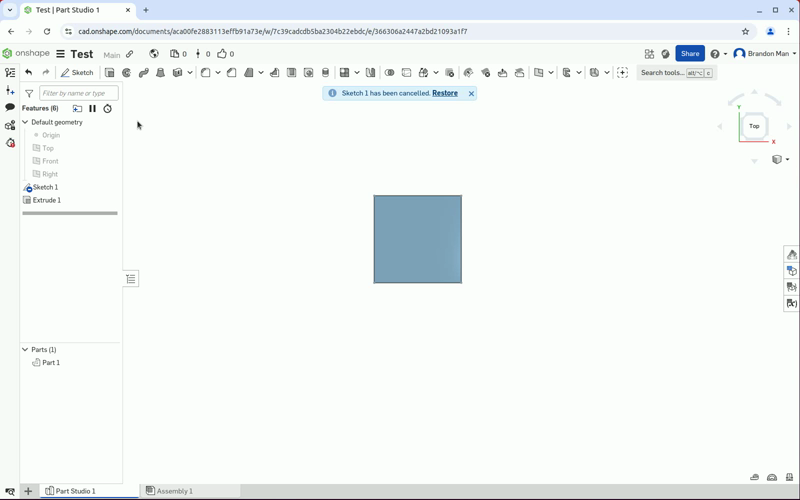
key(shift+h)
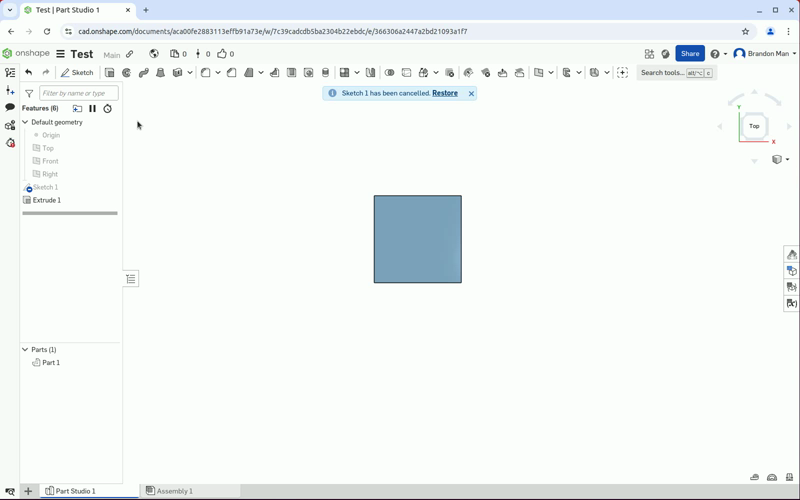
mouse_move(73, 189)
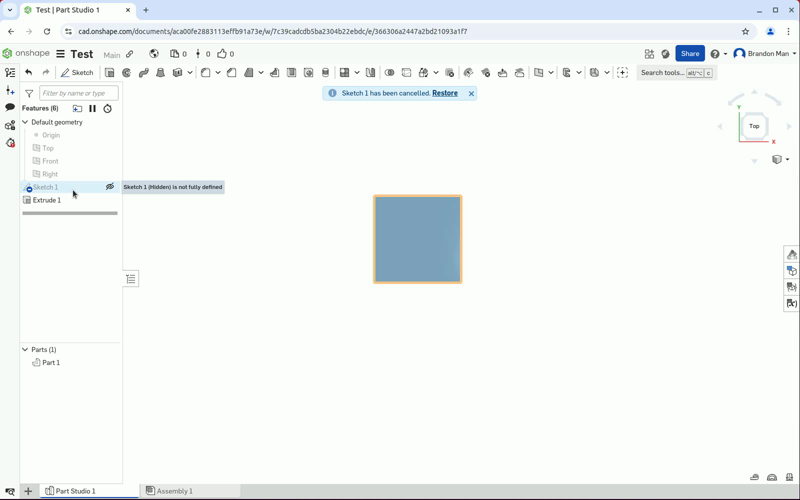
click(73, 189)
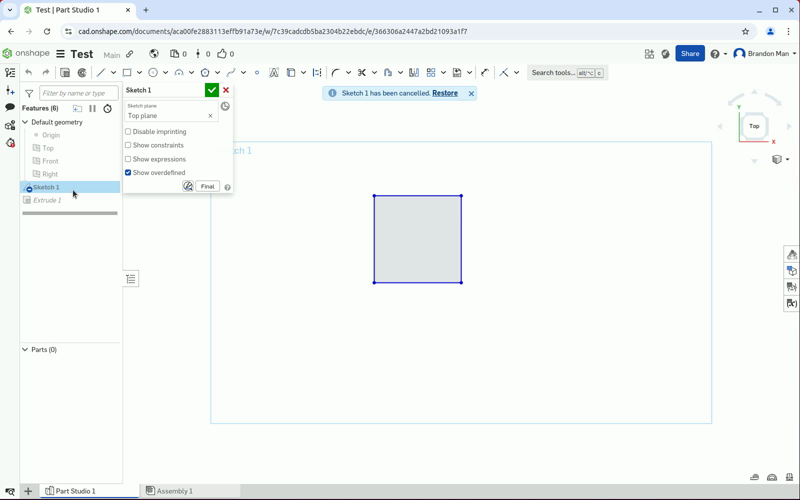
mouse_move(229, 92)
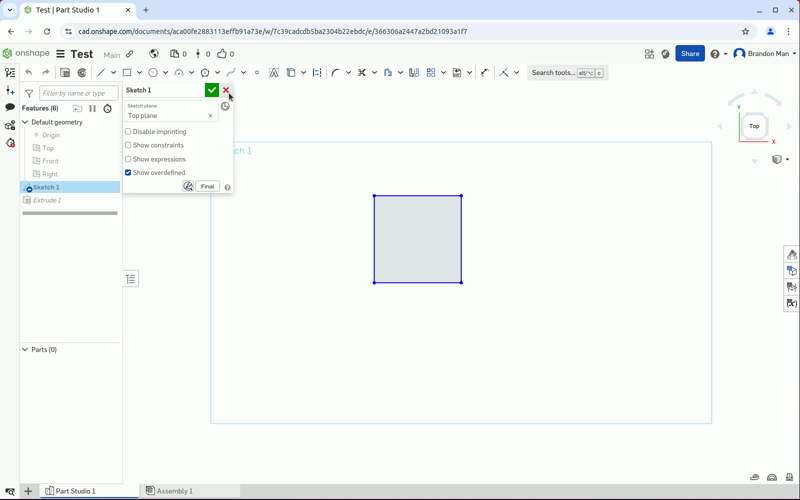
click(229, 92)
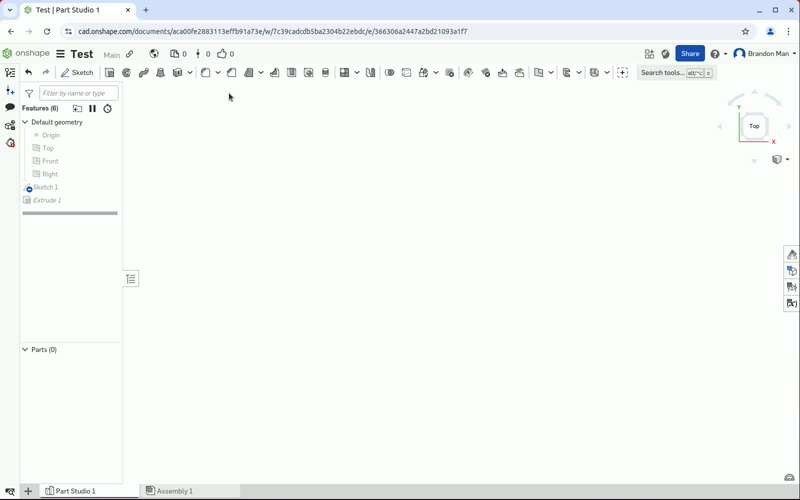
mouse_move(541, 75)
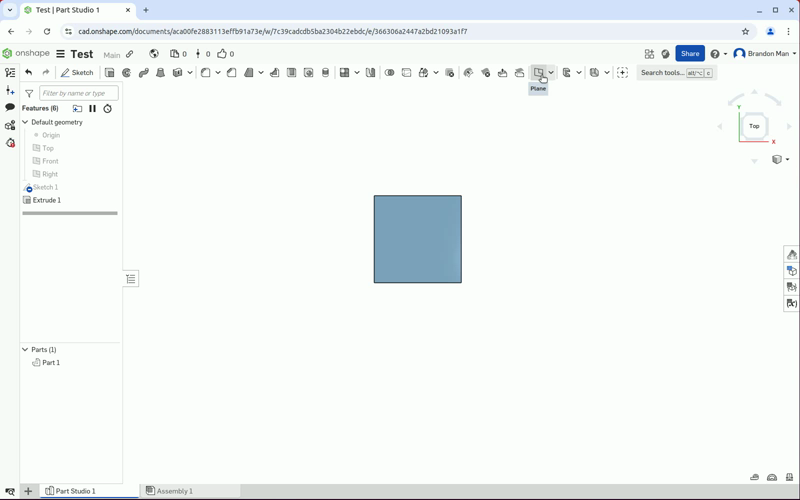
click(541, 75)
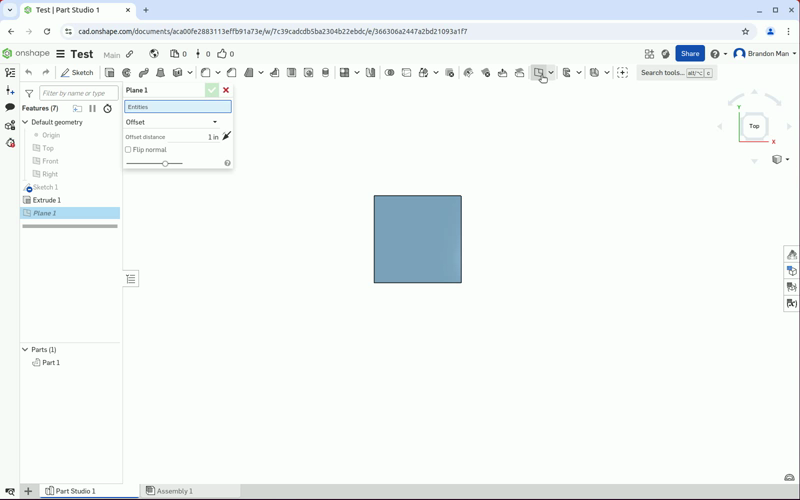
mouse_move(73, 150)
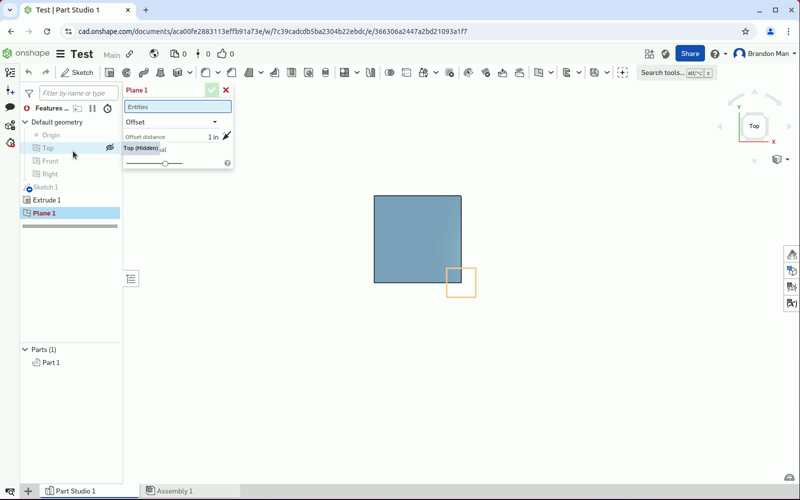
click(73, 150)
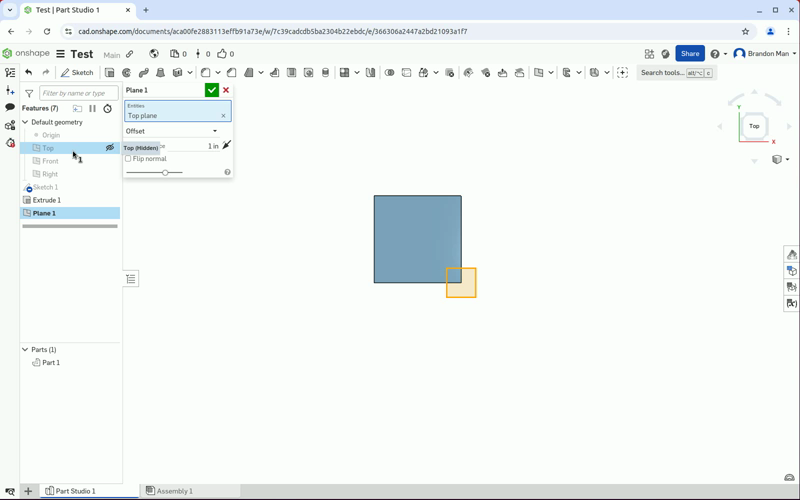
key(tab, 2)
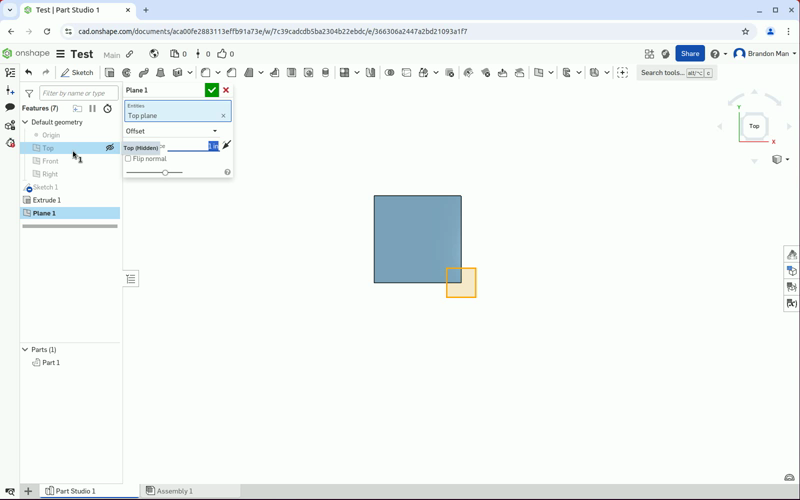
text(17.809)
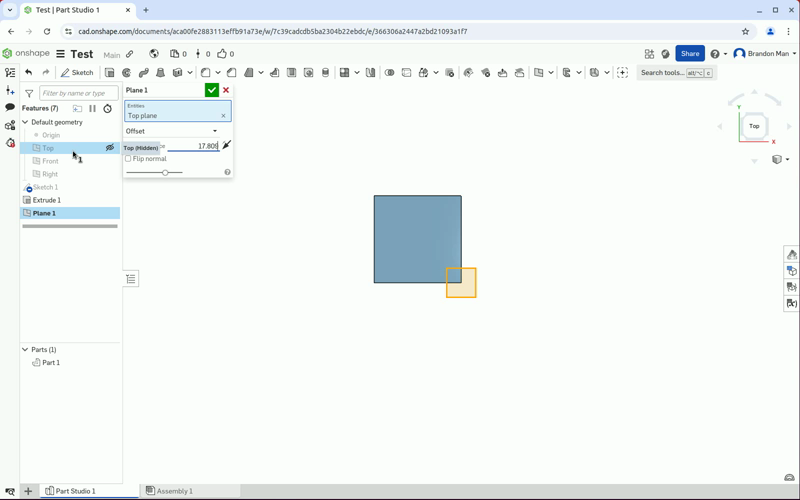
key(enter, 2)
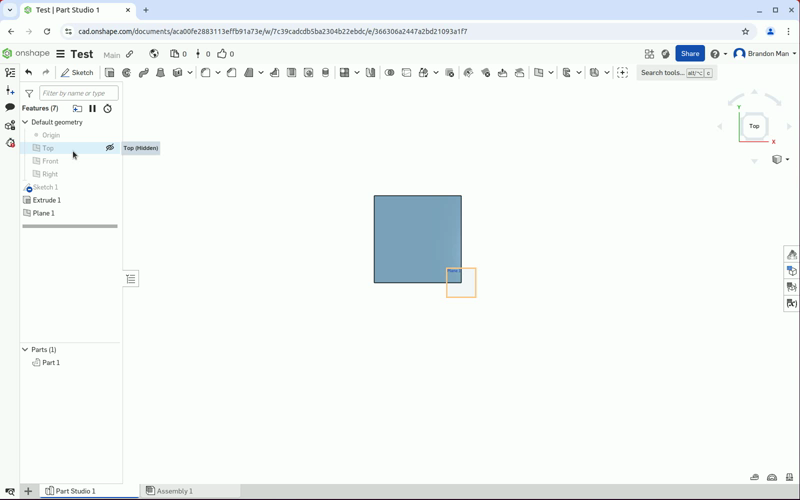
key(shift+s)
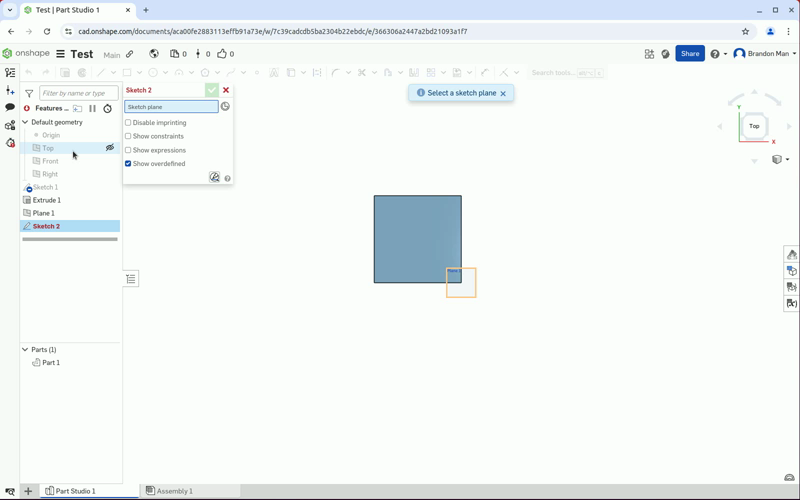
mouse_move(73, 215)
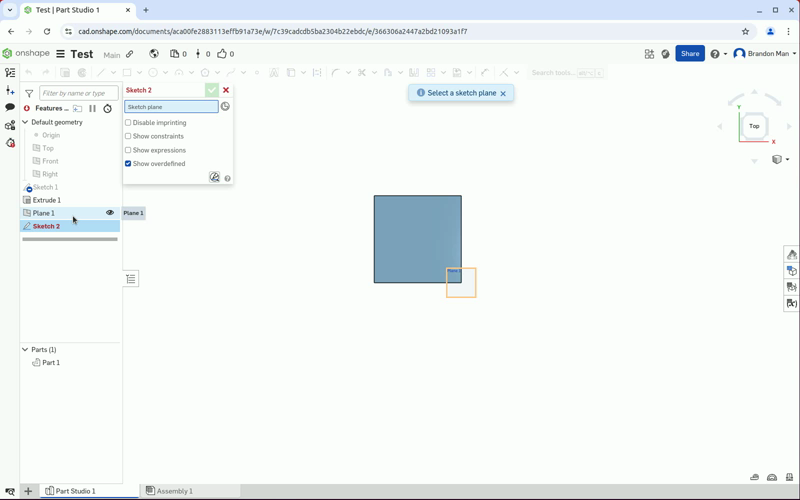
click(73, 215)
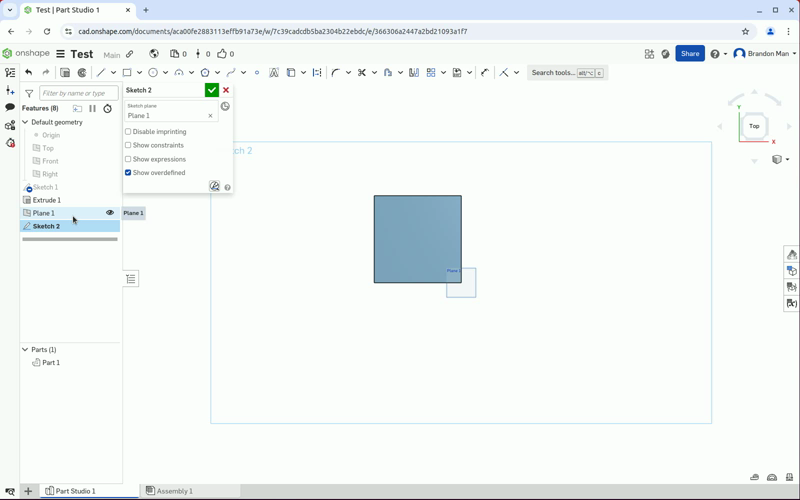
mouse_move(73, 352)
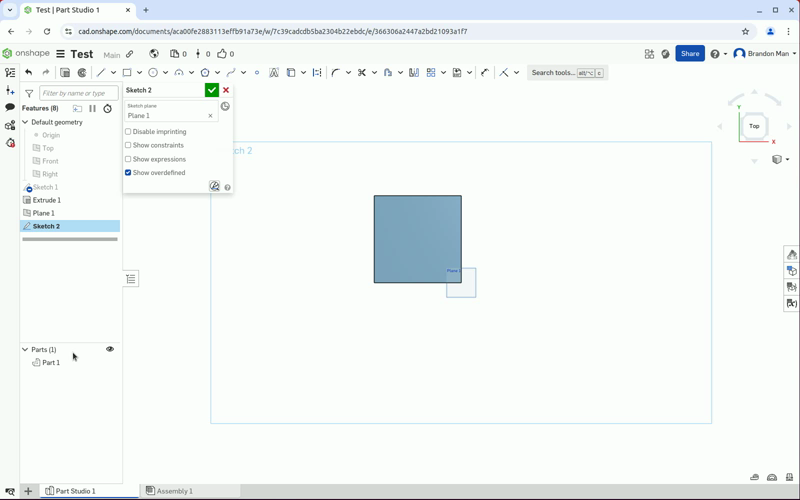
key(y)
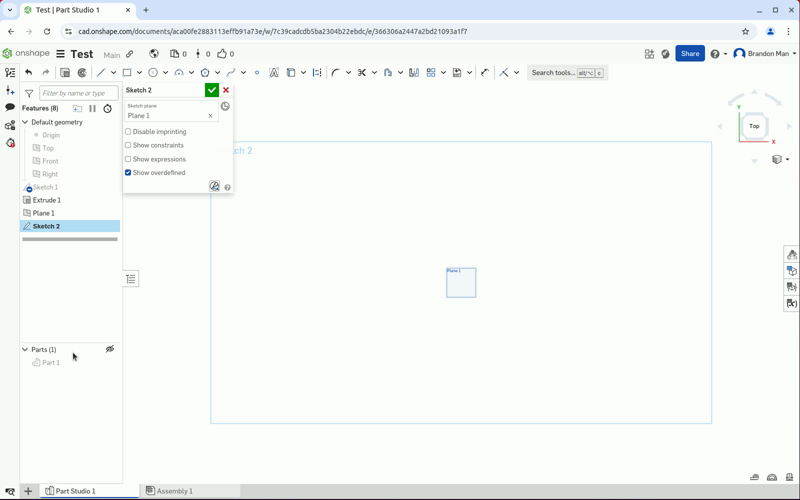
key(l)
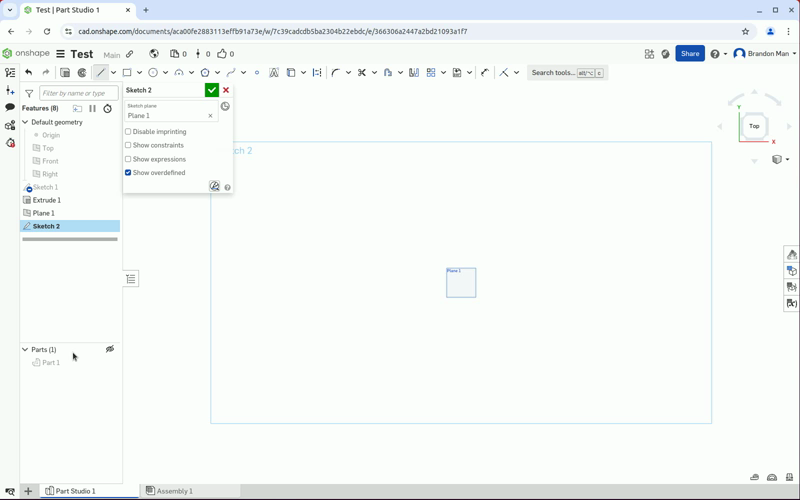
key_down(shift)
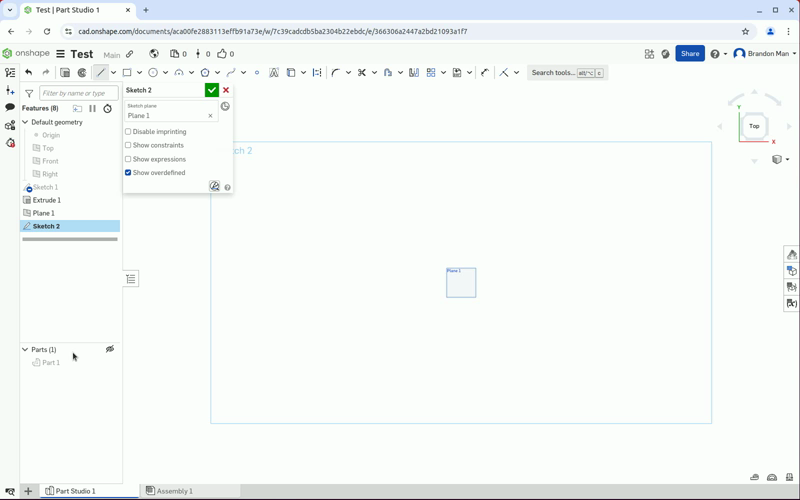
mouse_move(395, 264)
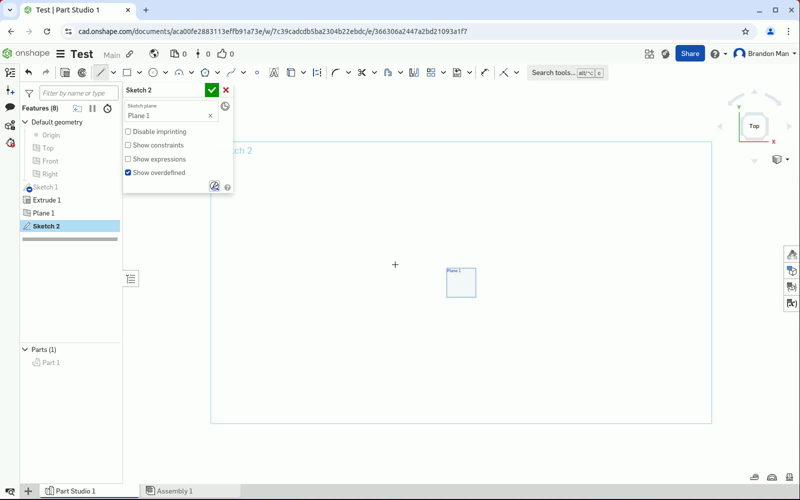
click(395, 264)
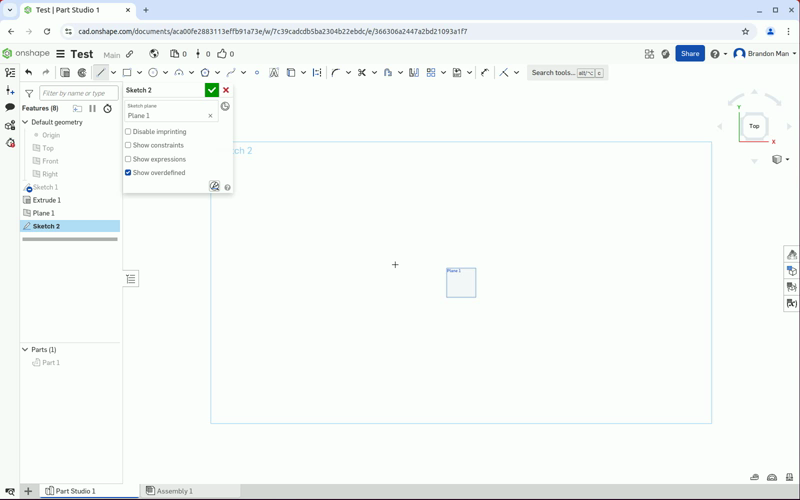
key_up(shift)
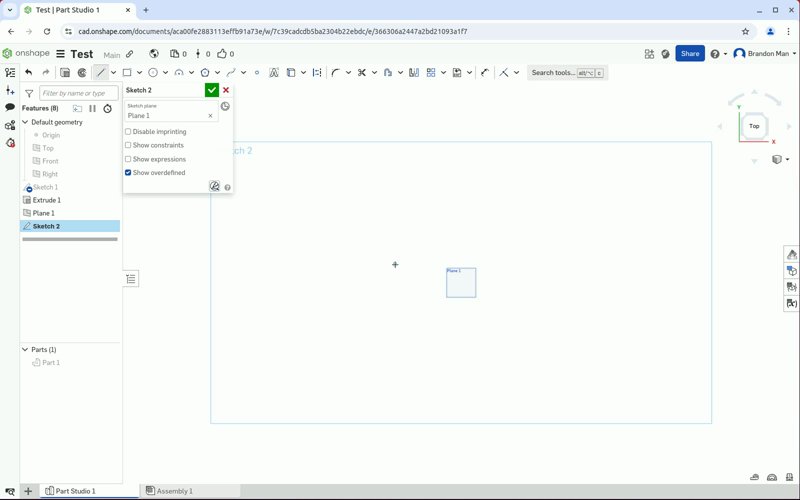
key_down(shift)
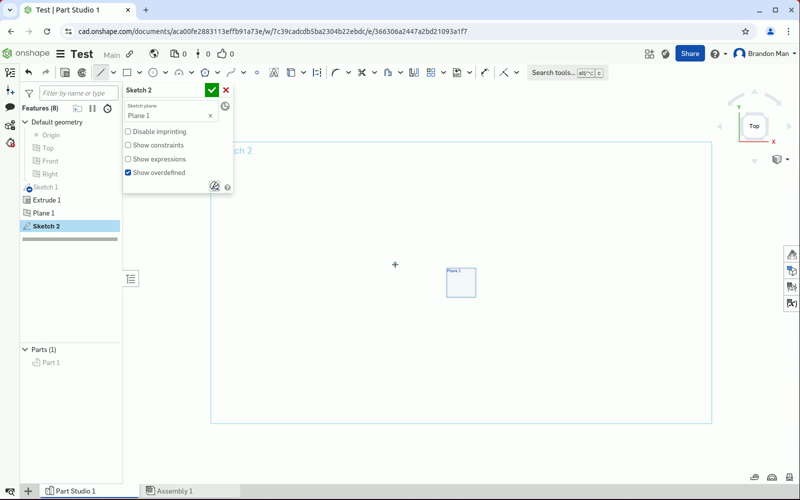
mouse_move(425, 264)
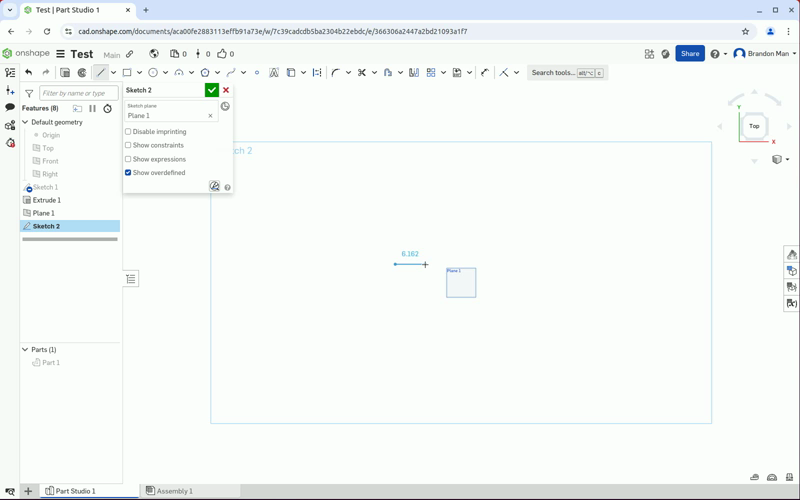
mouse_move(447, 264)
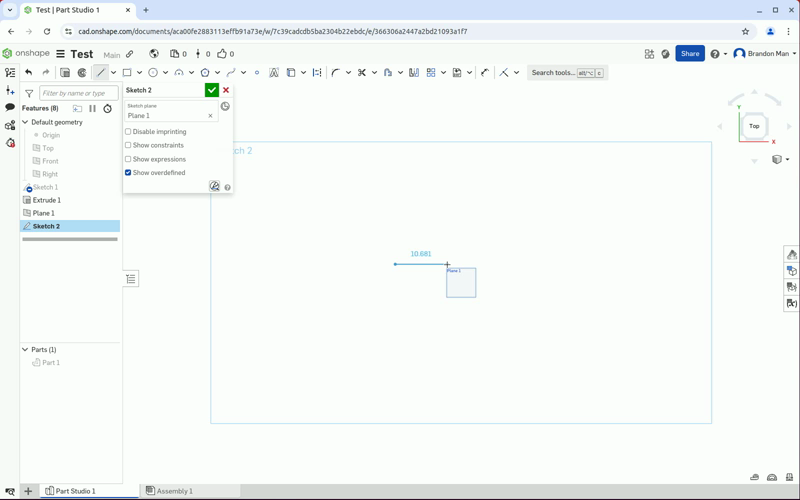
click(447, 264)
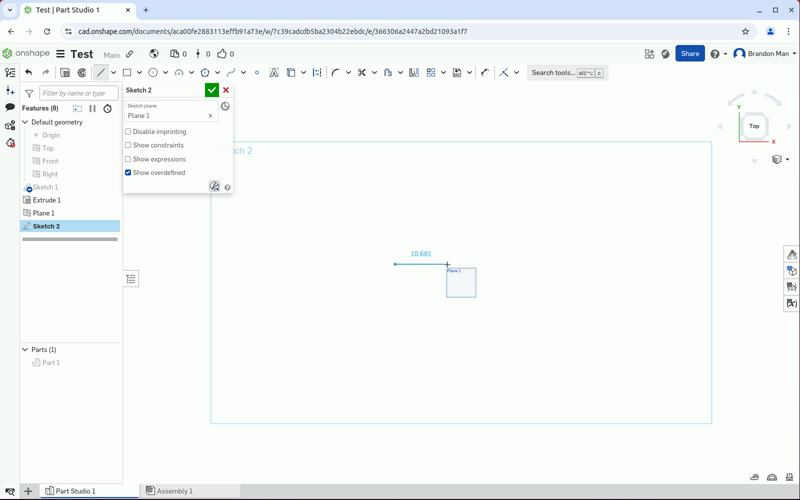
key_up(shift)
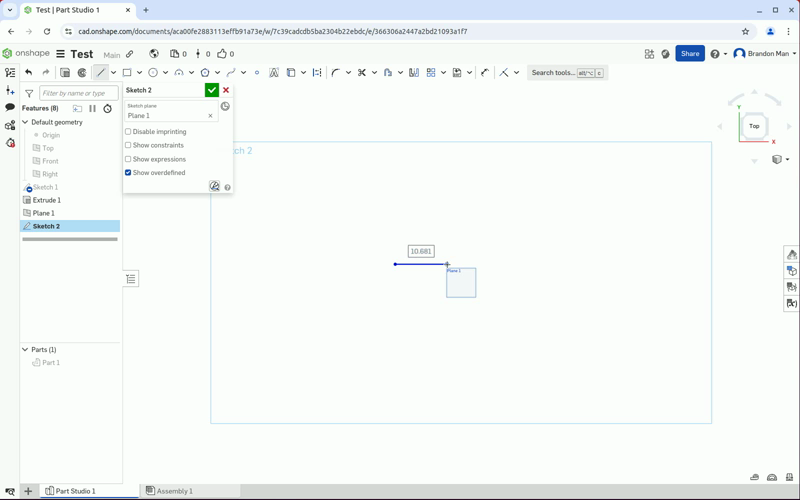
key_down(shift)
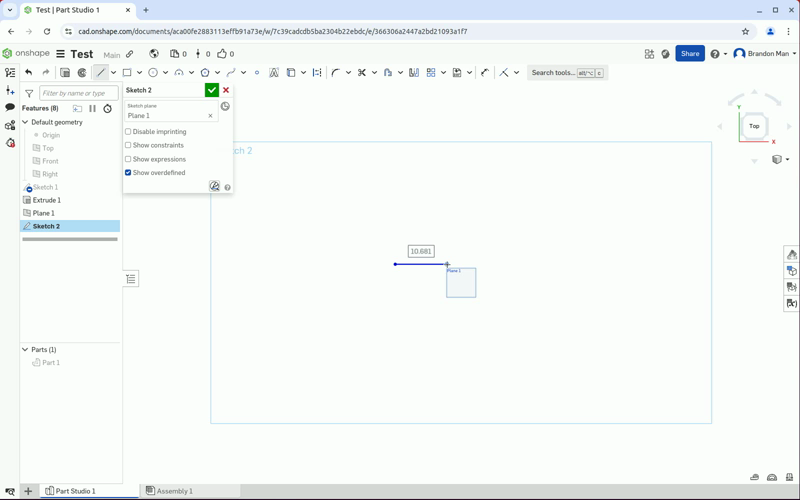
mouse_move(477, 264)
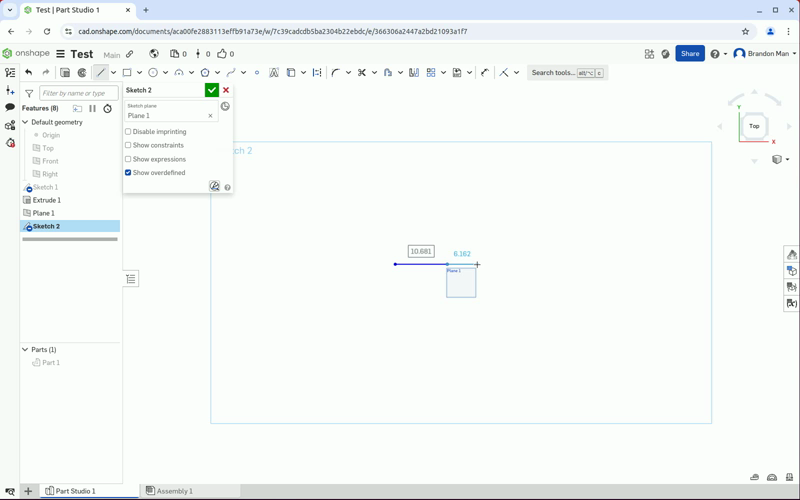
mouse_move(447, 212)
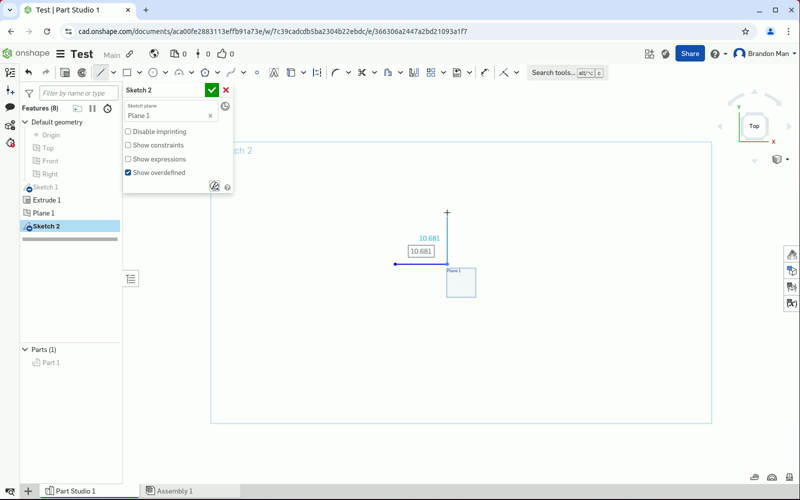
click(447, 212)
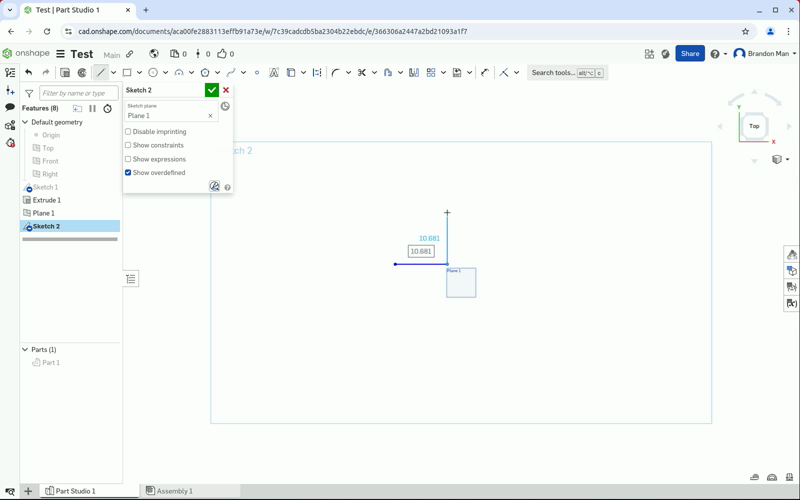
key_up(shift)
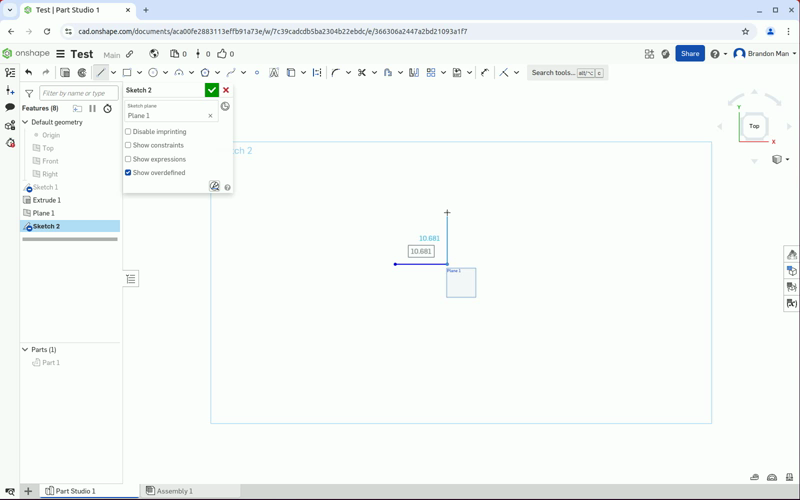
key_down(shift)
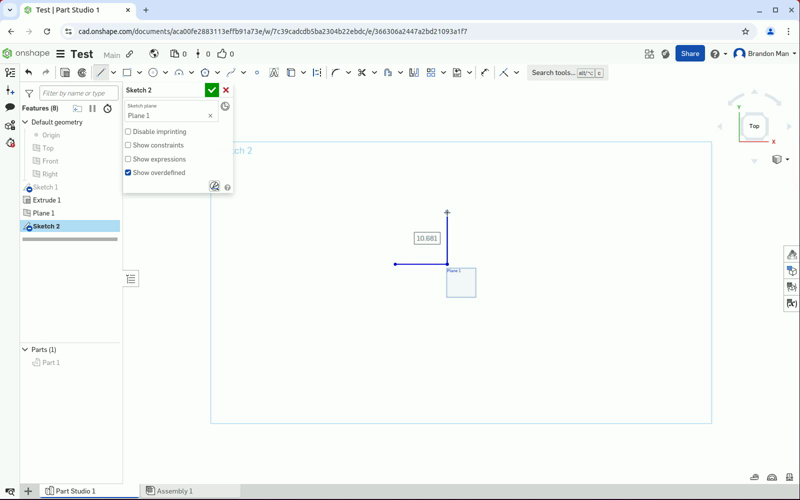
mouse_move(477, 212)
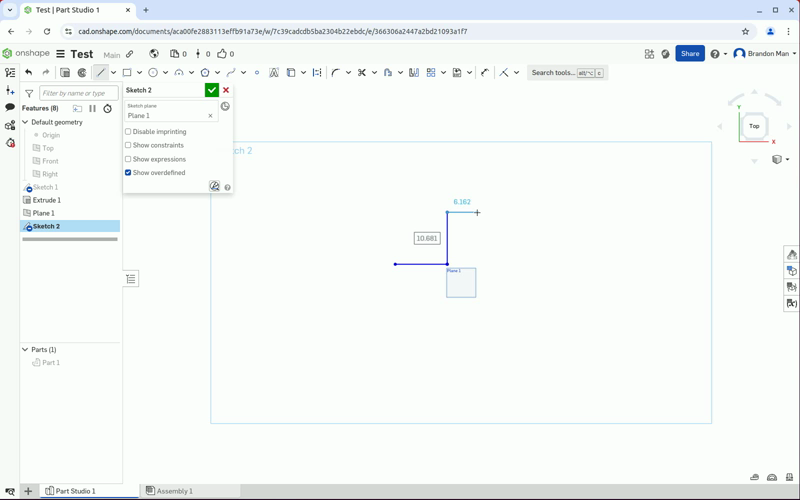
mouse_move(395, 212)
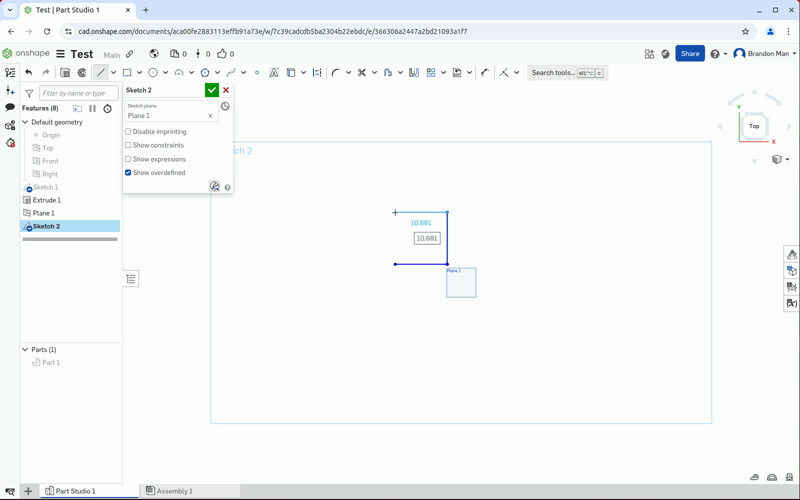
click(395, 212)
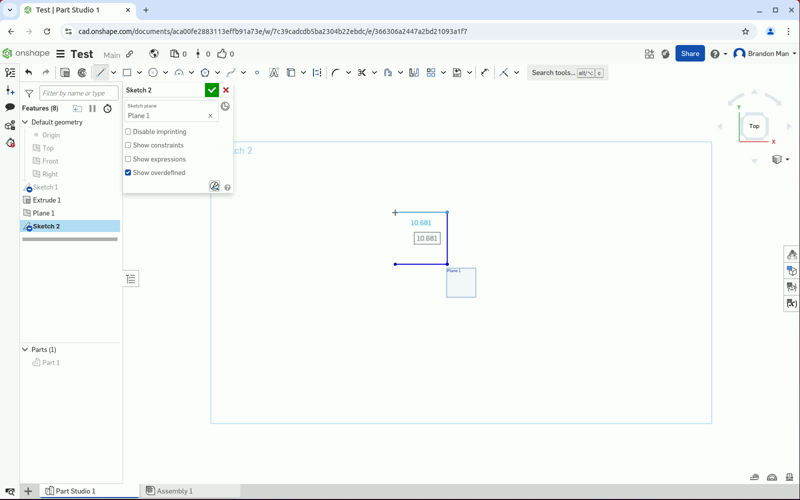
key_up(shift)
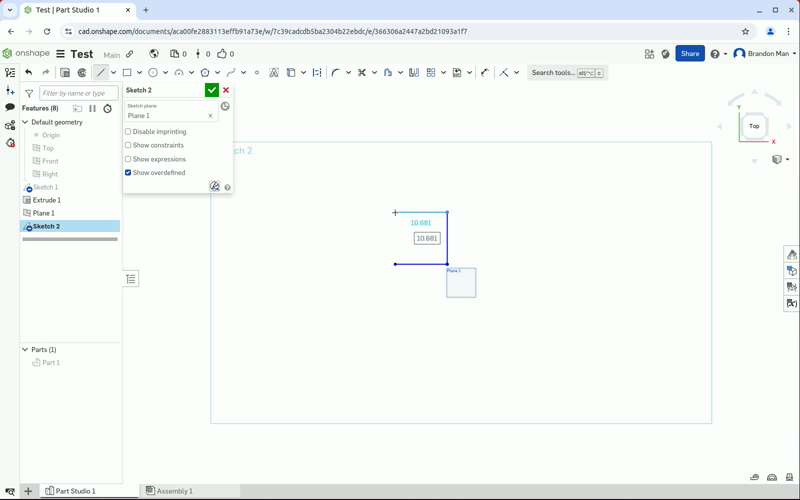
mouse_move(425, 212)
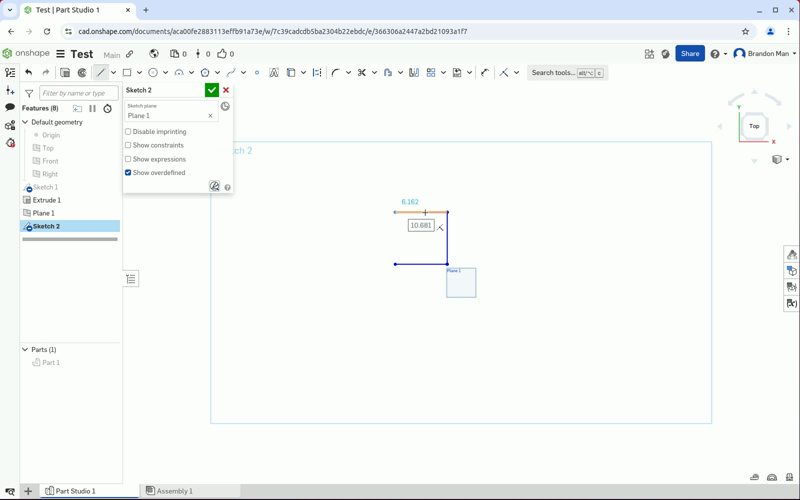
key_down(shift)
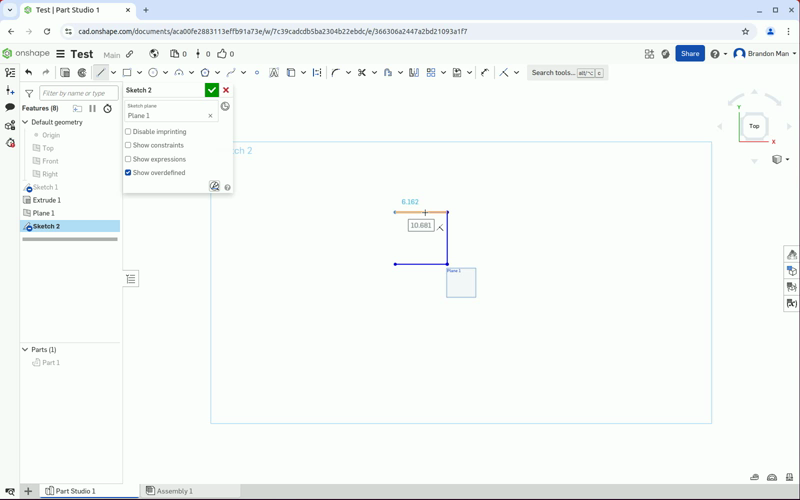
mouse_move(395, 264)
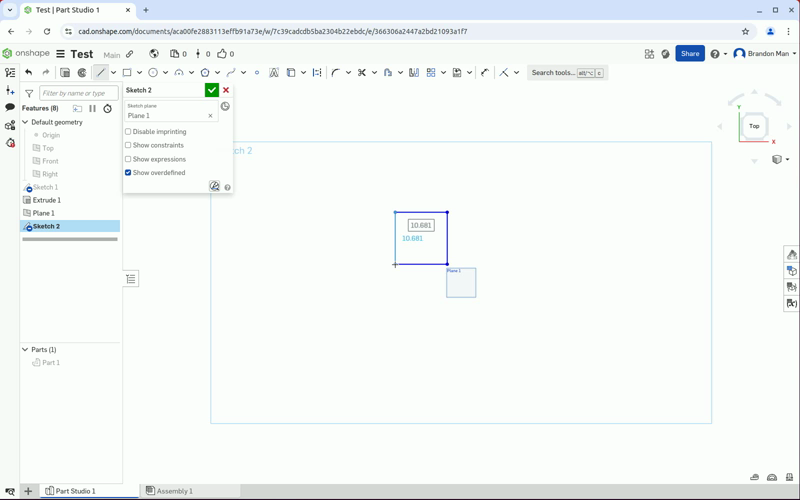
key_up(shift)
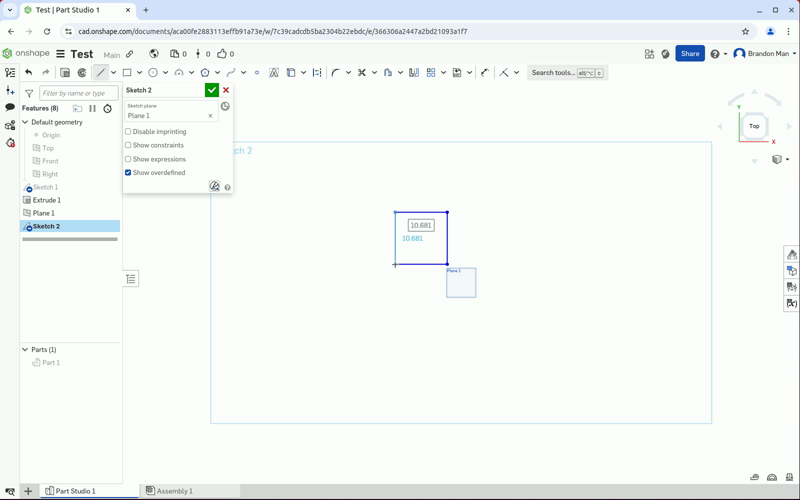
click(395, 264)
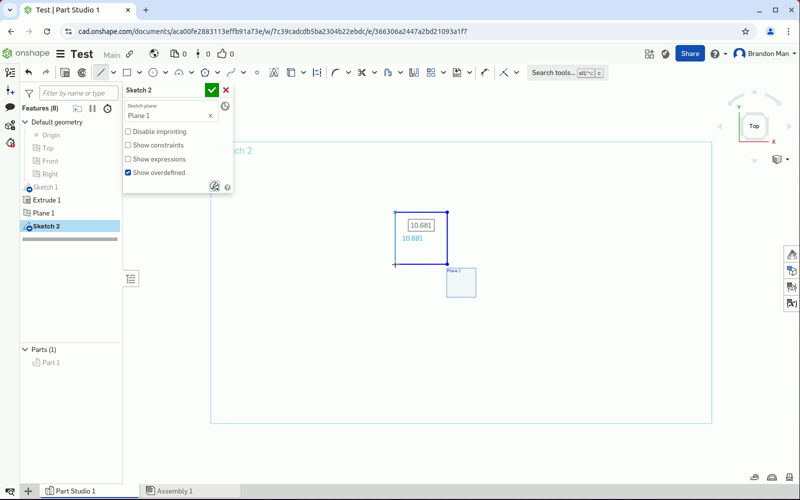
key(esc)
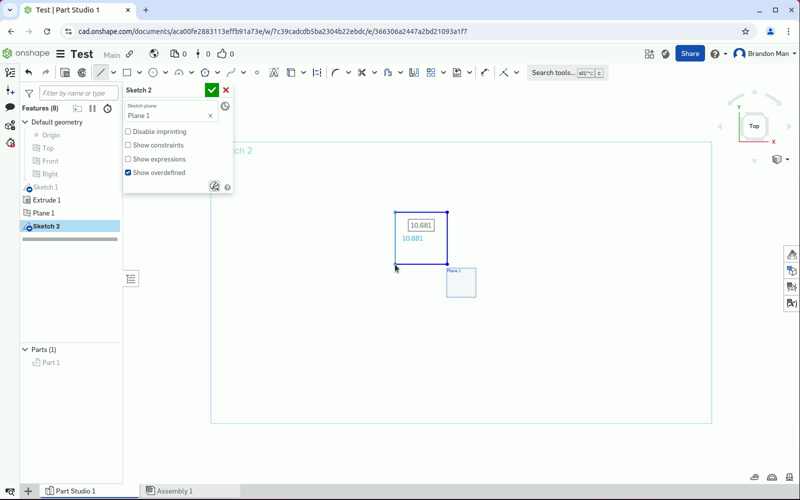
key(l)
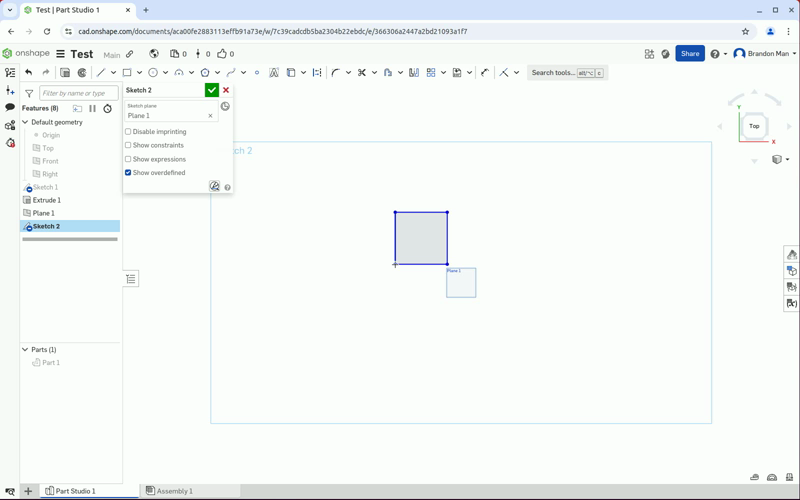
key_down(shift)
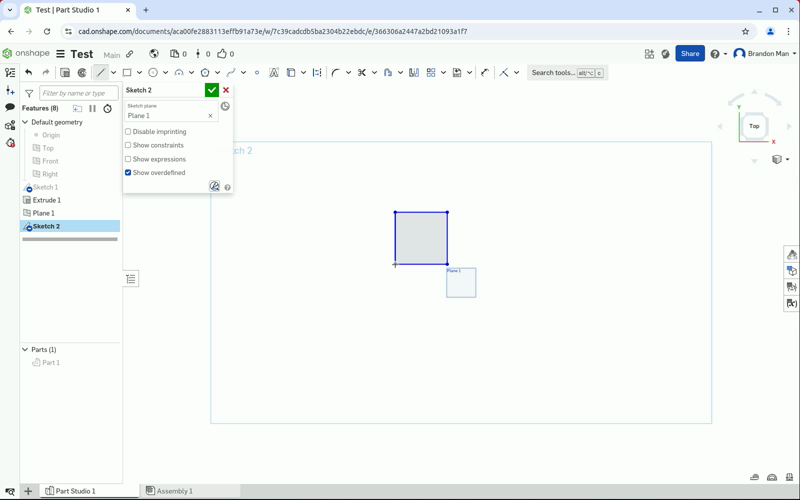
mouse_move(414, 248)
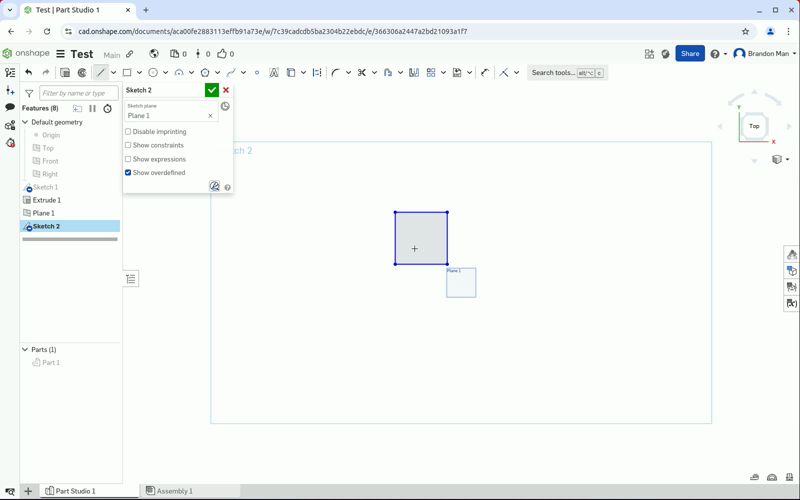
click(414, 248)
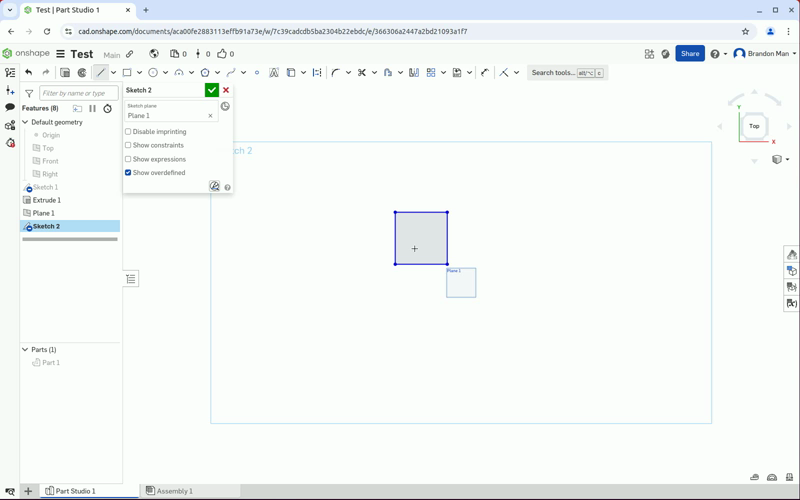
key_up(shift)
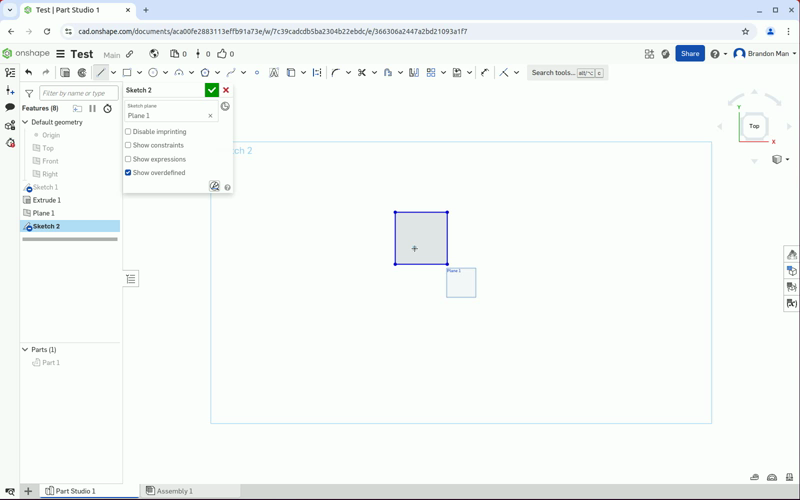
key_down(shift)
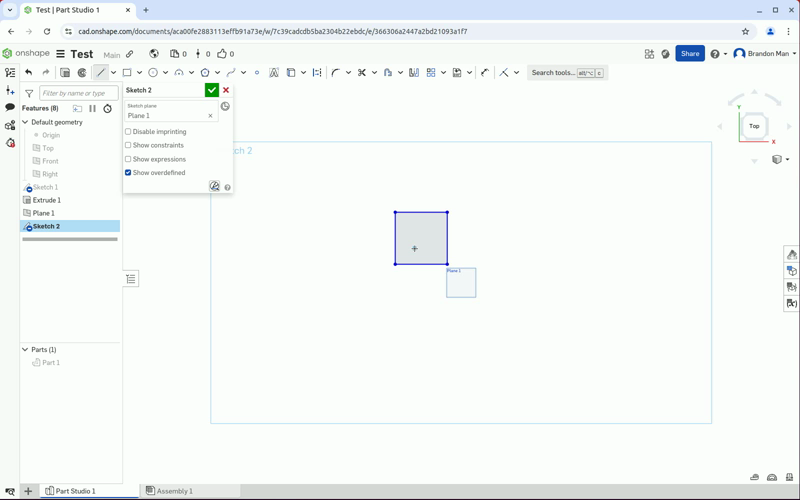
mouse_move(444, 248)
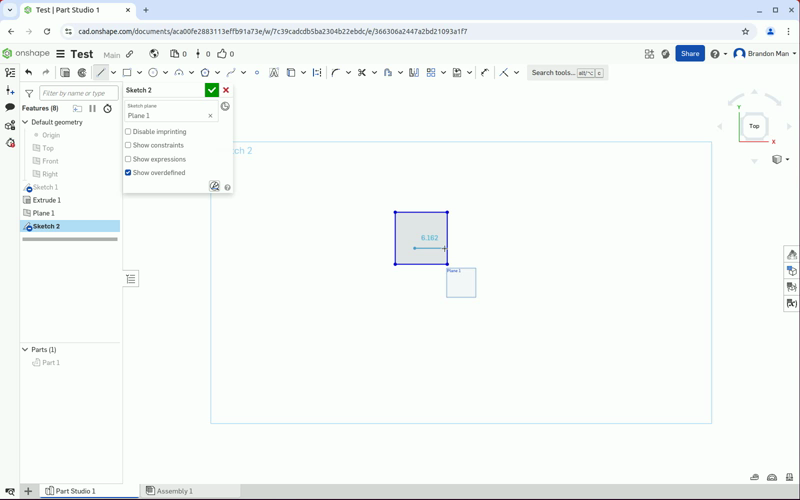
mouse_move(440, 248)
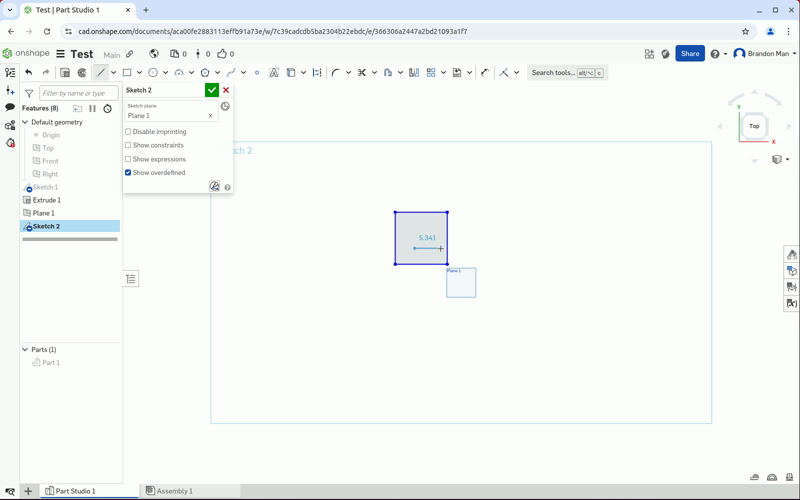
click(440, 248)
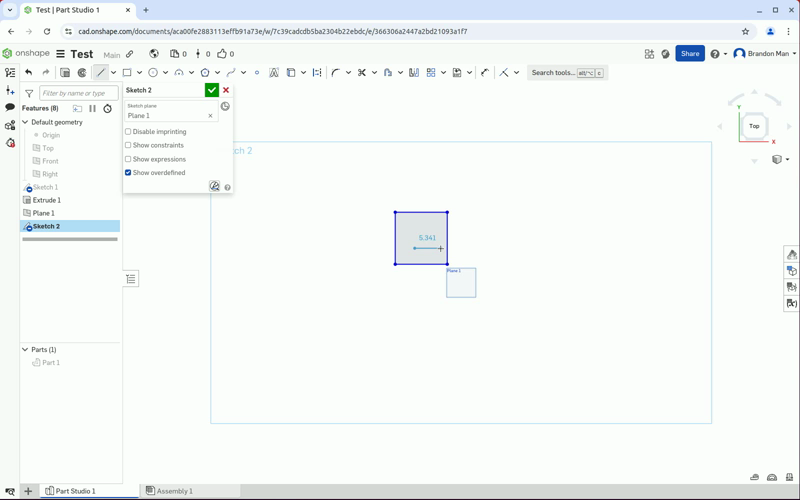
key_up(shift)
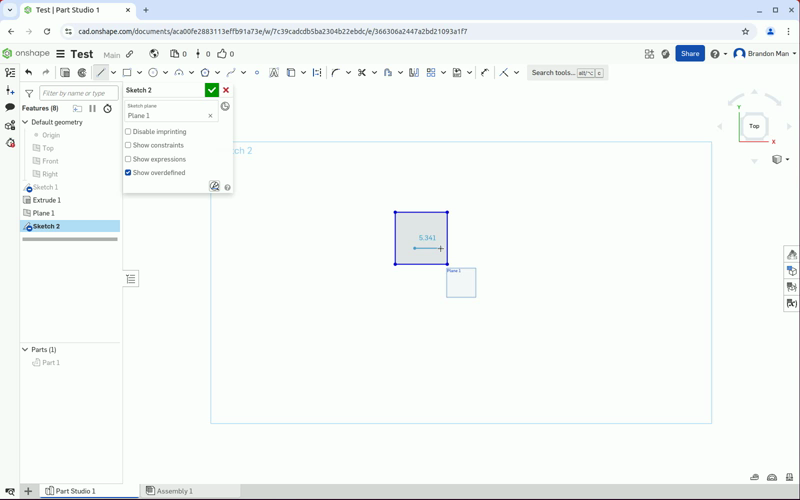
key_down(shift)
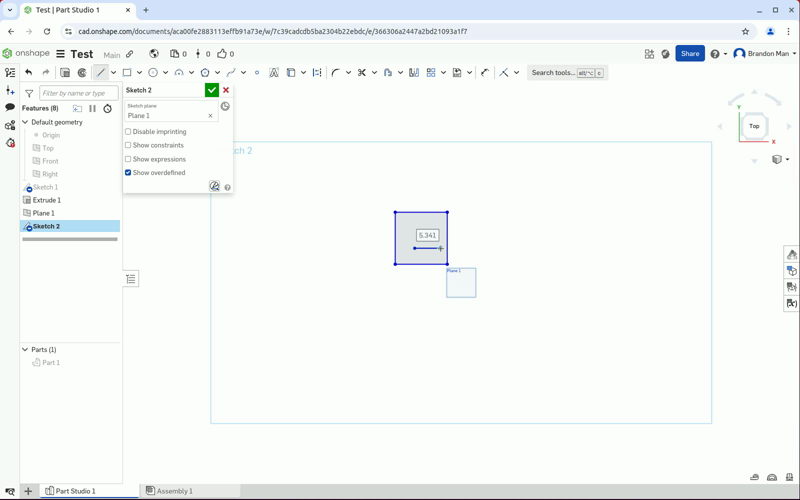
mouse_move(470, 248)
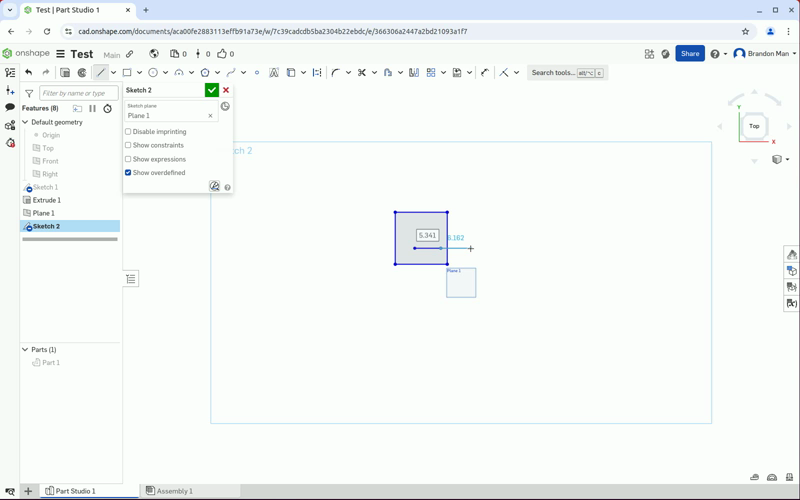
mouse_move(440, 222)
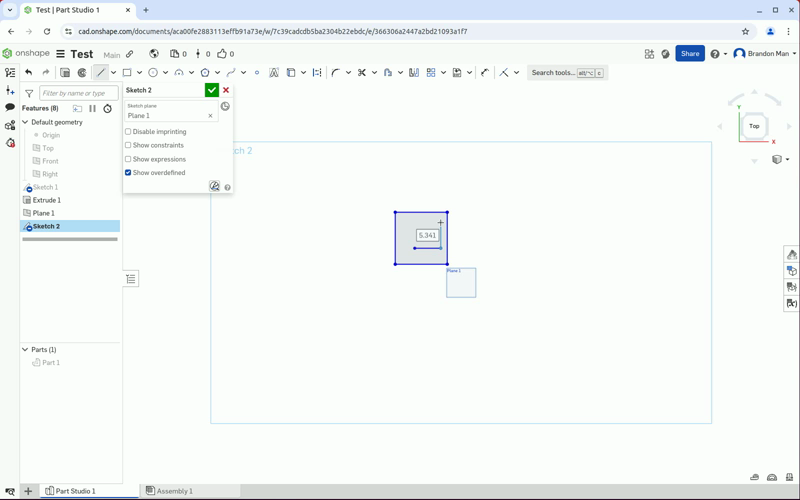
click(440, 222)
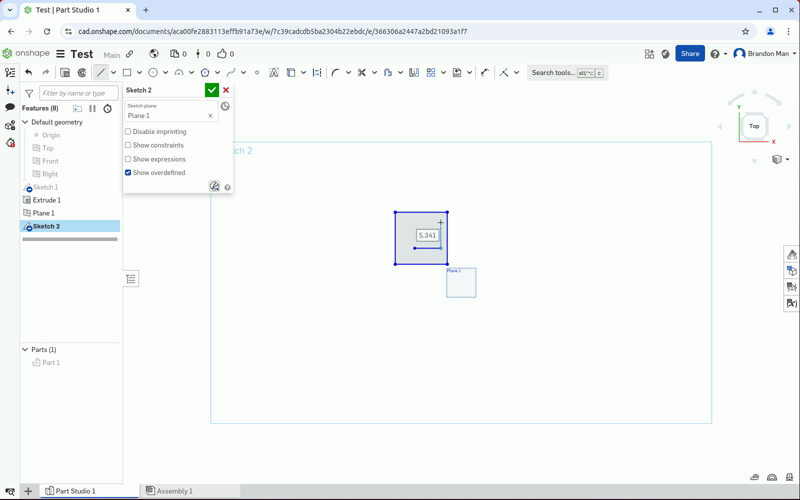
key_up(shift)
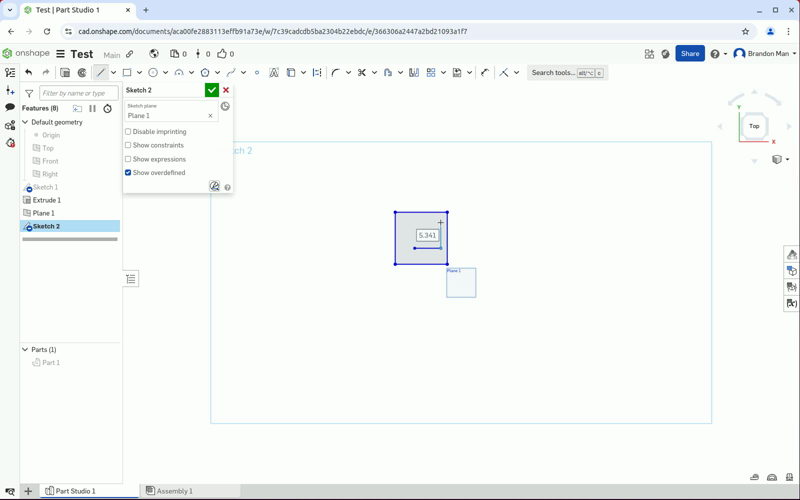
key_down(shift)
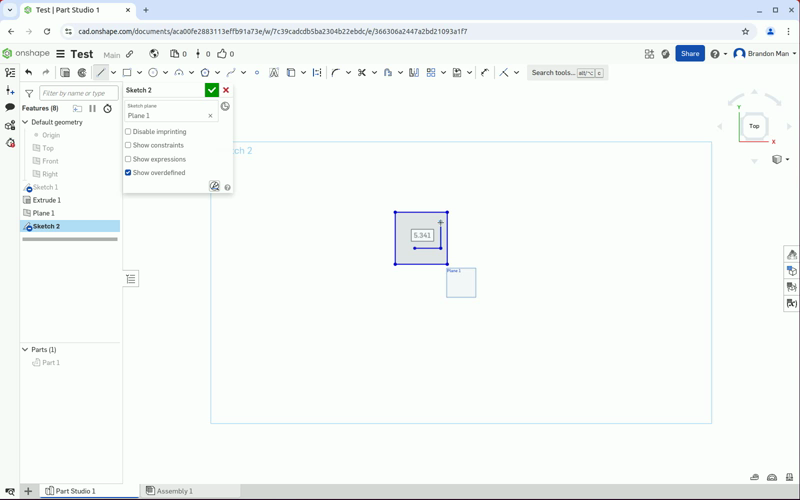
mouse_move(470, 222)
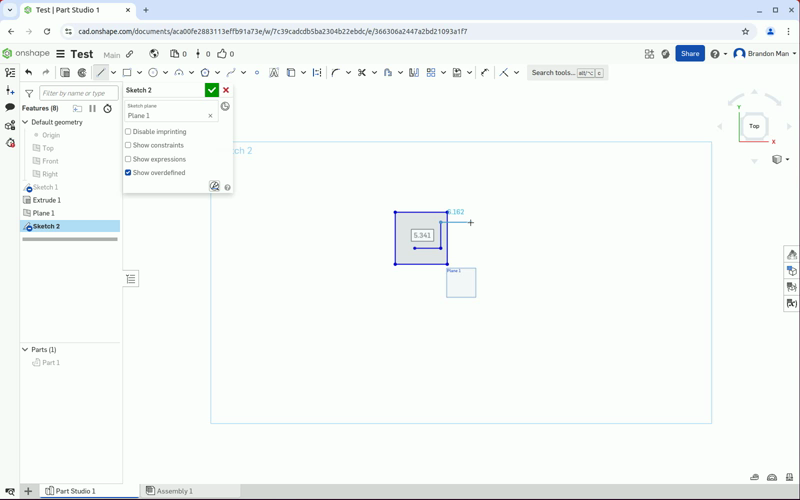
mouse_move(414, 222)
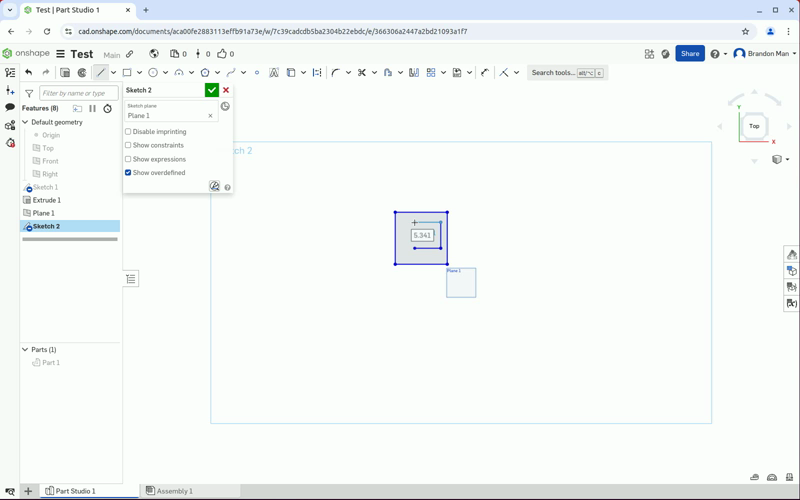
click(414, 222)
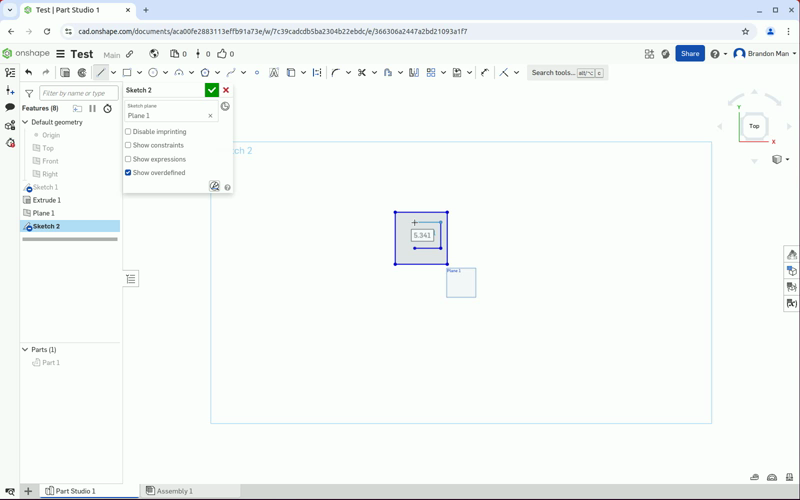
key_up(shift)
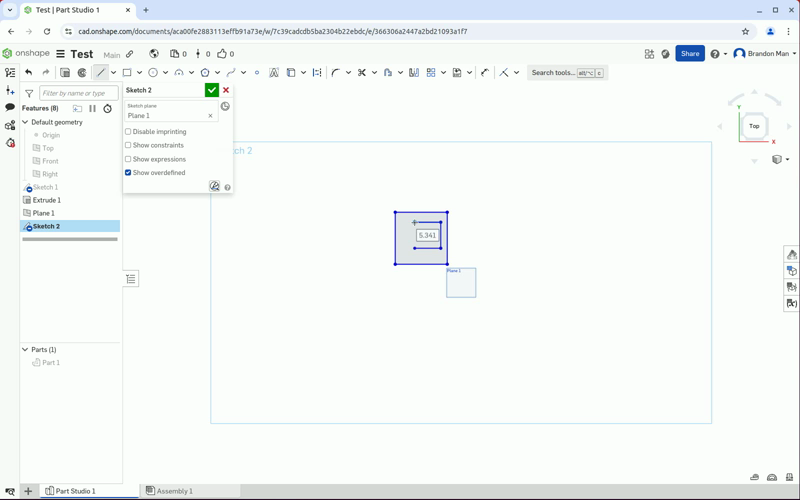
mouse_move(444, 222)
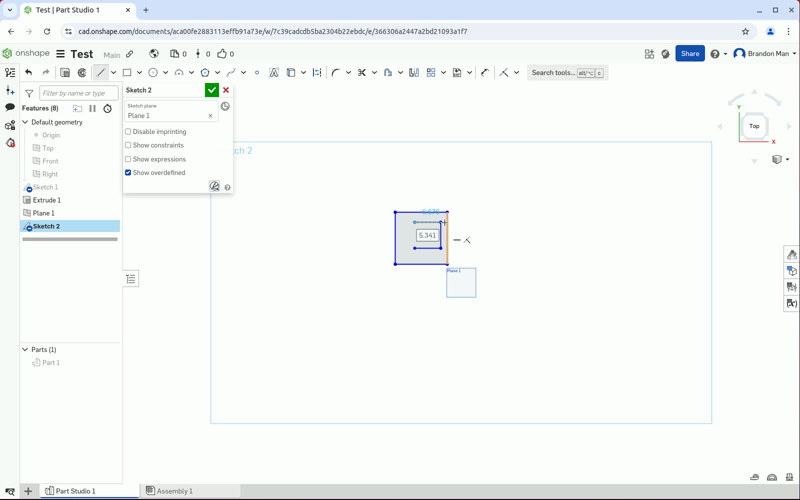
key_down(shift)
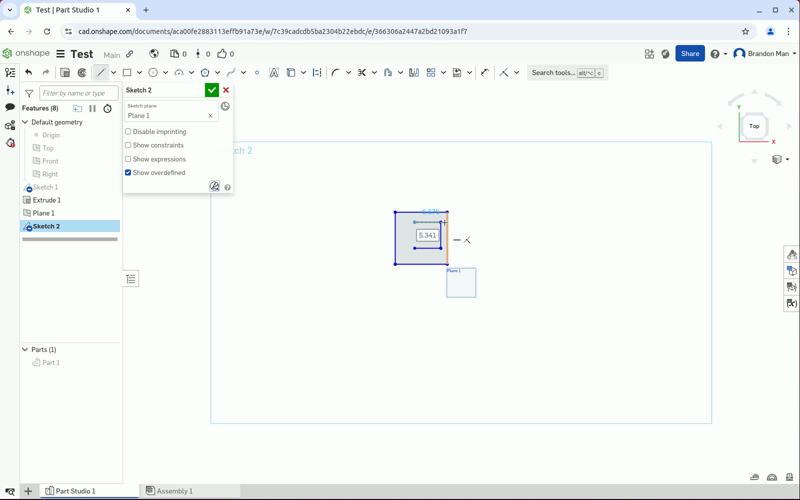
mouse_move(414, 248)
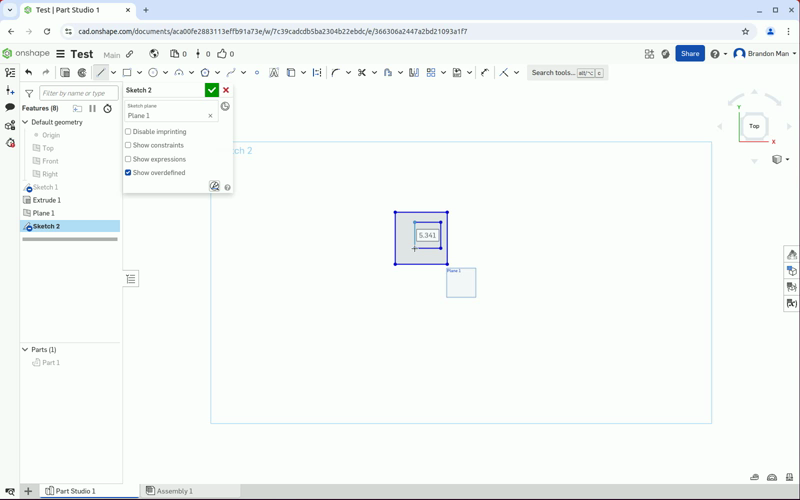
key_up(shift)
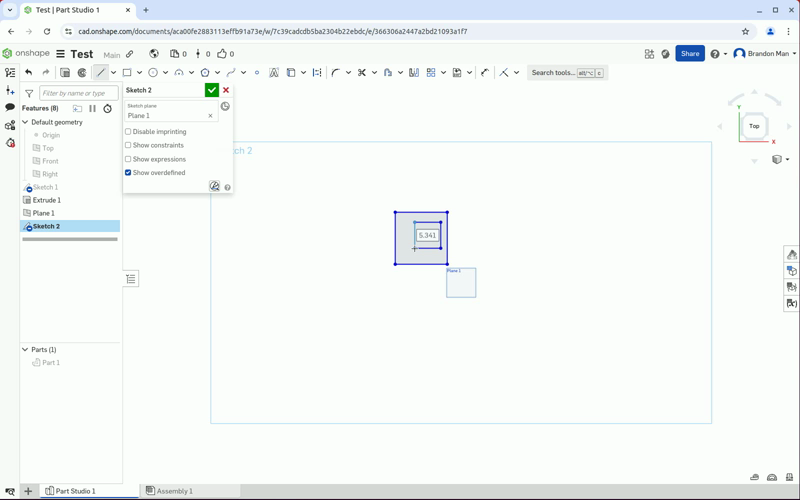
click(414, 248)
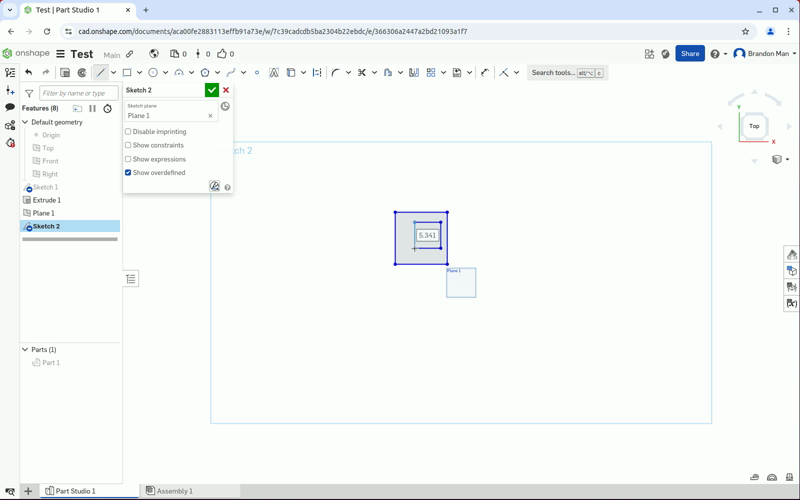
key(esc)
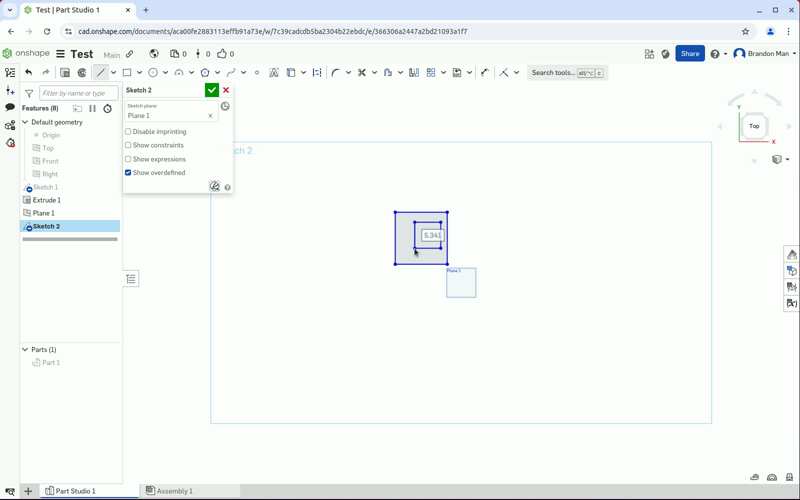
mouse_move(438, 218)
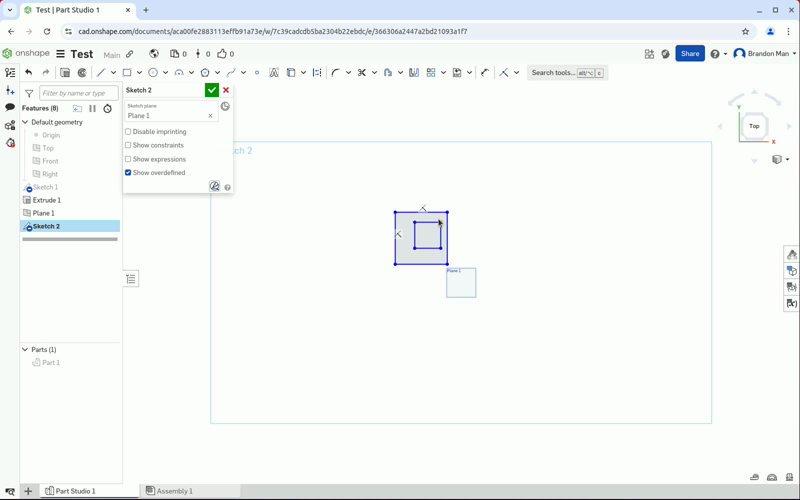
click(438, 218)
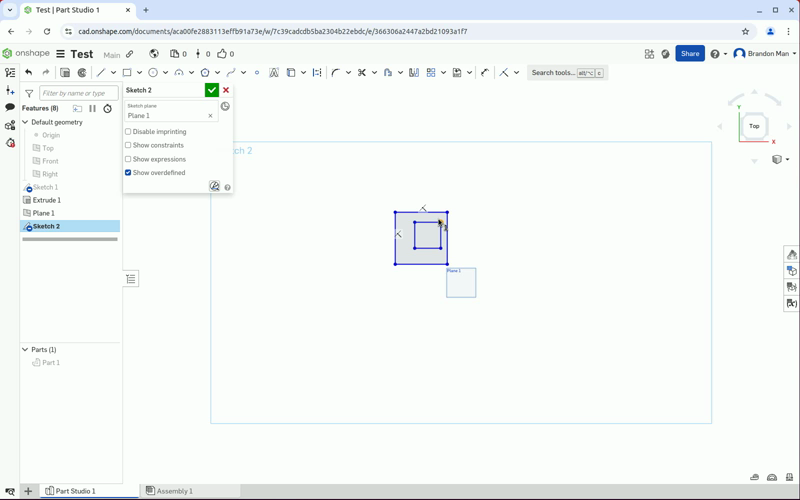
mouse_move(73, 352)
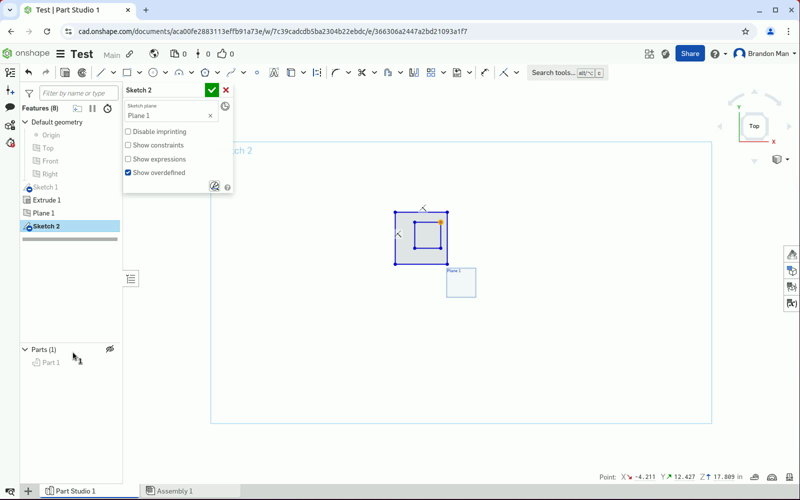
key(shift+y)
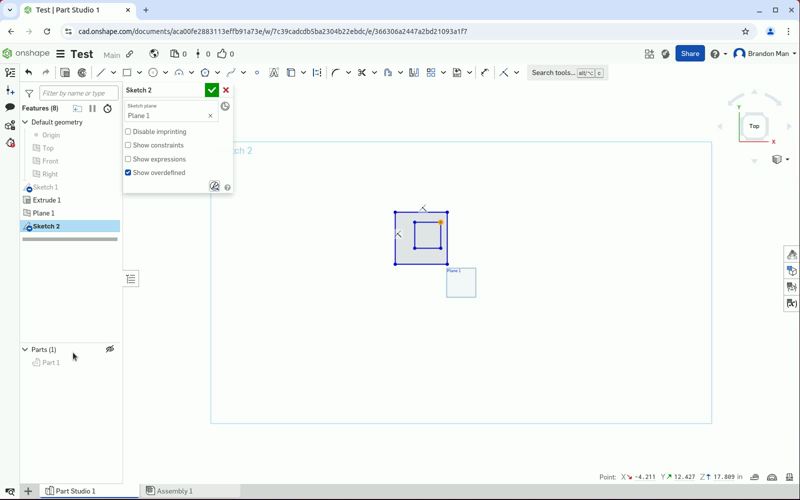
key(shift+e)
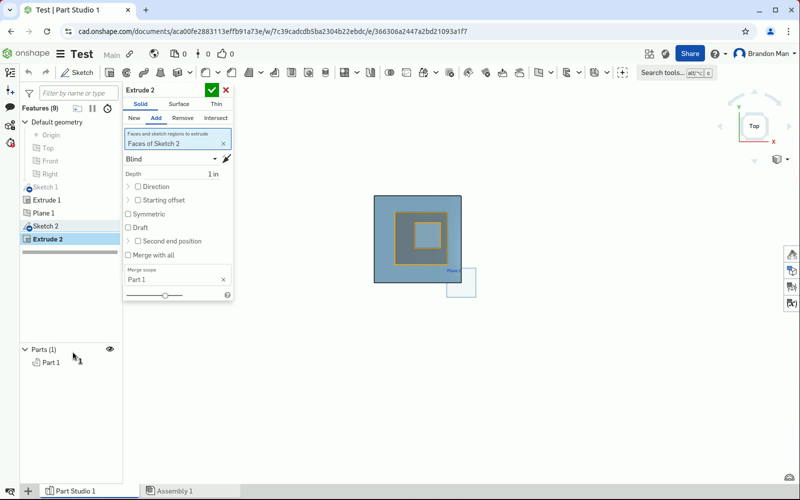
mouse_move(143, 106)
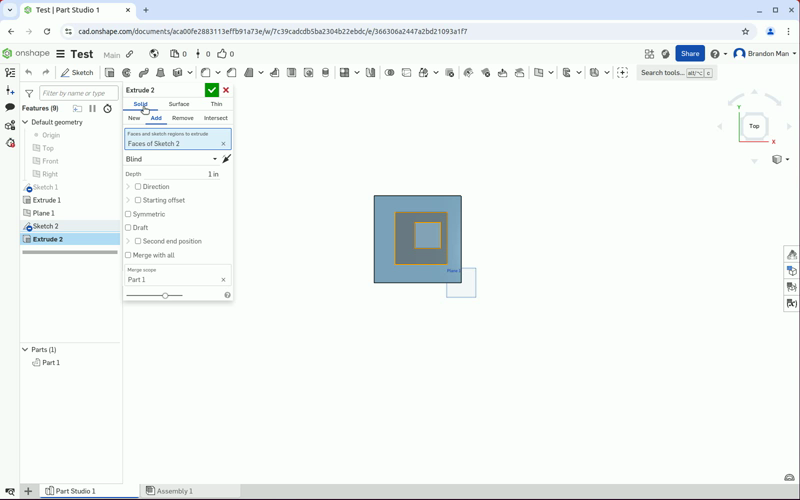
click(143, 106)
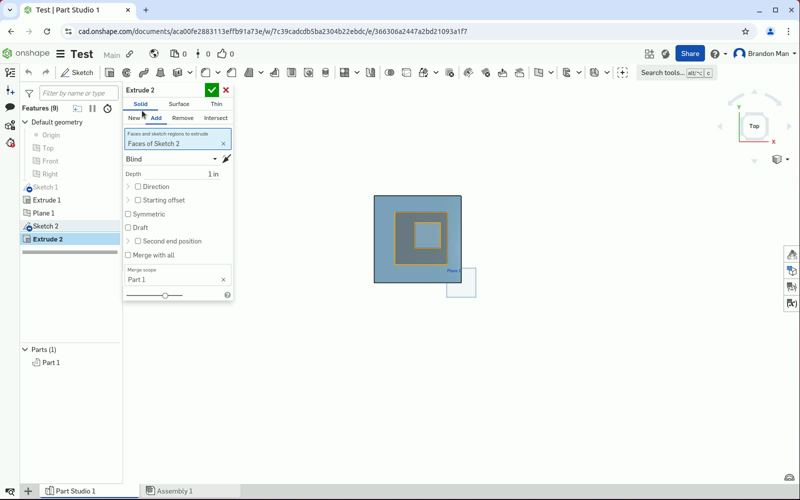
mouse_move(137, 120)
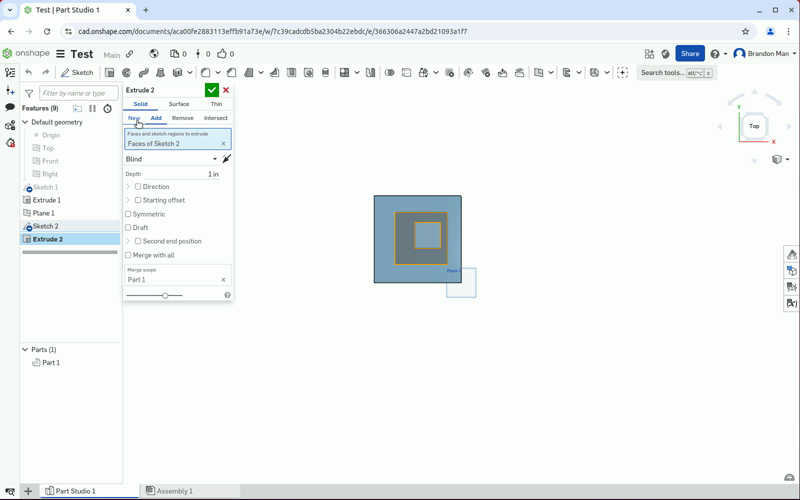
click(137, 120)
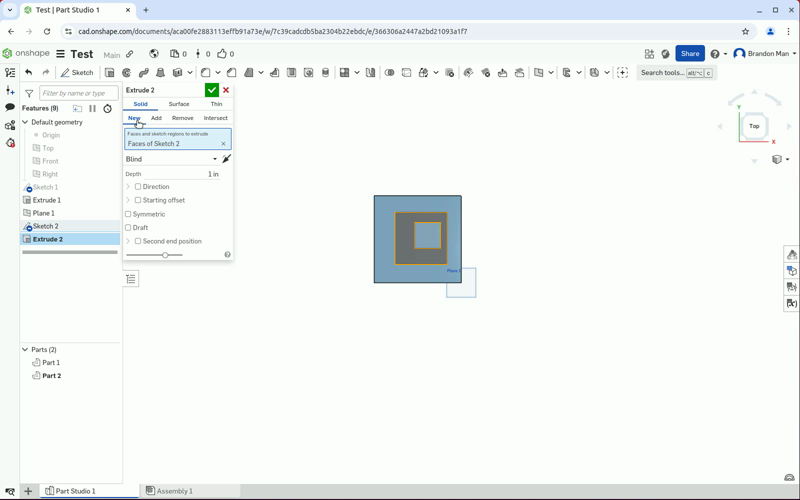
key(tab, 4)
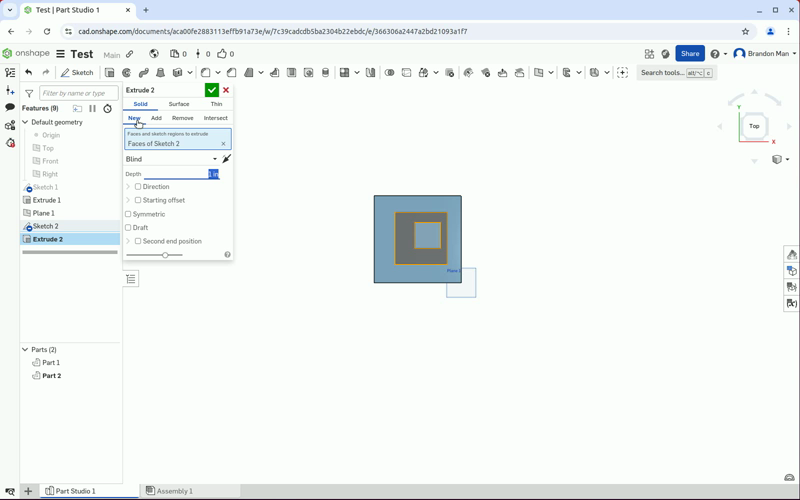
text(5.296)
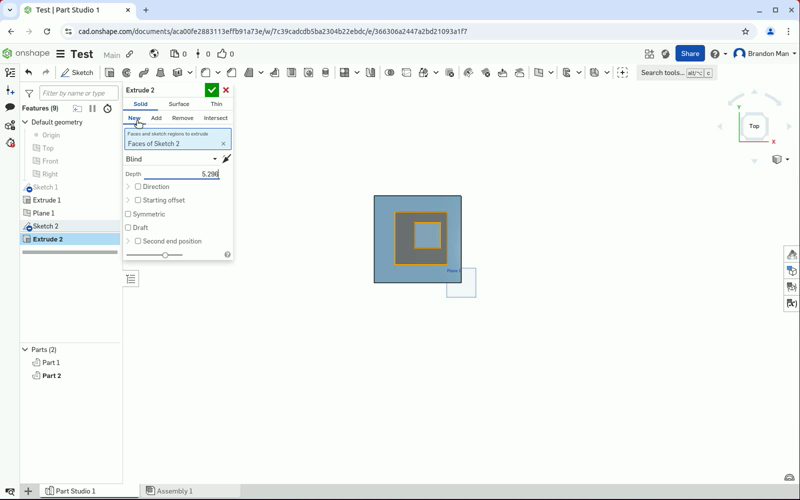
key(enter)
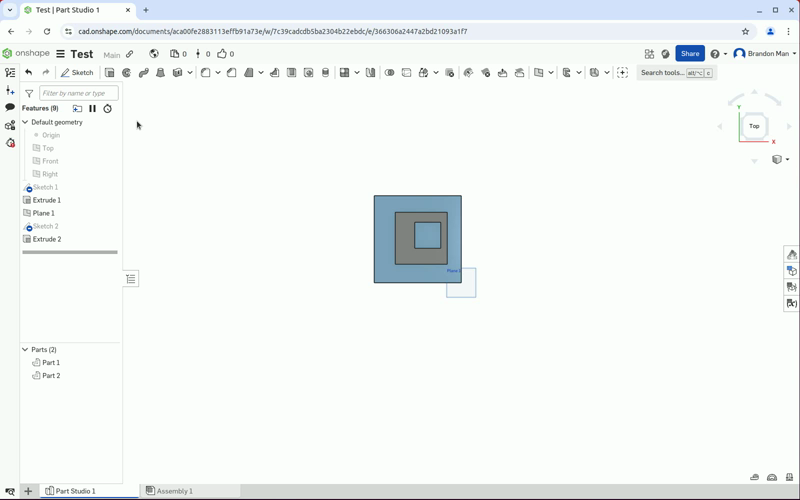
key(shift+h)
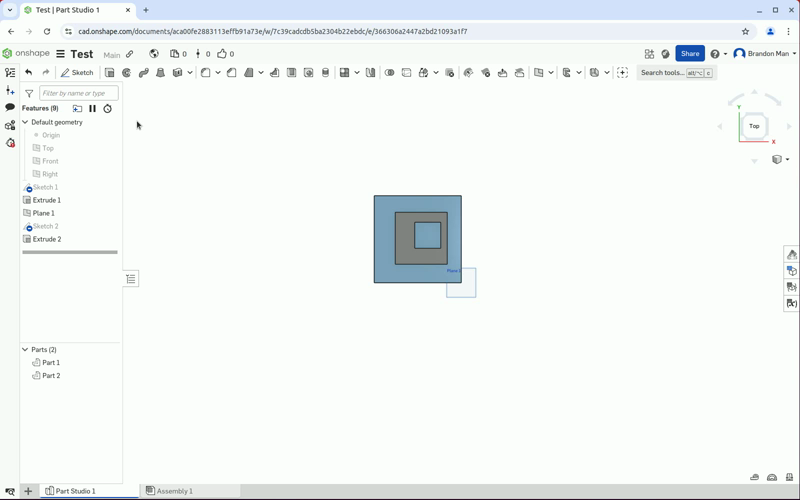
key(shift+h)
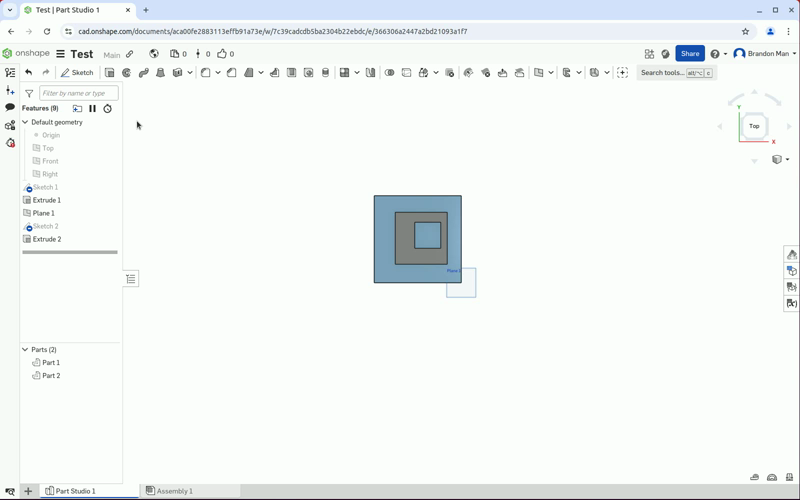
mouse_move(73, 189)
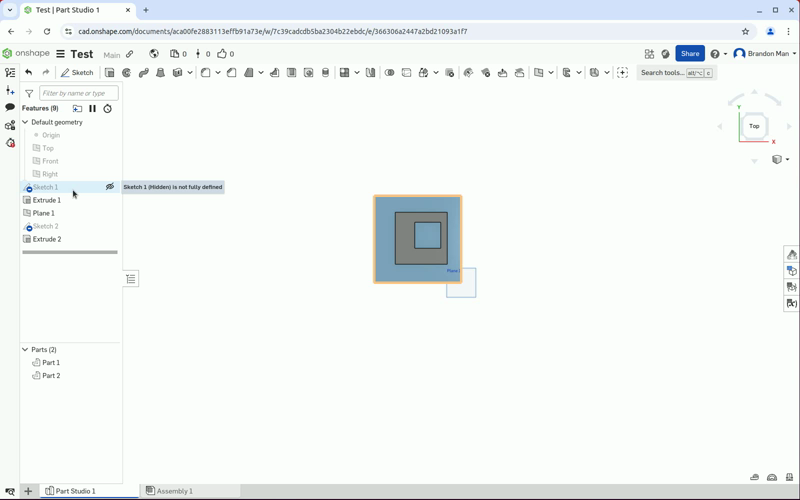
click(73, 189)
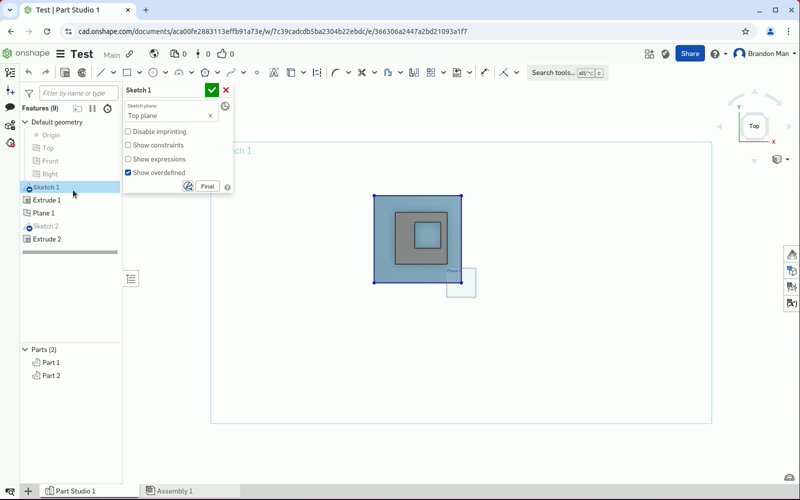
mouse_move(229, 92)
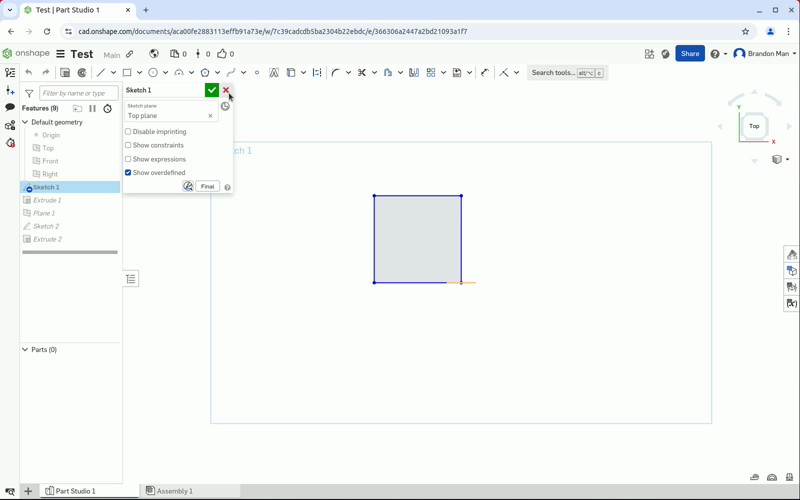
click(229, 92)
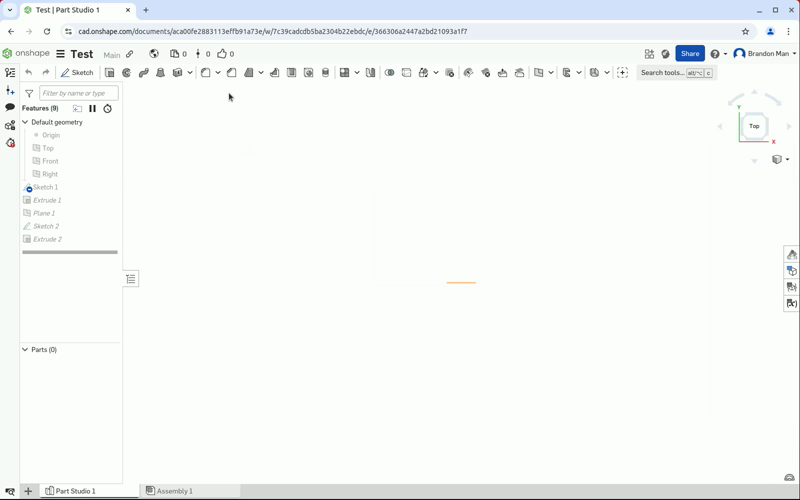
key(shift+s)
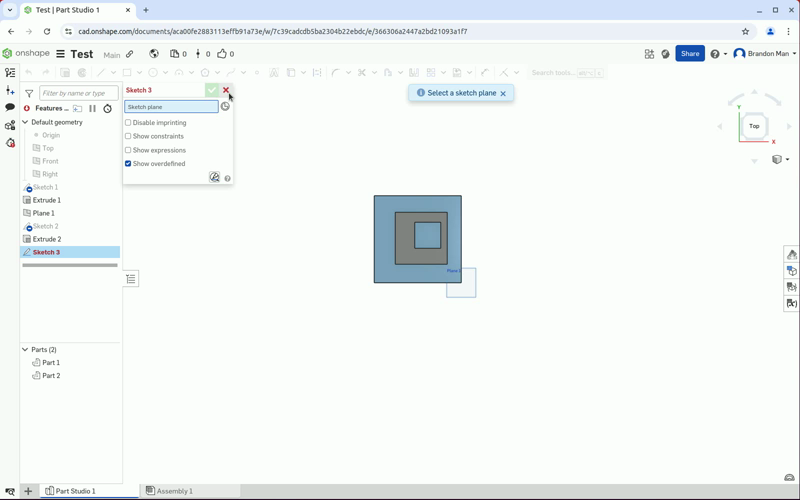
mouse_move(73, 215)
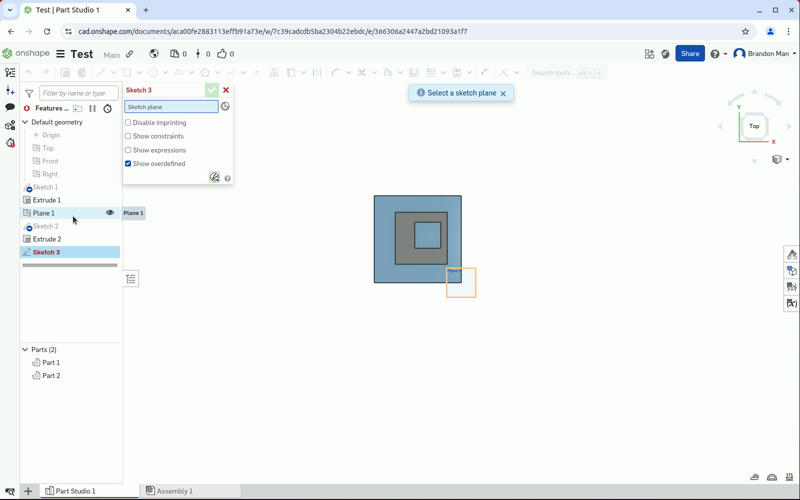
click(73, 215)
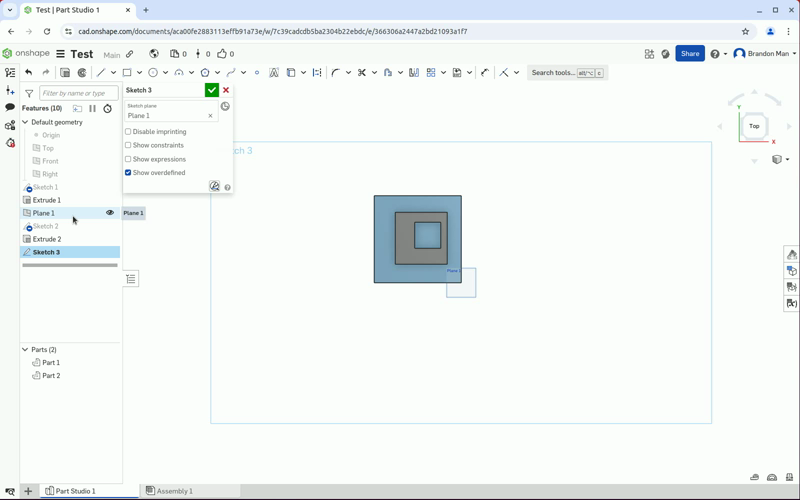
mouse_move(73, 352)
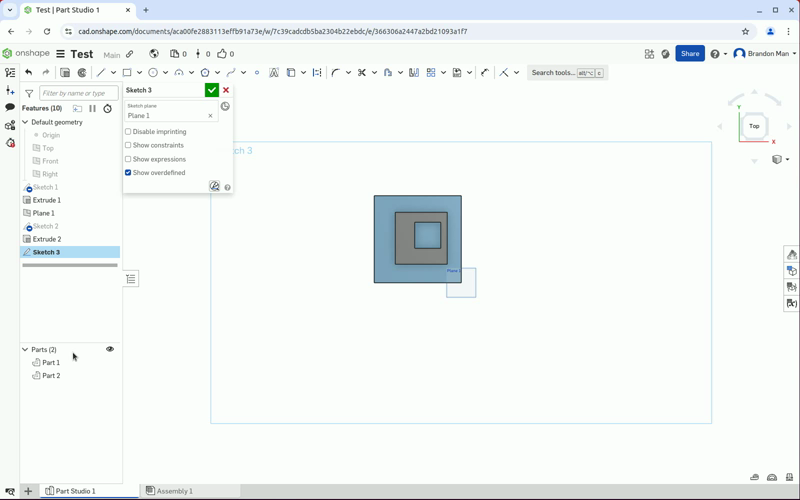
key(y)
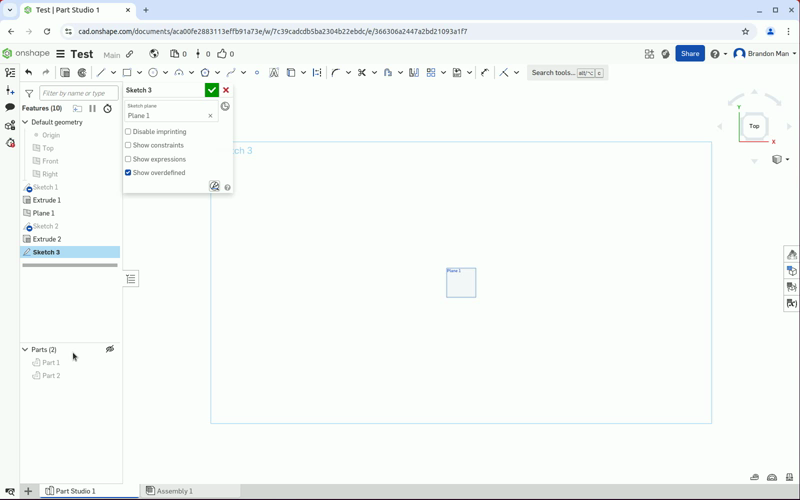
key(l)
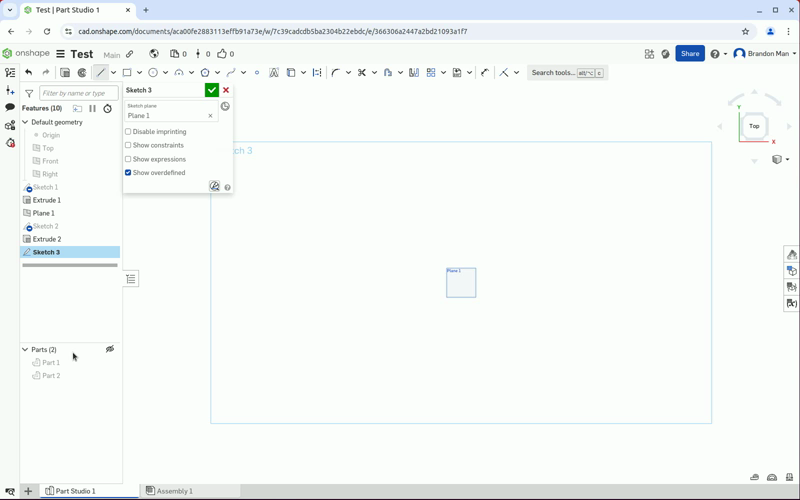
key_down(shift)
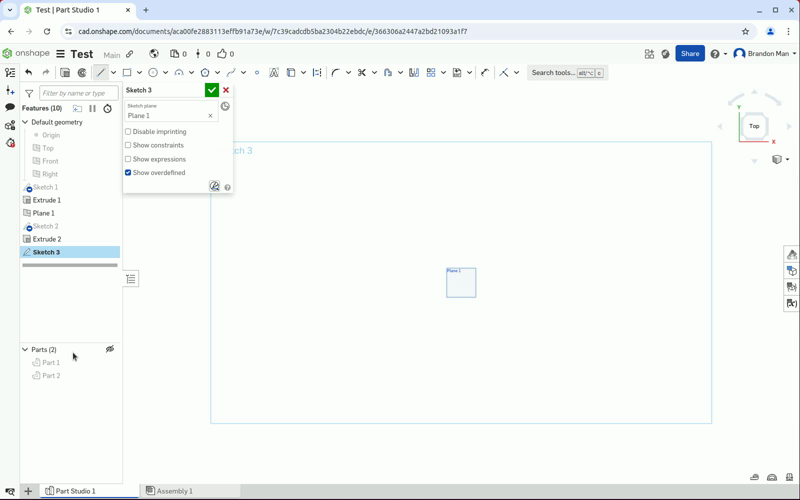
mouse_move(395, 264)
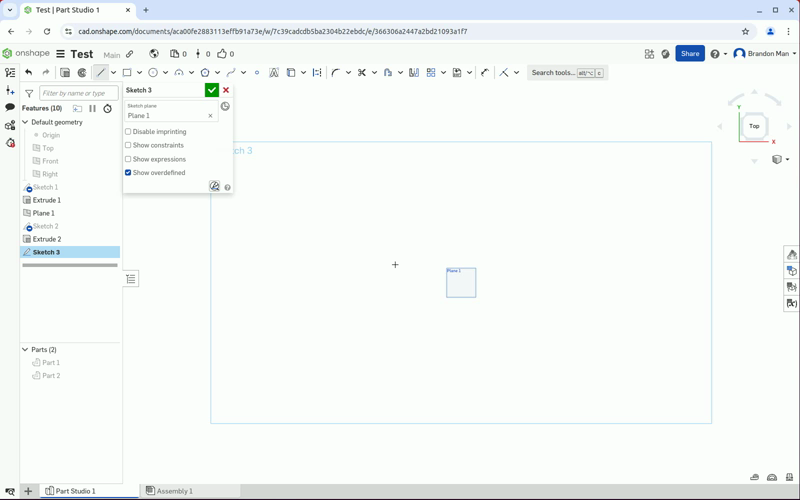
click(395, 264)
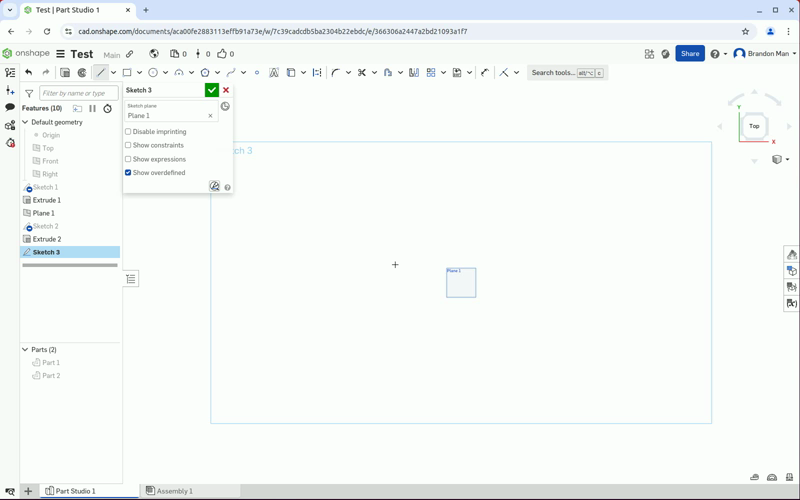
key_up(shift)
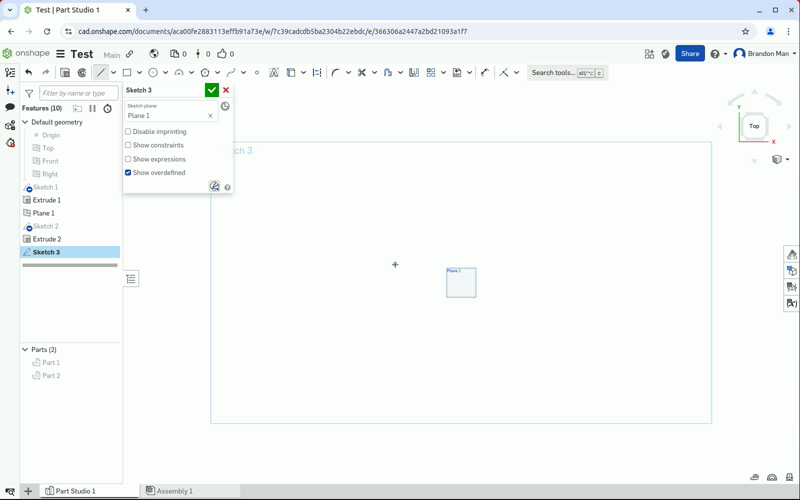
key_down(shift)
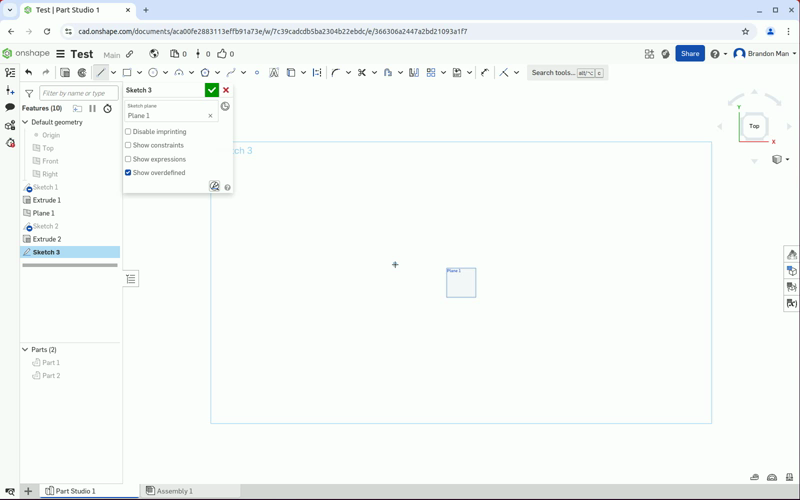
mouse_move(425, 264)
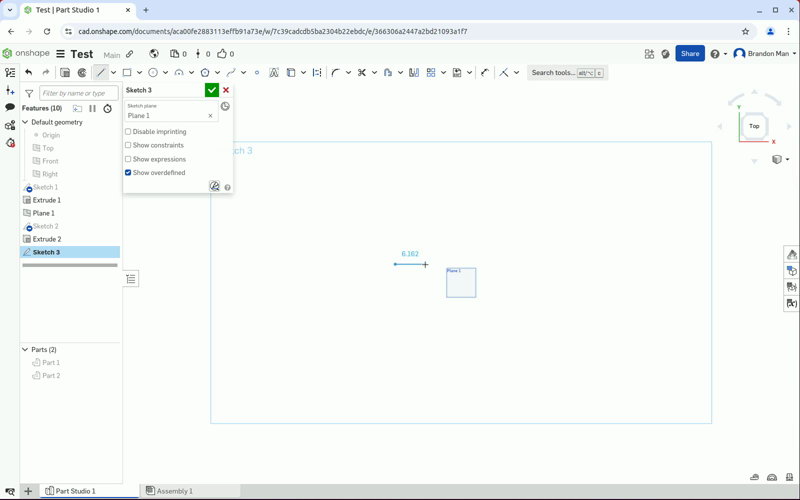
mouse_move(447, 264)
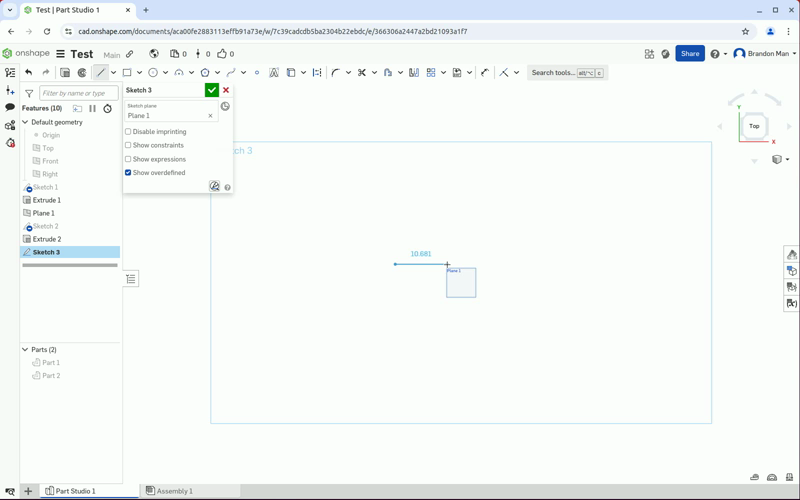
click(447, 264)
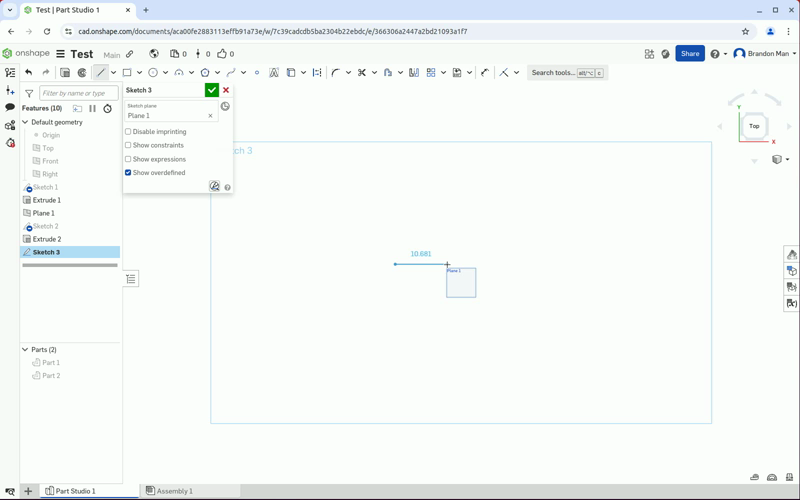
key_up(shift)
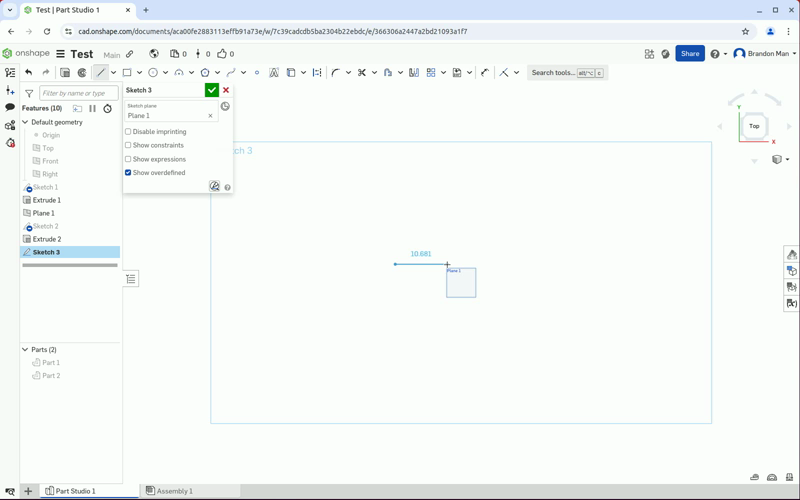
key_down(shift)
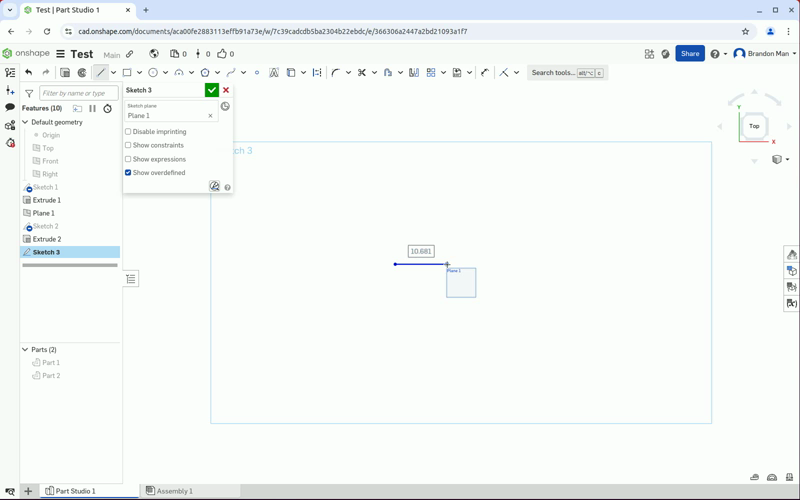
mouse_move(477, 264)
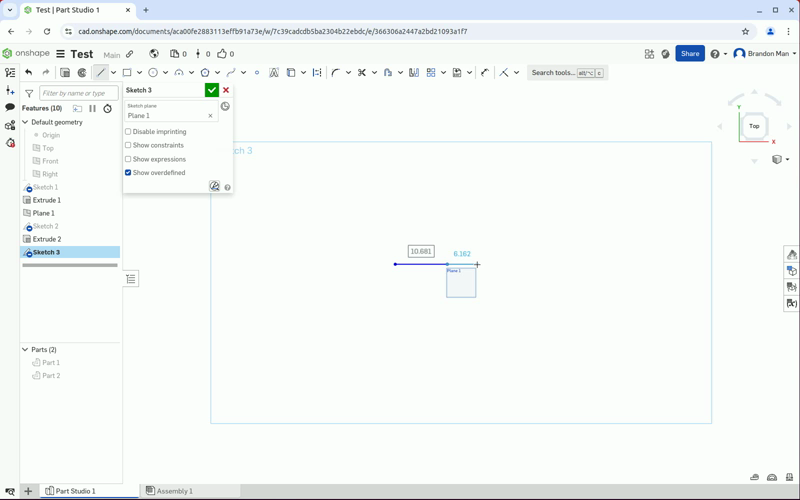
mouse_move(447, 212)
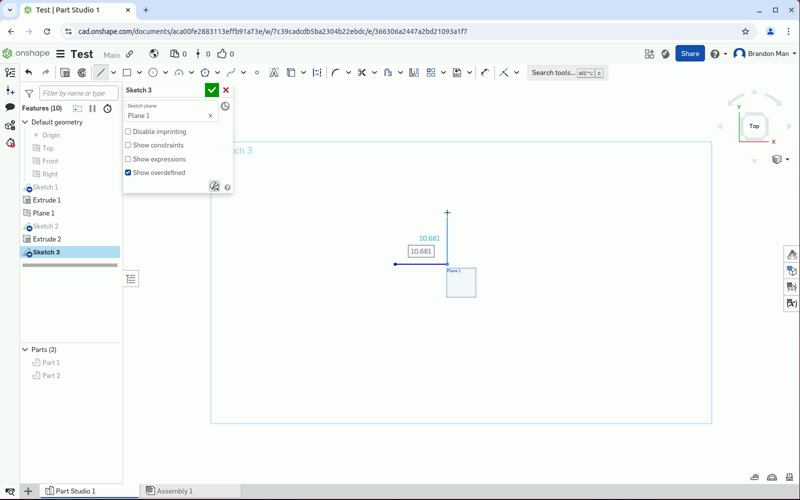
click(447, 212)
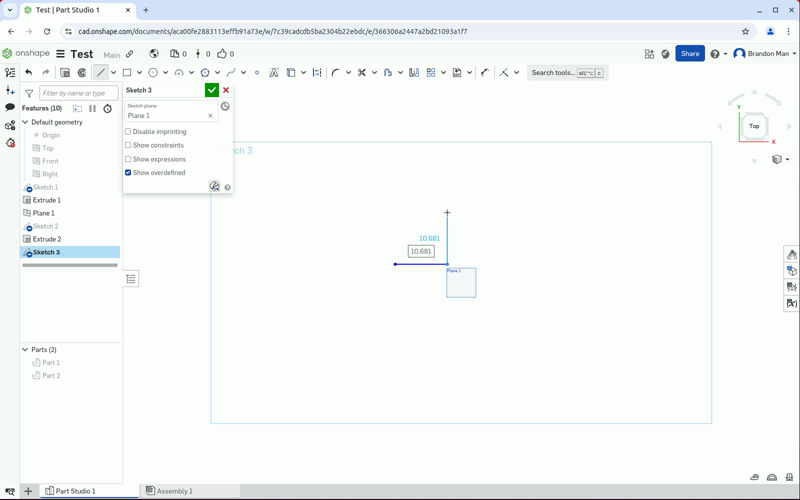
key_up(shift)
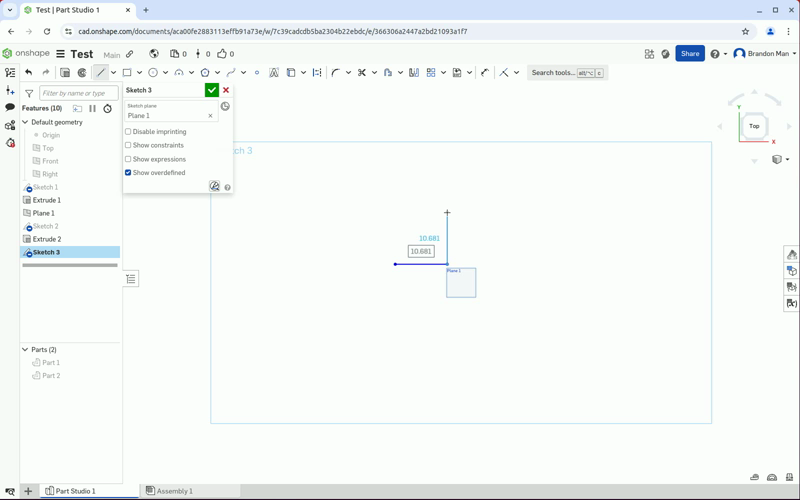
key_down(shift)
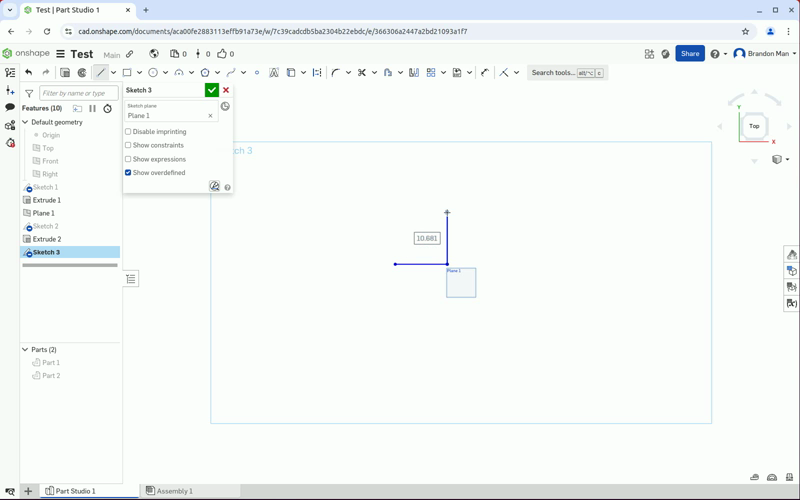
mouse_move(477, 212)
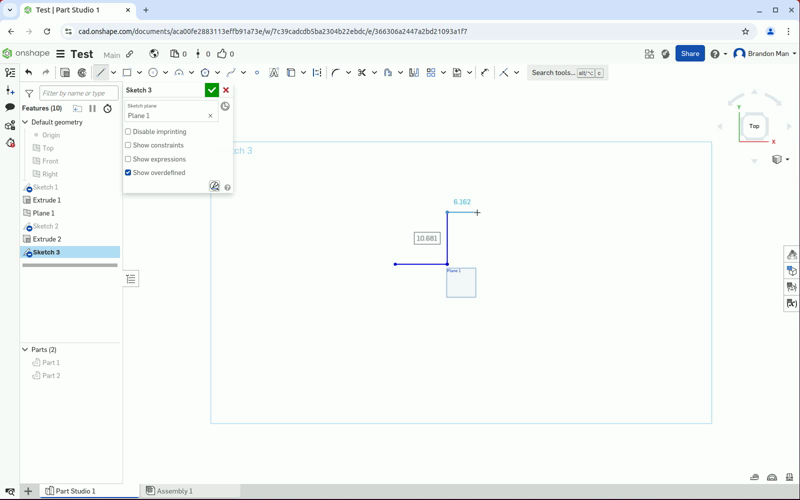
mouse_move(395, 212)
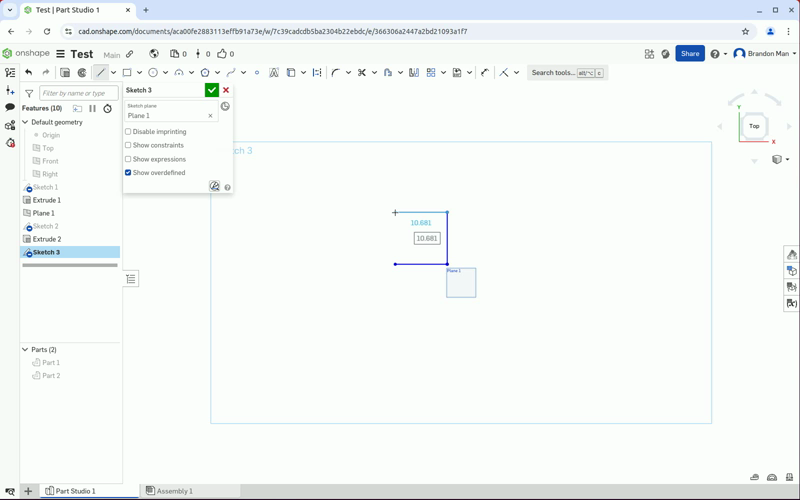
click(395, 212)
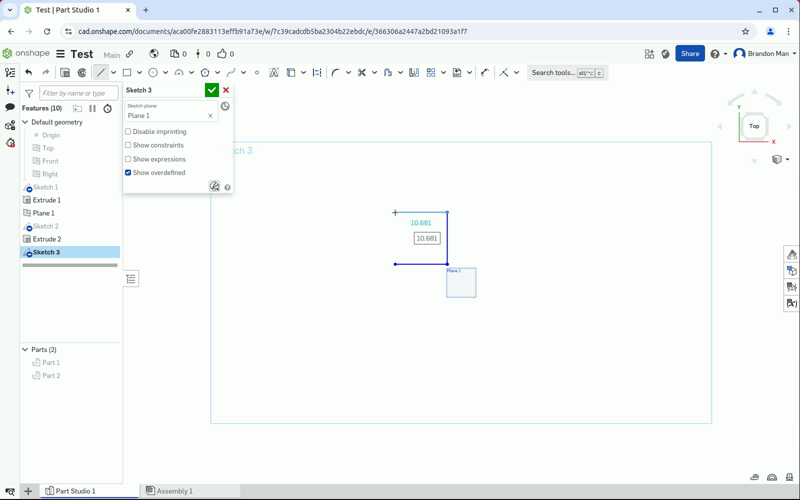
key_up(shift)
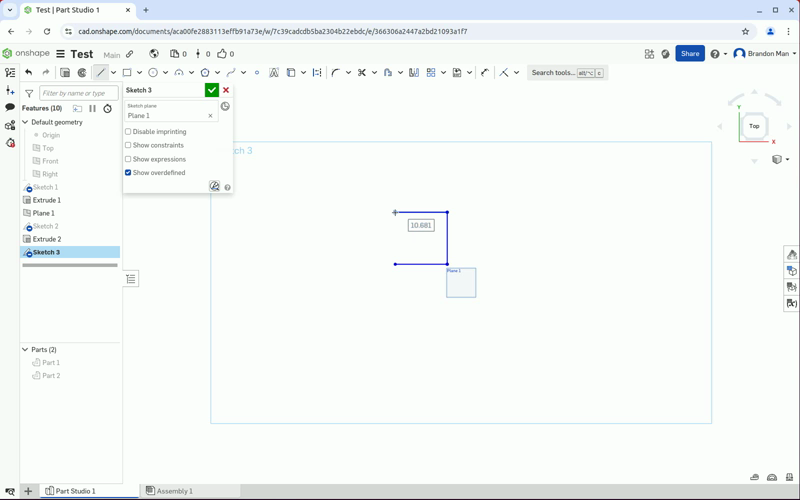
mouse_move(425, 212)
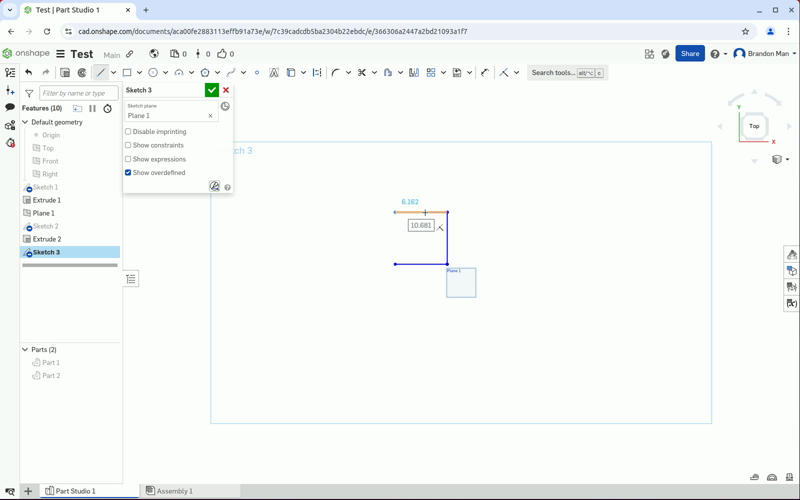
key_down(shift)
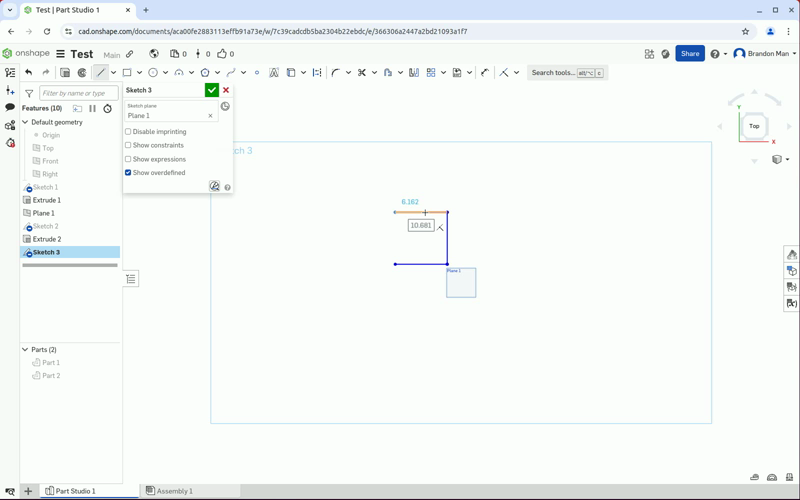
mouse_move(395, 264)
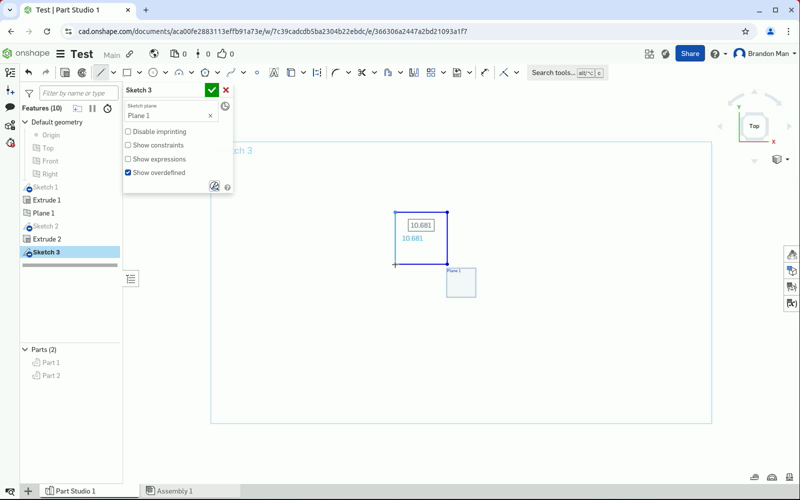
key_up(shift)
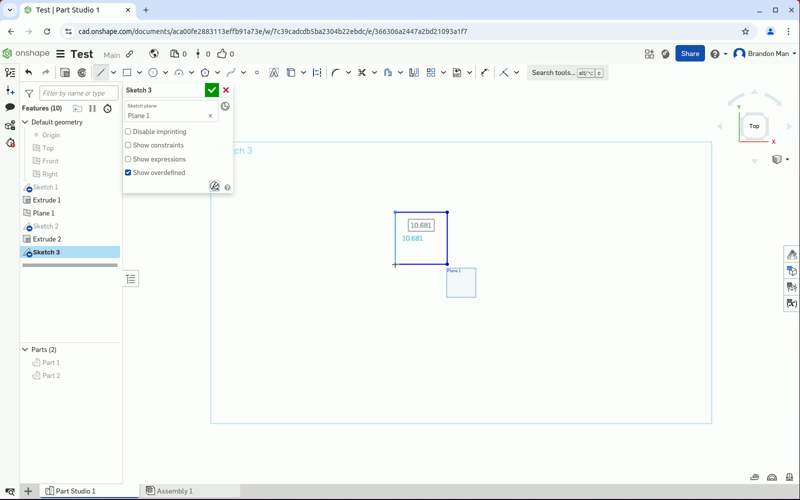
click(395, 264)
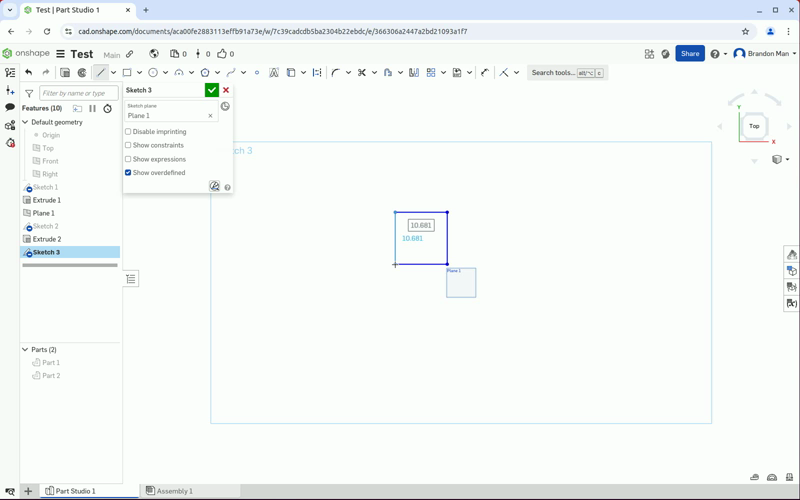
key(esc)
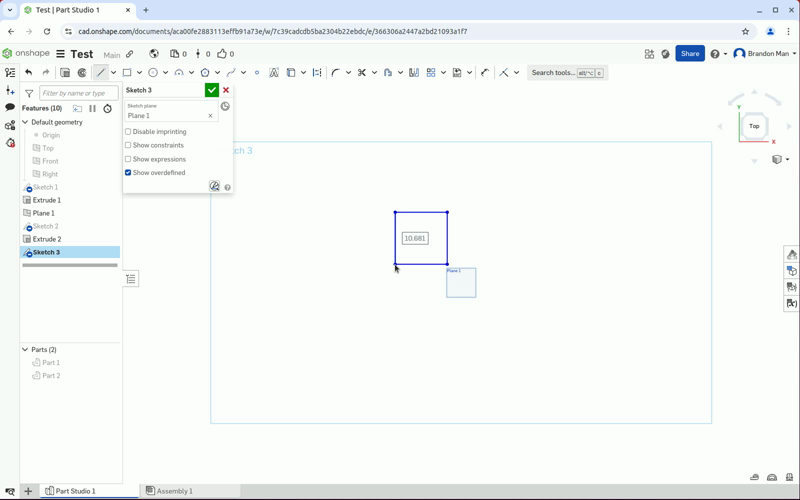
key(l)
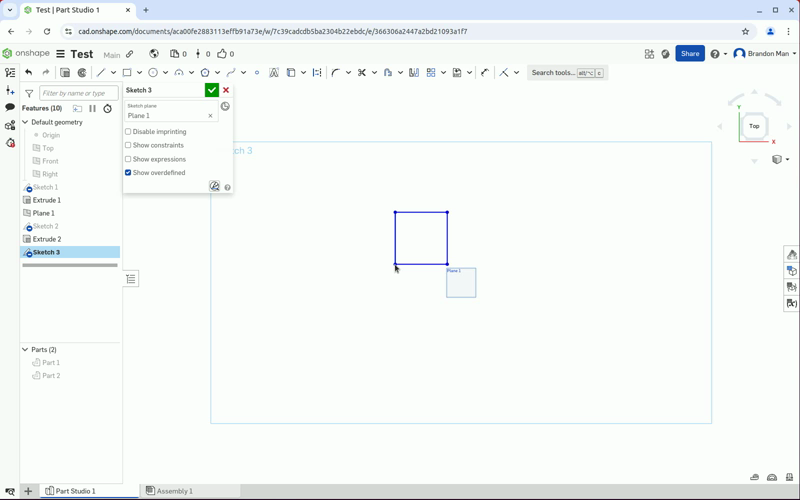
key_down(shift)
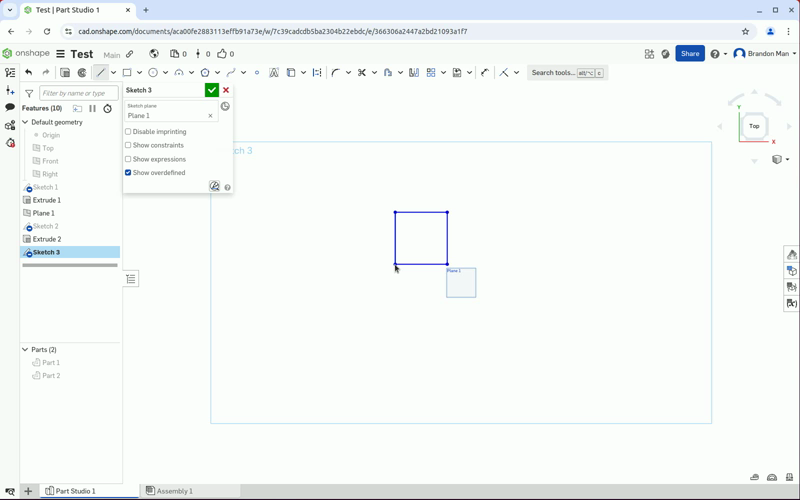
mouse_move(414, 248)
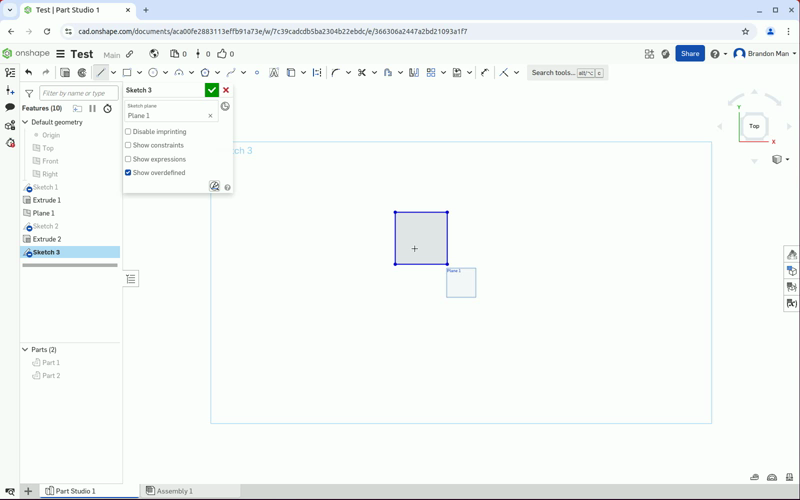
click(414, 248)
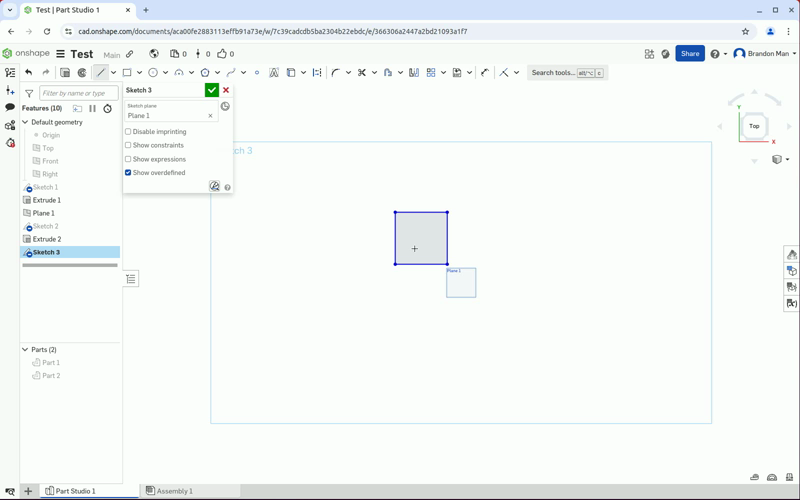
key_up(shift)
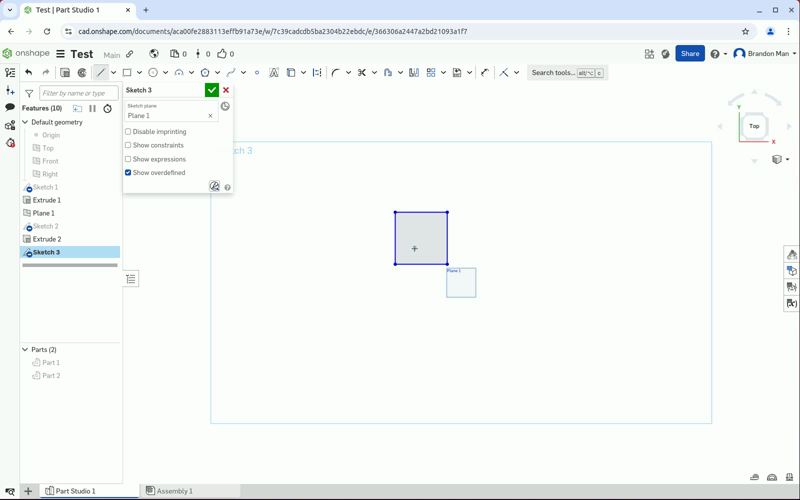
key_down(shift)
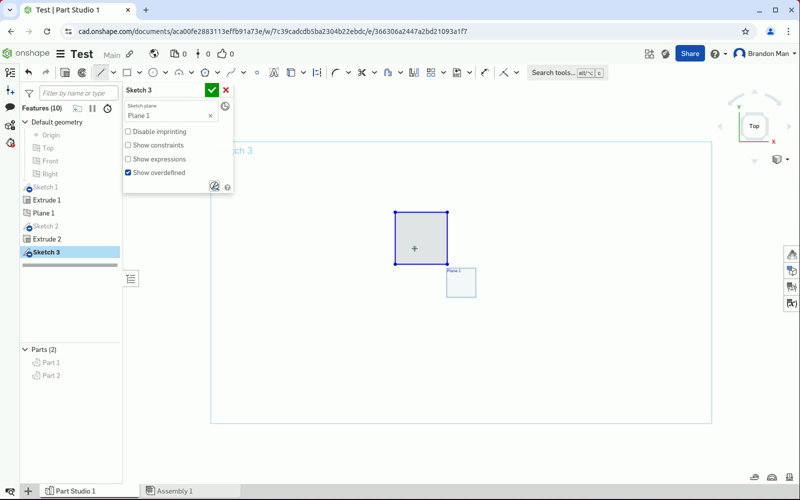
mouse_move(444, 248)
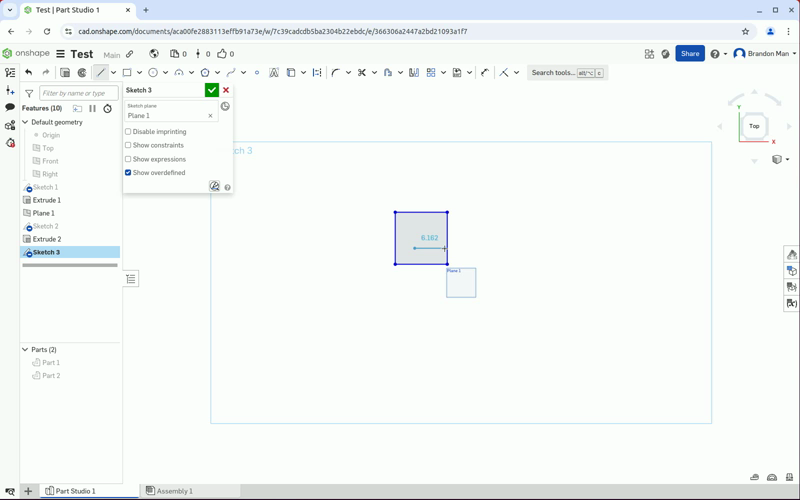
mouse_move(440, 248)
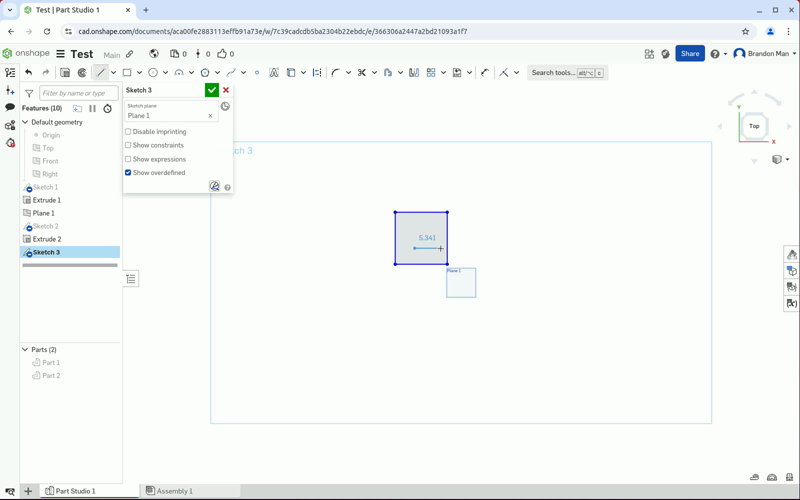
click(440, 248)
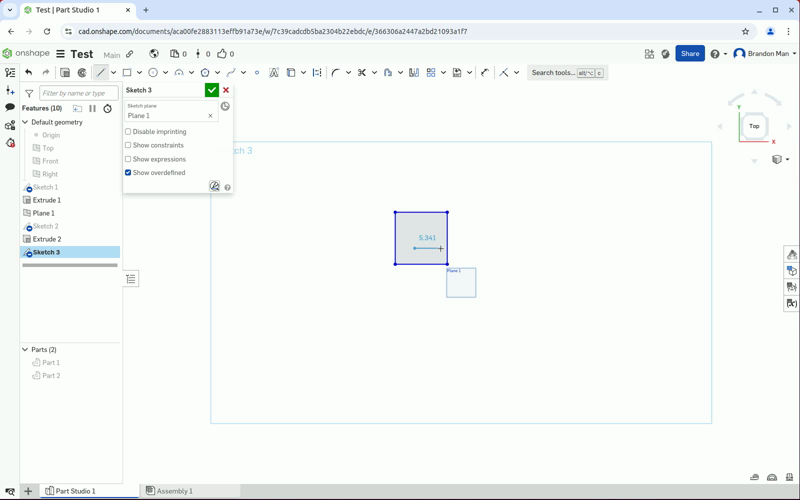
key_up(shift)
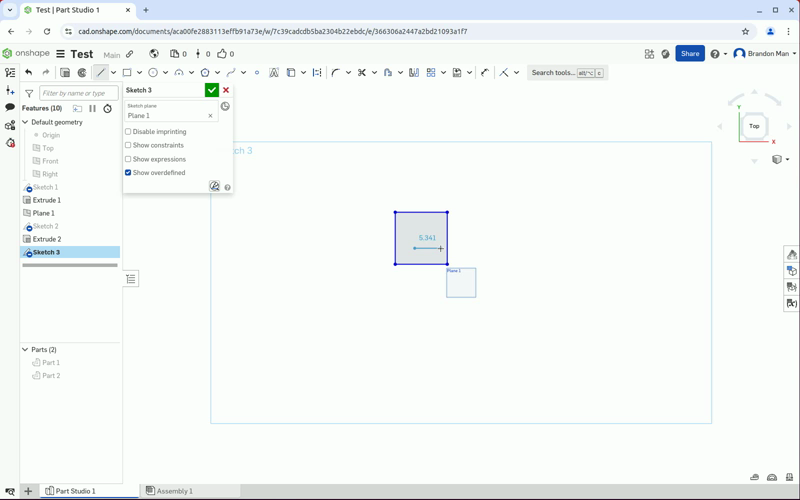
key_down(shift)
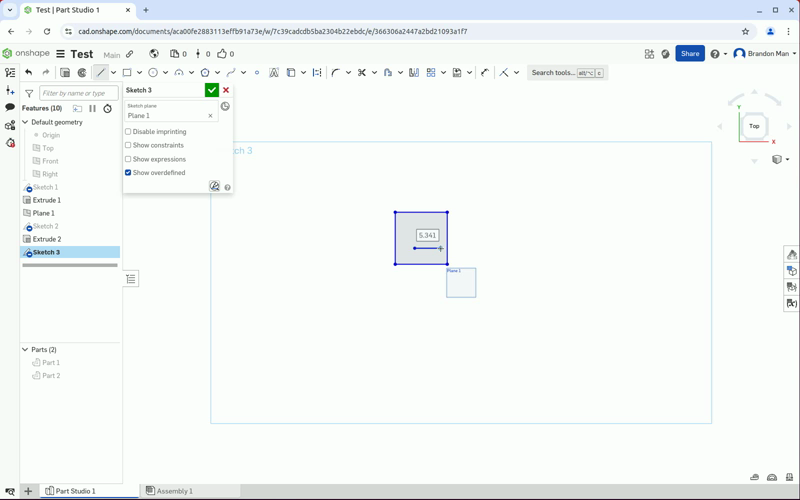
mouse_move(470, 248)
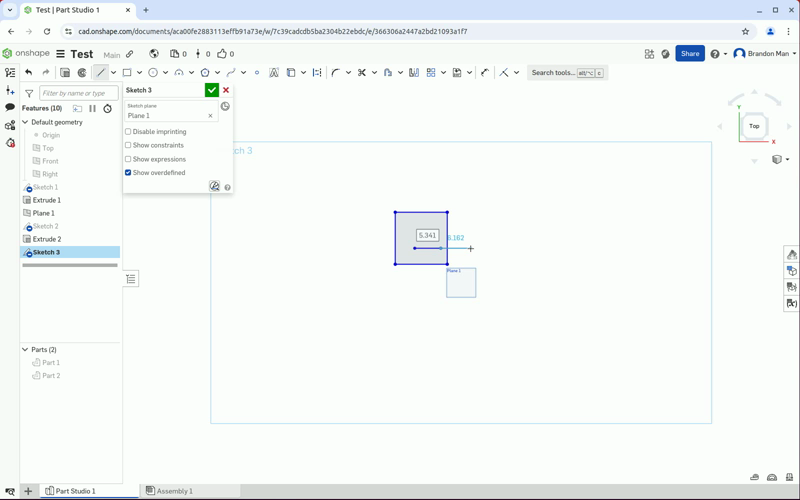
mouse_move(440, 222)
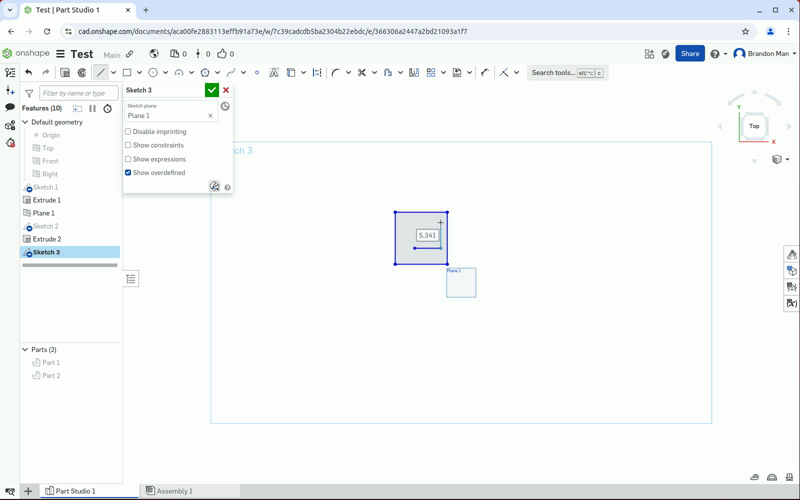
click(440, 222)
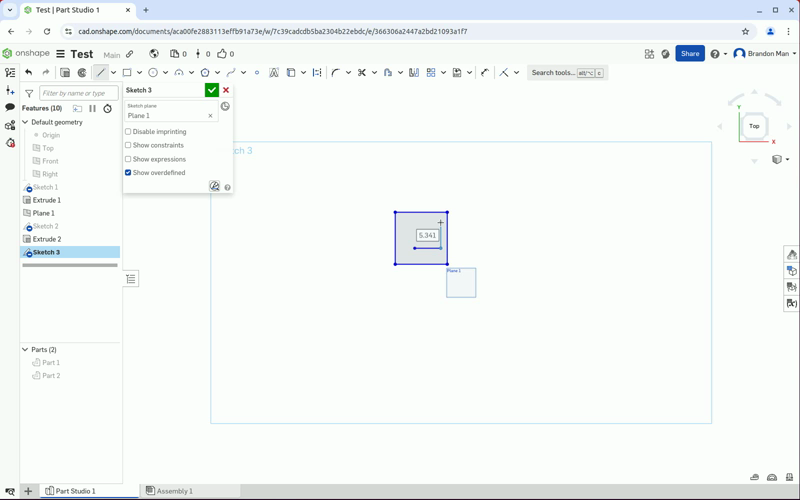
key_up(shift)
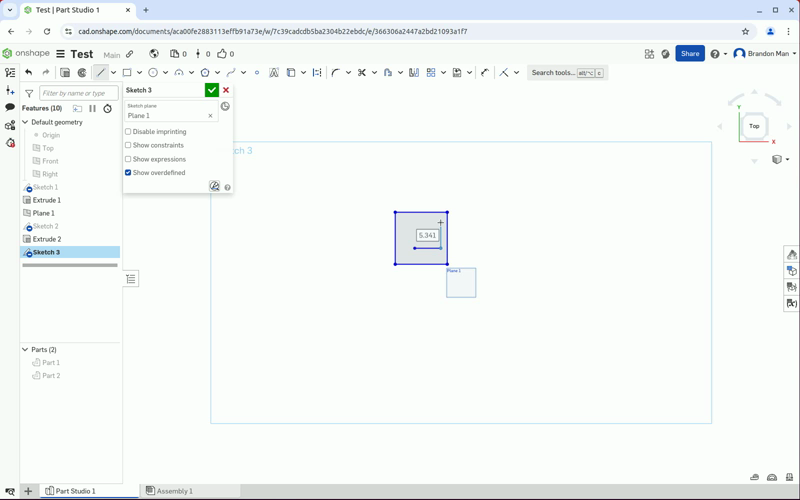
key_down(shift)
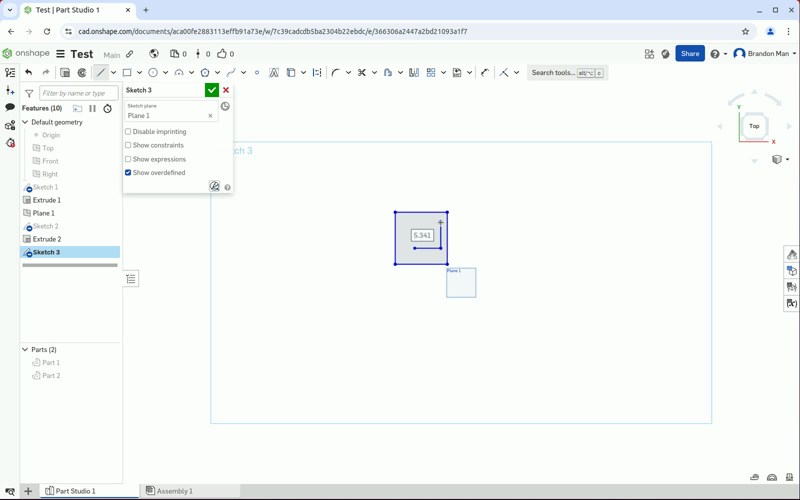
mouse_move(470, 222)
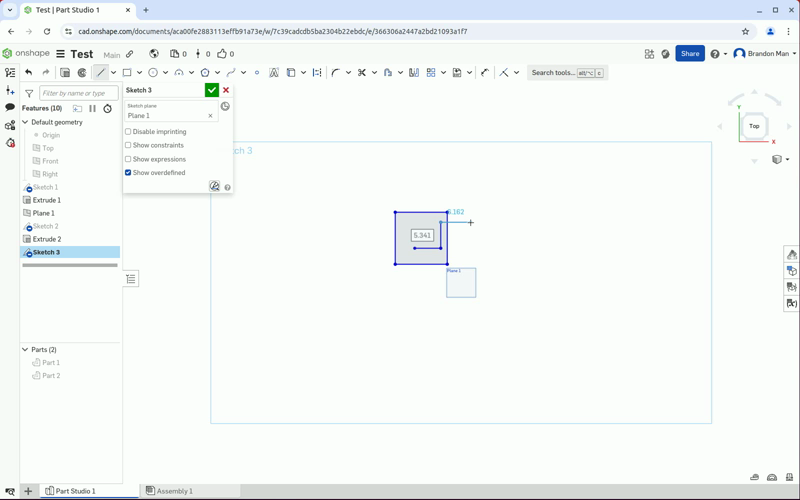
mouse_move(414, 222)
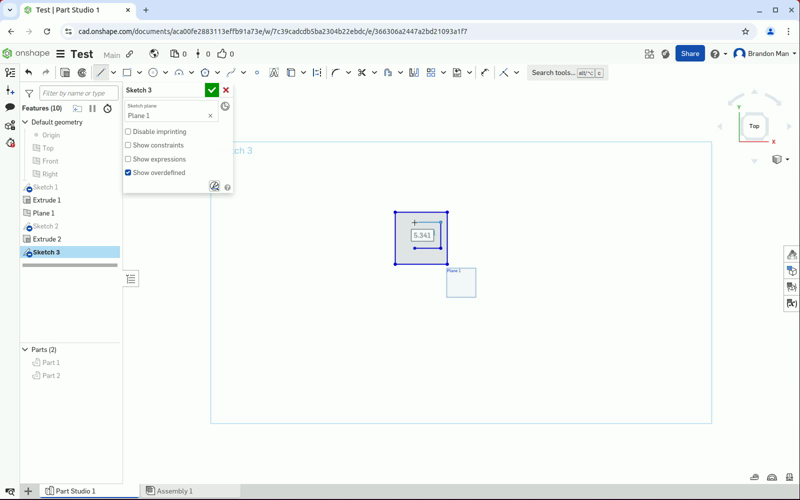
click(414, 222)
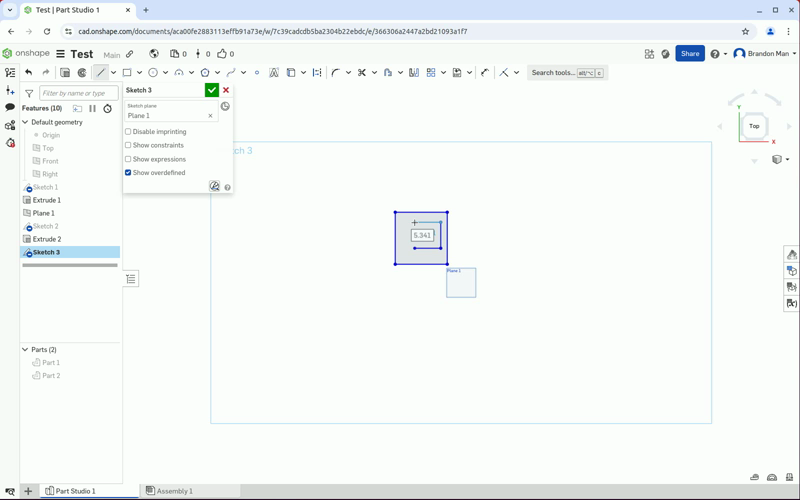
key_up(shift)
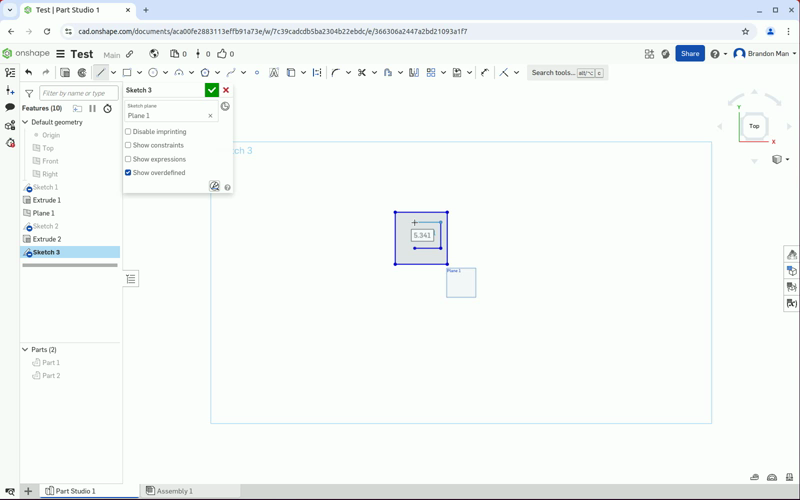
mouse_move(444, 222)
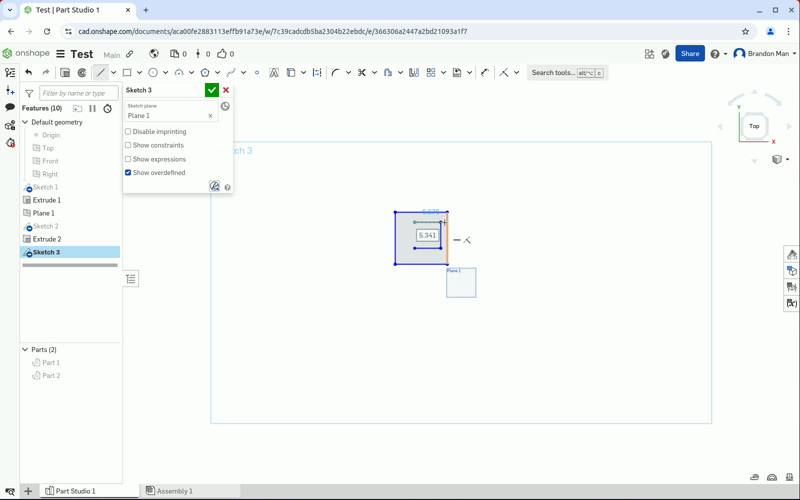
key_down(shift)
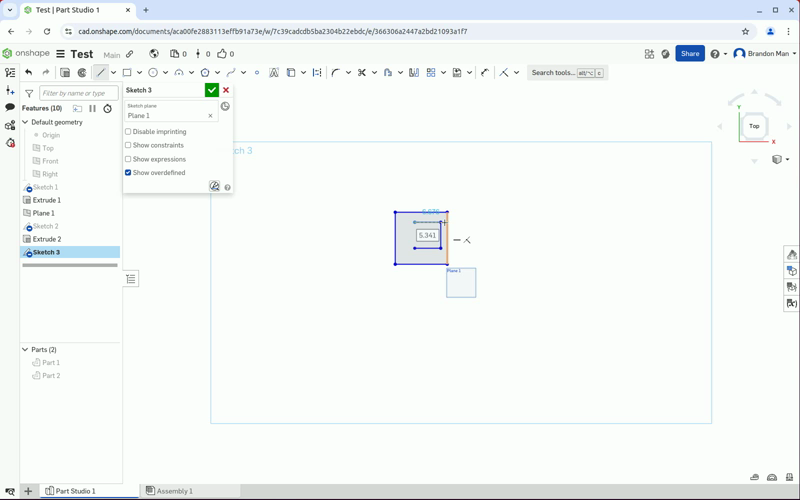
mouse_move(414, 248)
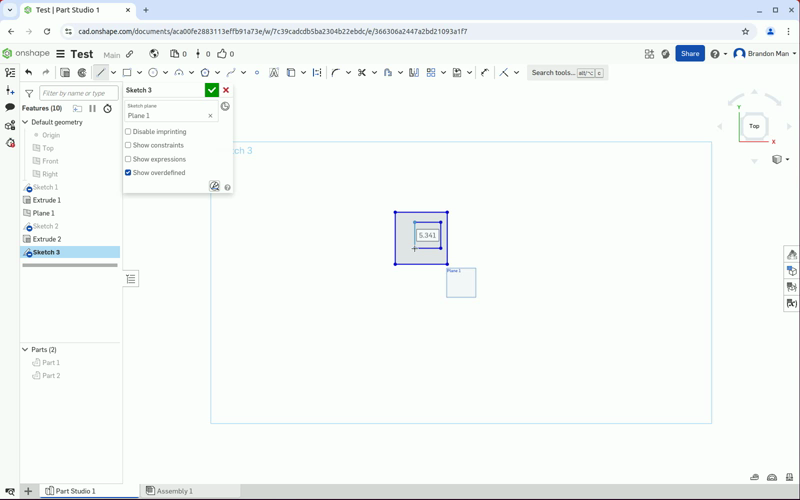
key_up(shift)
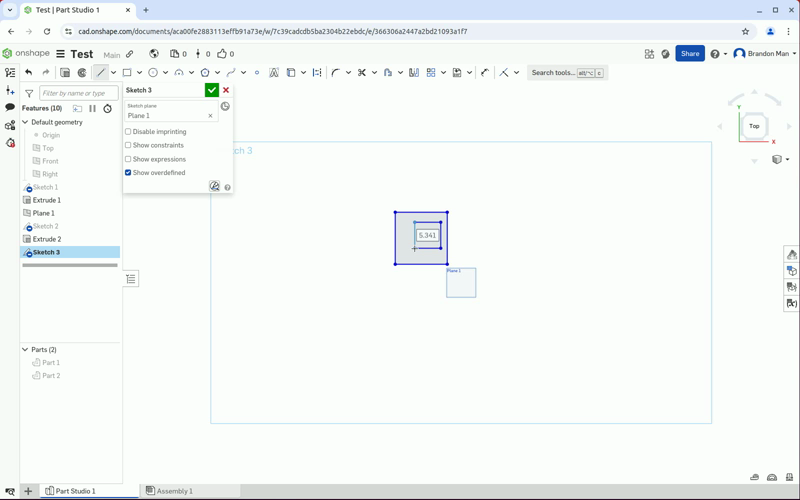
click(414, 248)
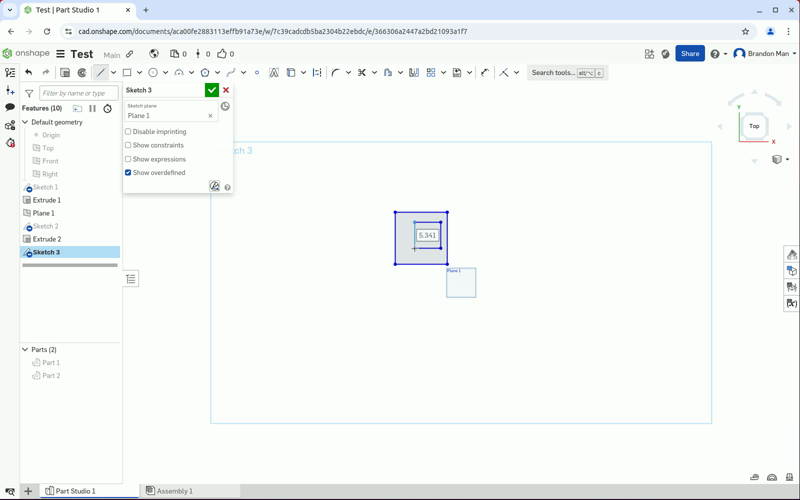
key(esc)
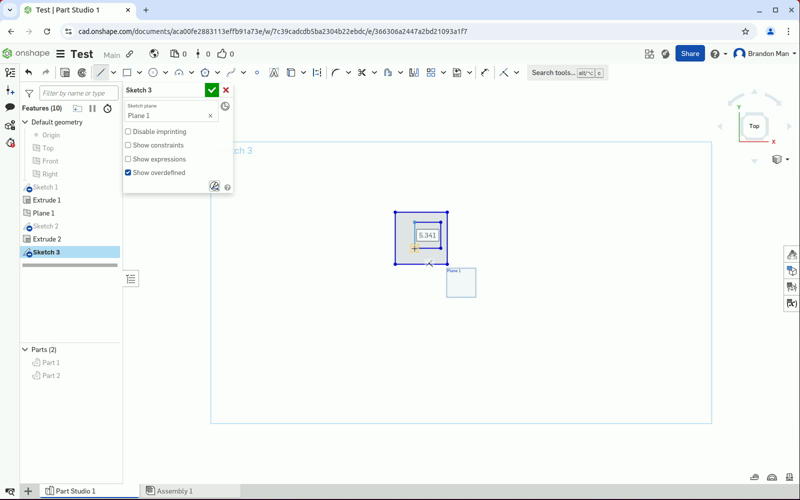
mouse_move(445, 222)
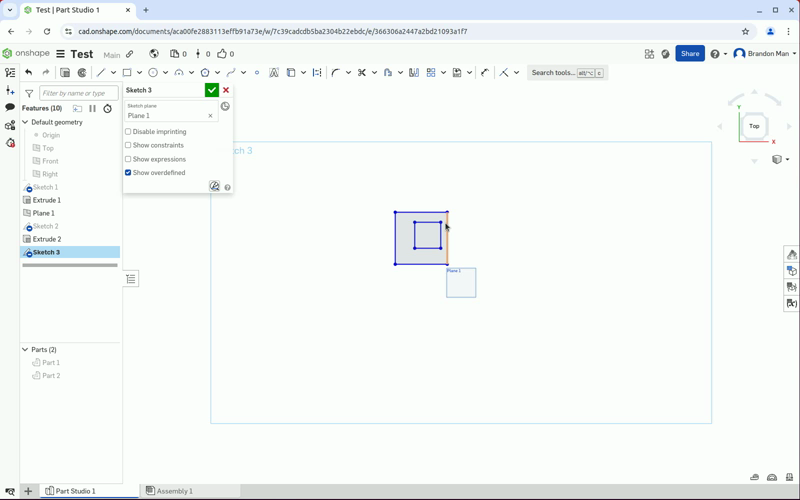
click(445, 222)
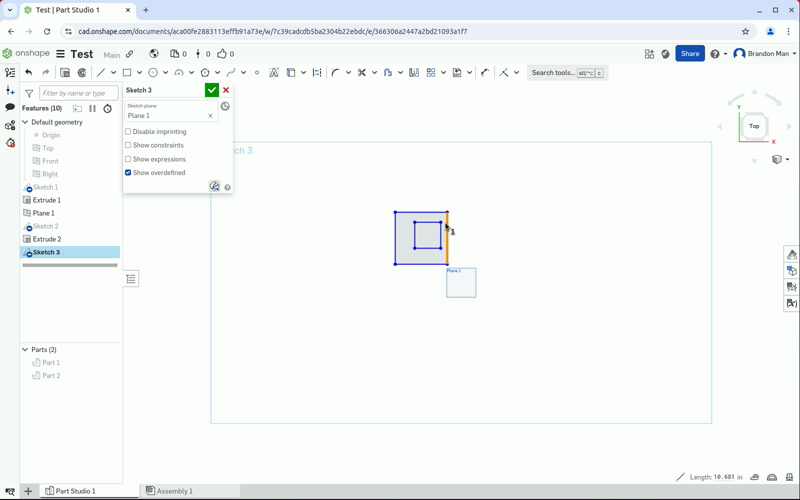
mouse_move(73, 352)
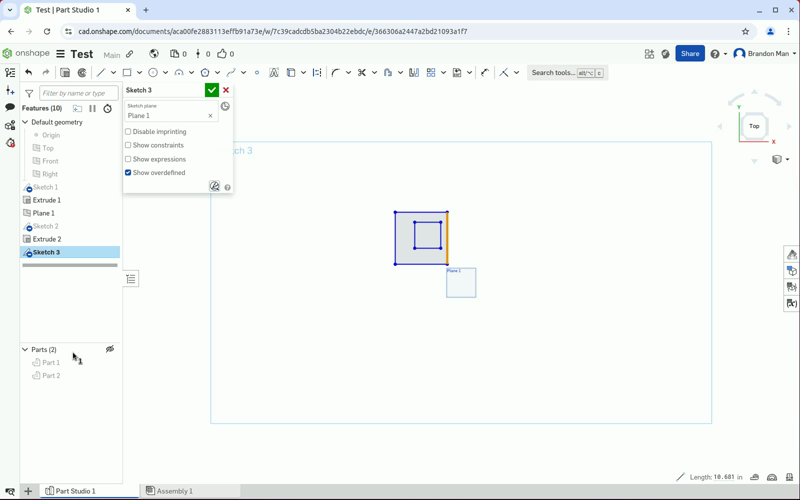
key(shift+y)
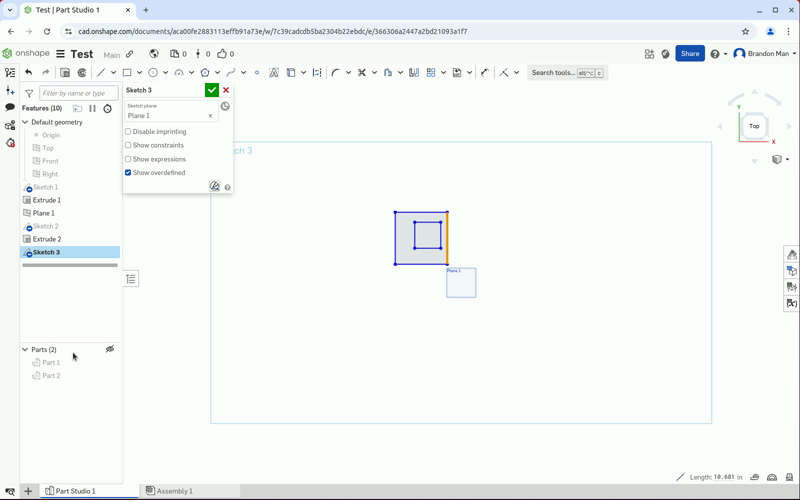
key(shift+e)
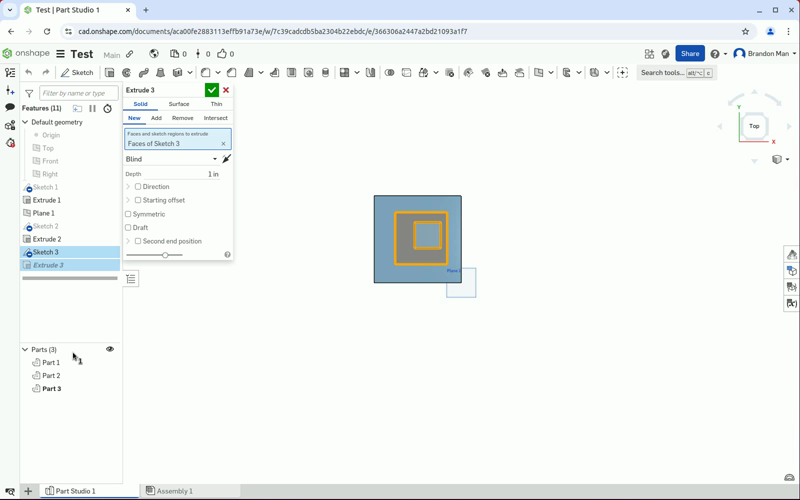
mouse_move(143, 106)
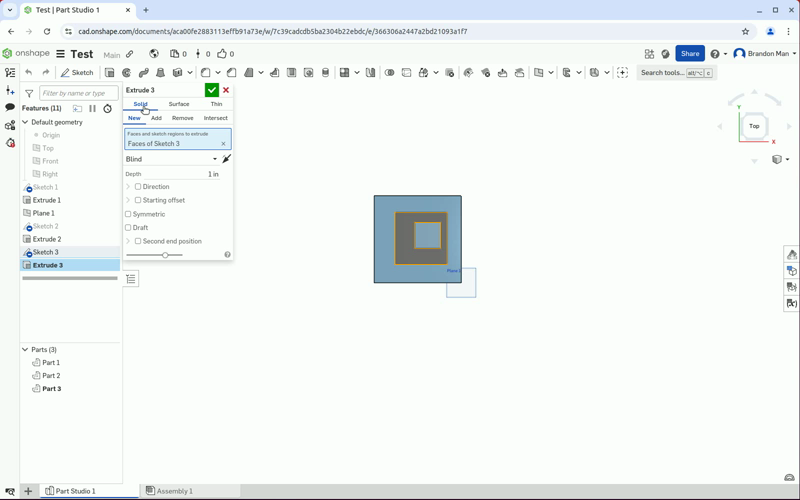
click(143, 106)
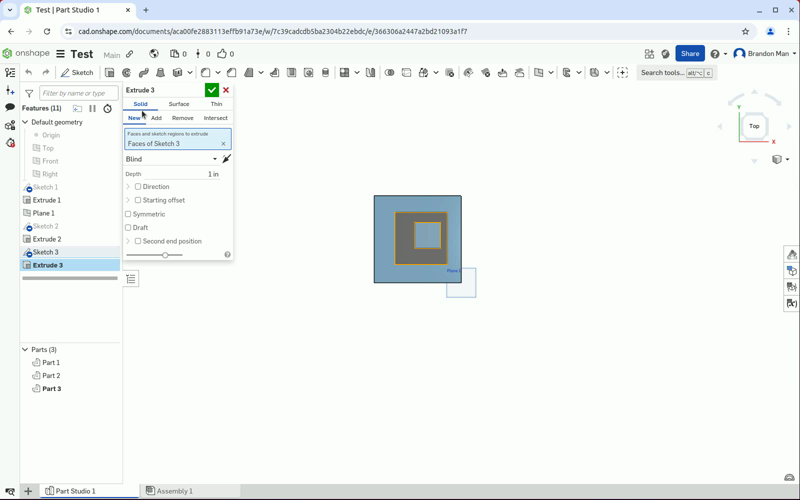
mouse_move(137, 120)
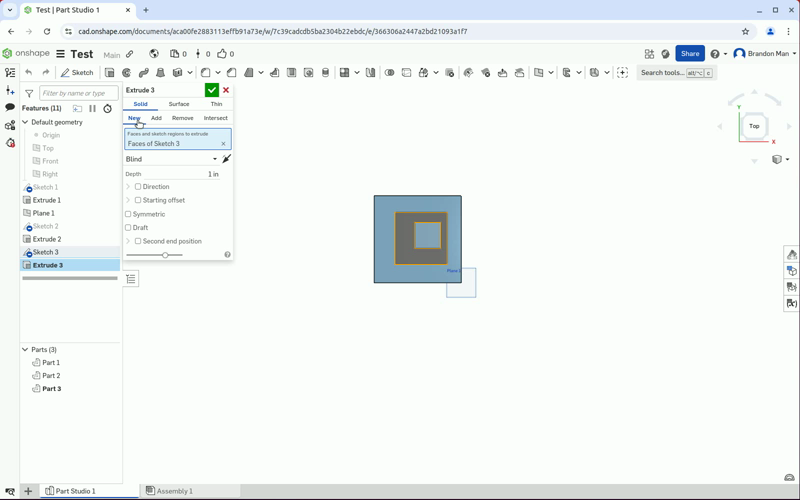
click(137, 120)
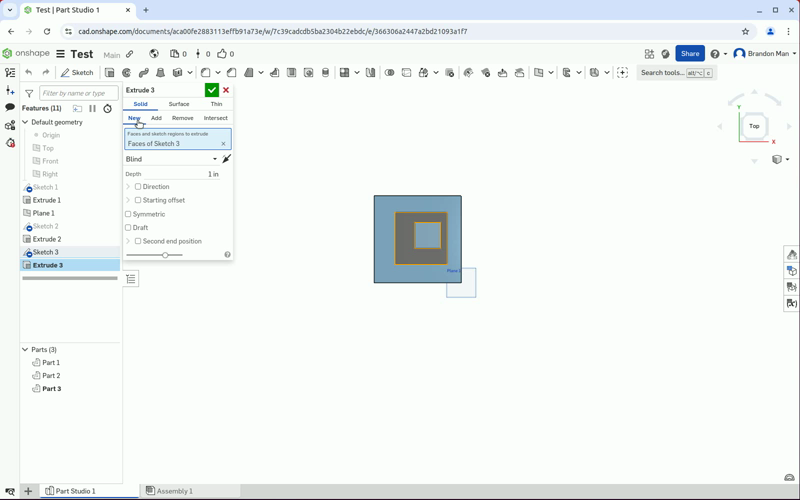
key(tab, 4)
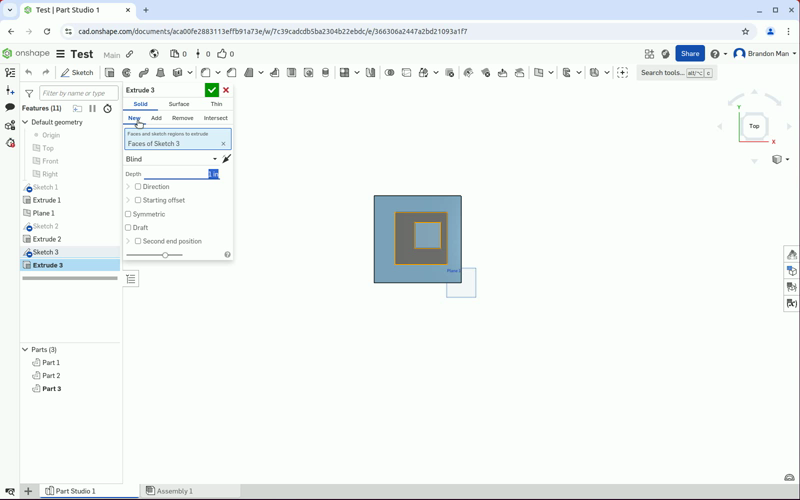
text(5.296)
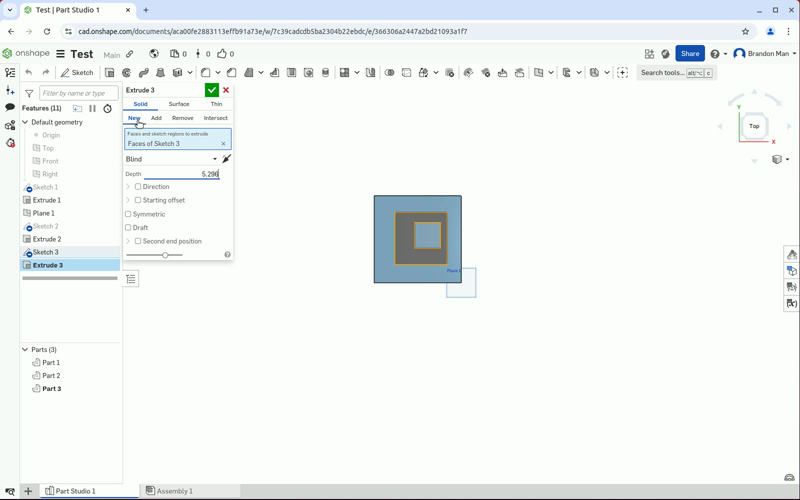
key(enter)
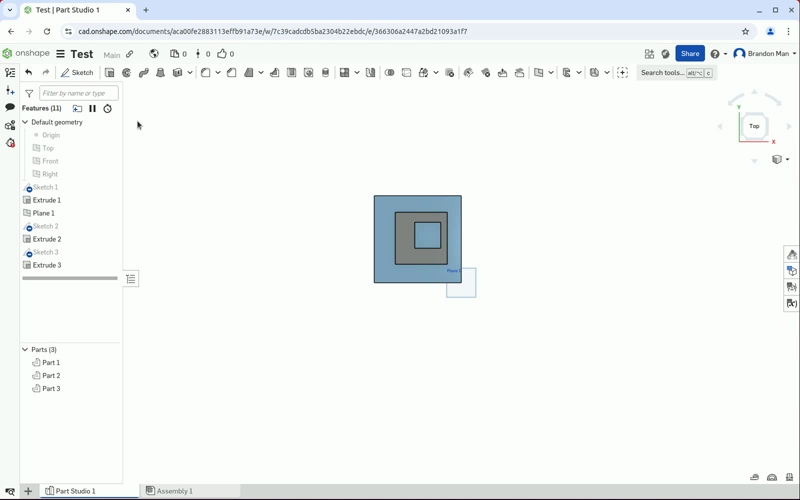
key(shift+h)
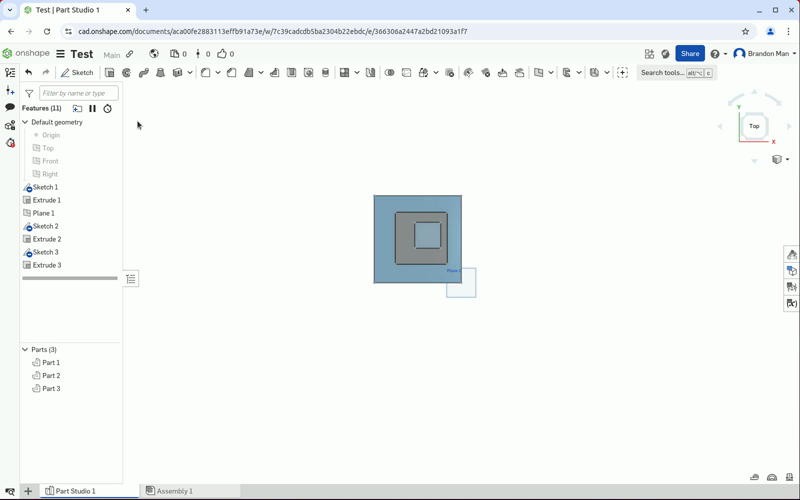
key(shift+h)
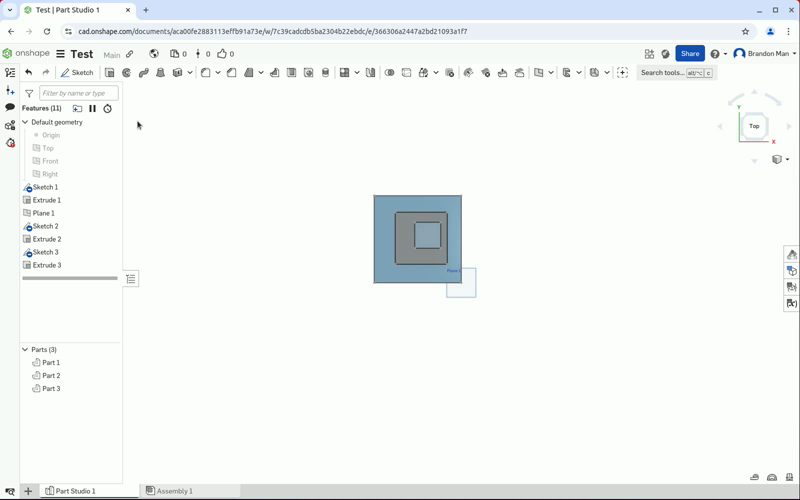
key(shift+7)
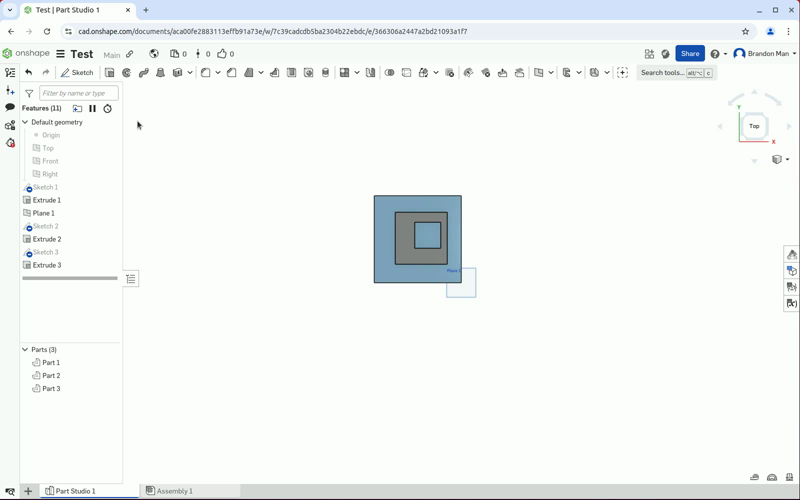
key(up, 3)
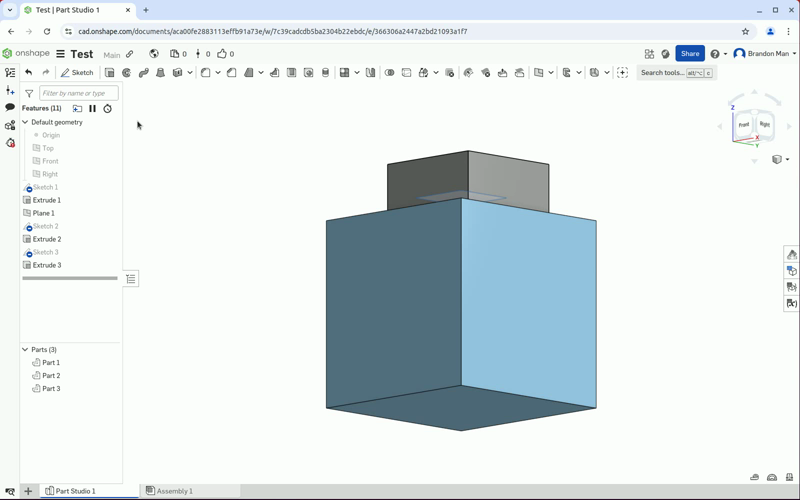
key(left, 3)
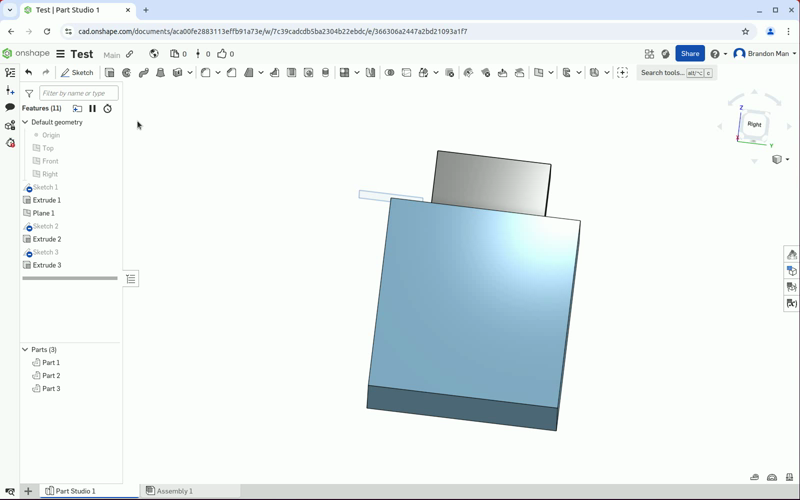
key(right, 3)
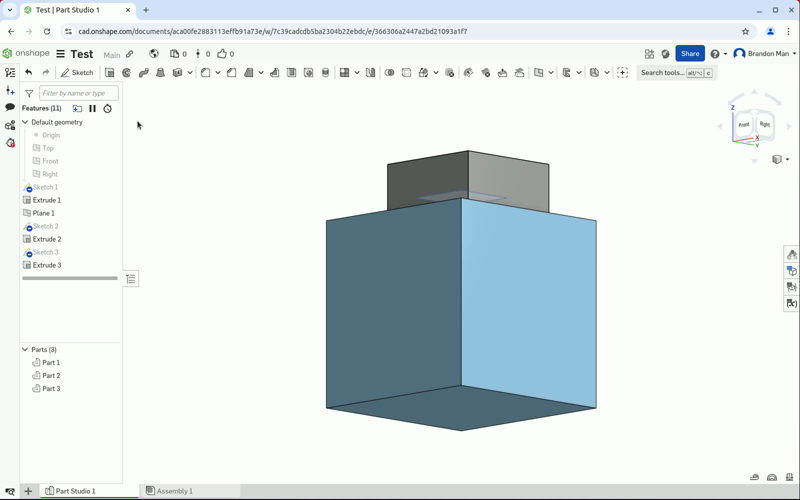
key(down, 3)
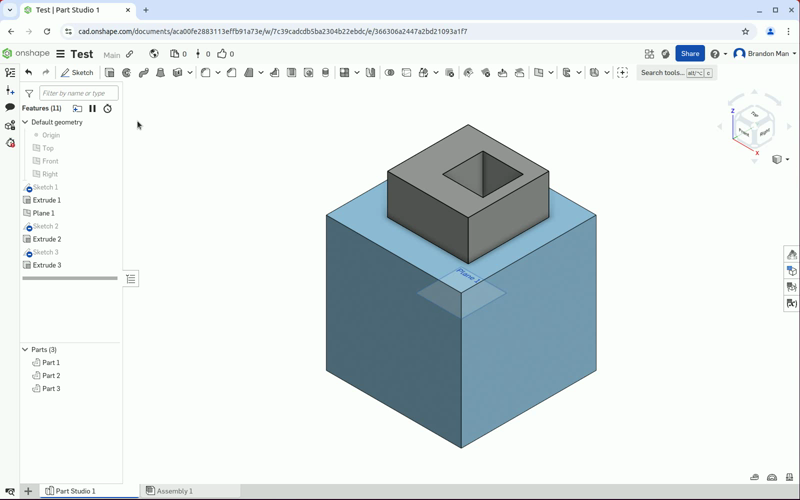
mouse_move(73, 189)
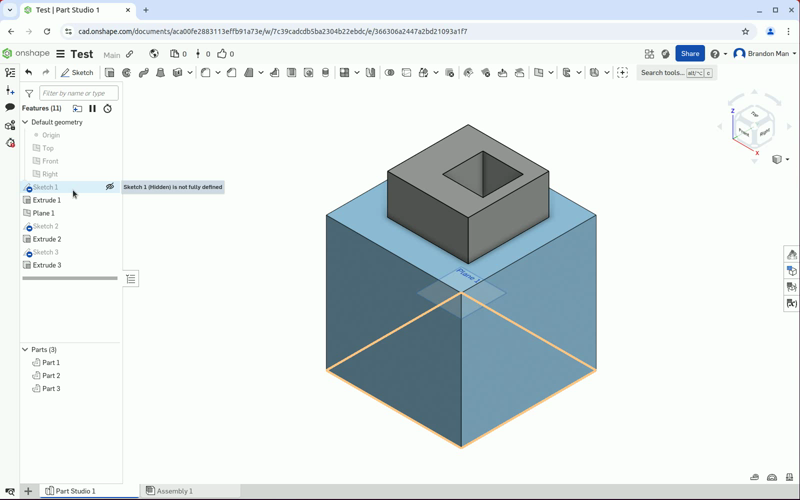
click(73, 189)